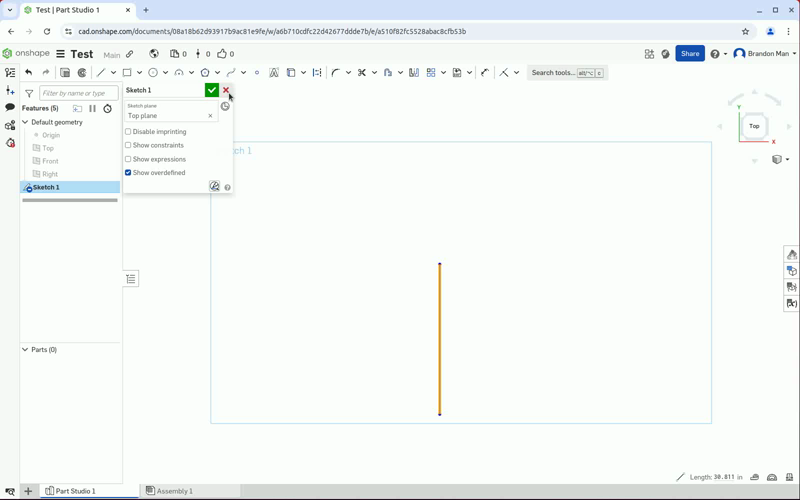
key(shift+h)
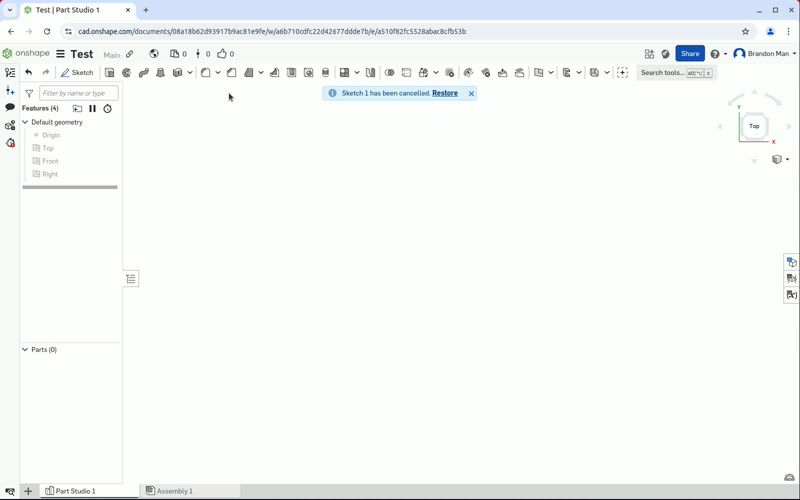
mouse_move(73, 352)
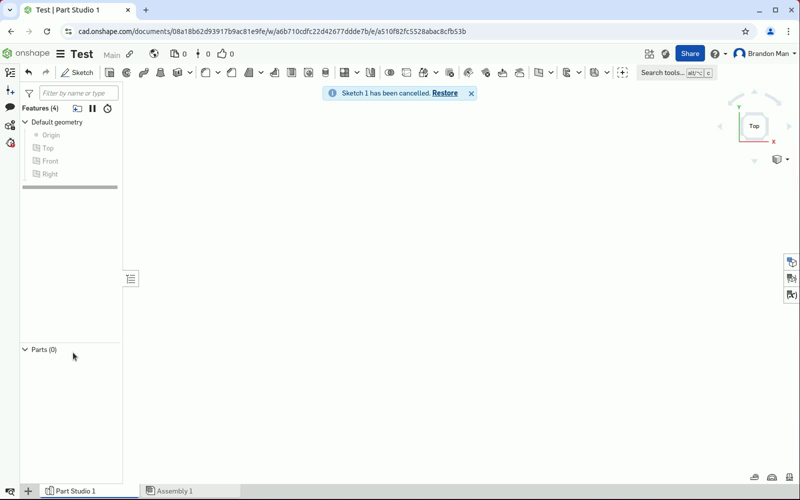
key(y)
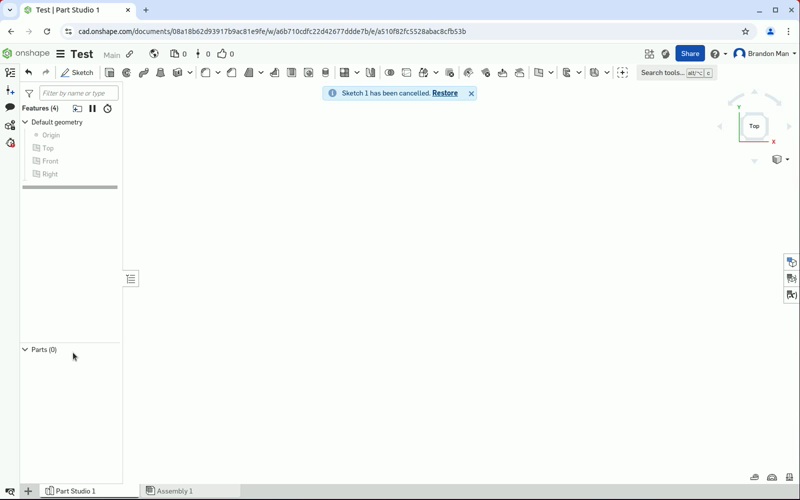
key(shift+p)
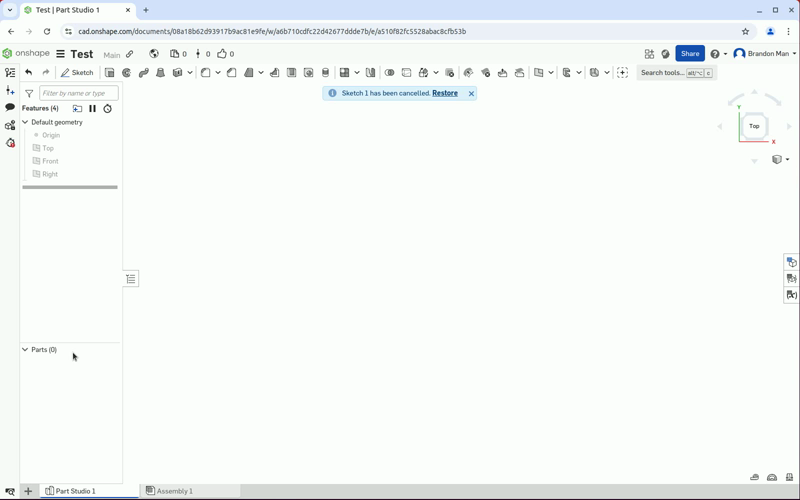
key(space)
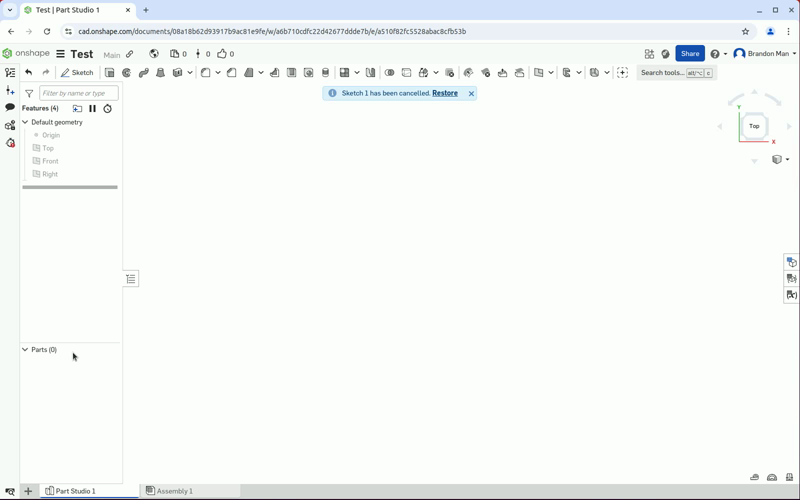
key_down(shift)
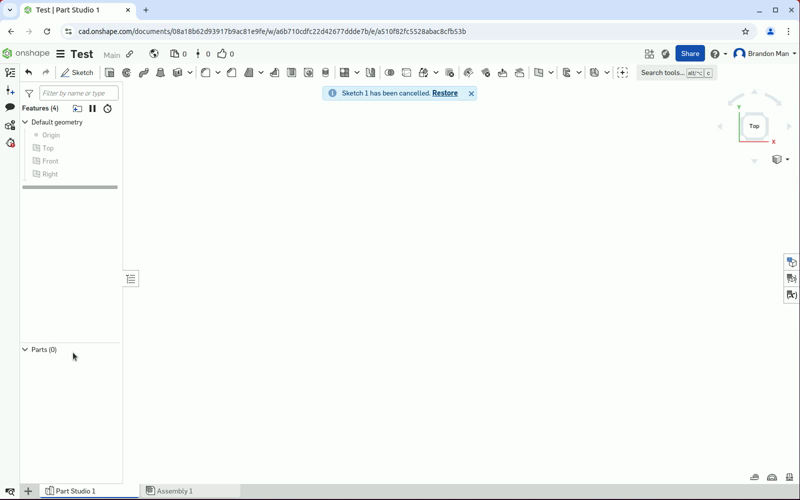
key(up)
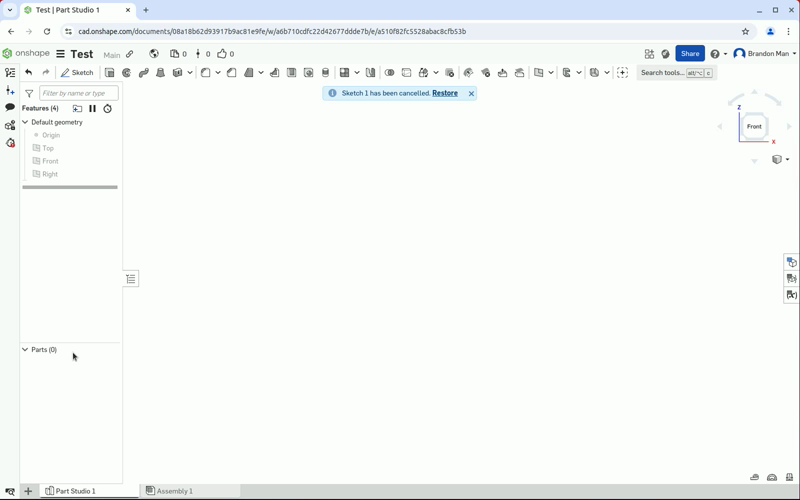
key_up(shift)
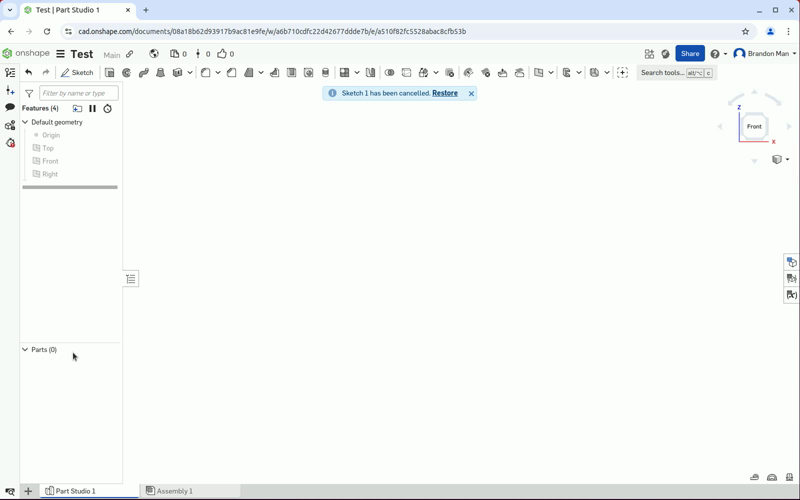
mouse_move(73, 352)
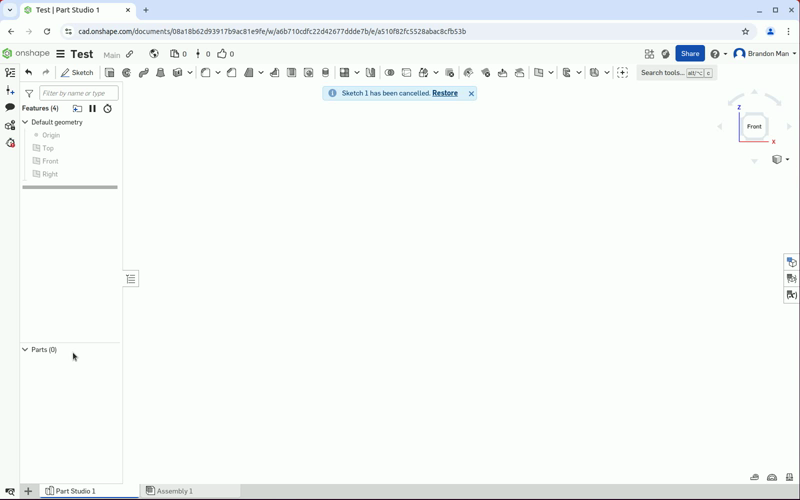
key(shift+y)
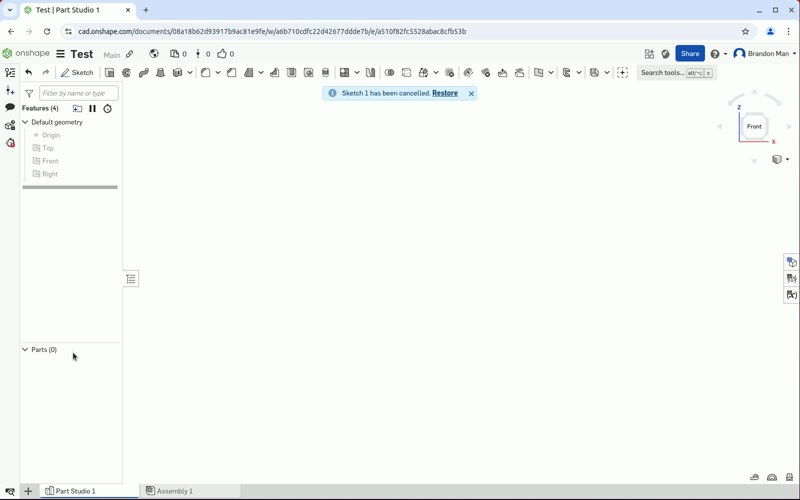
key(shift+s)
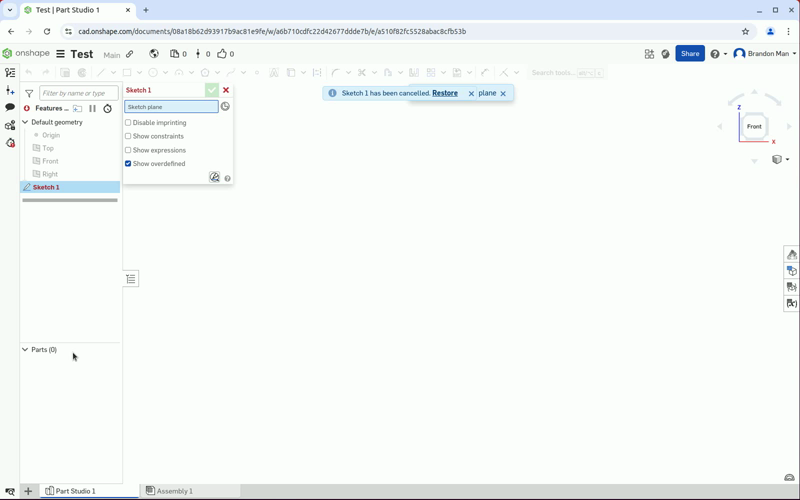
mouse_move(73, 163)
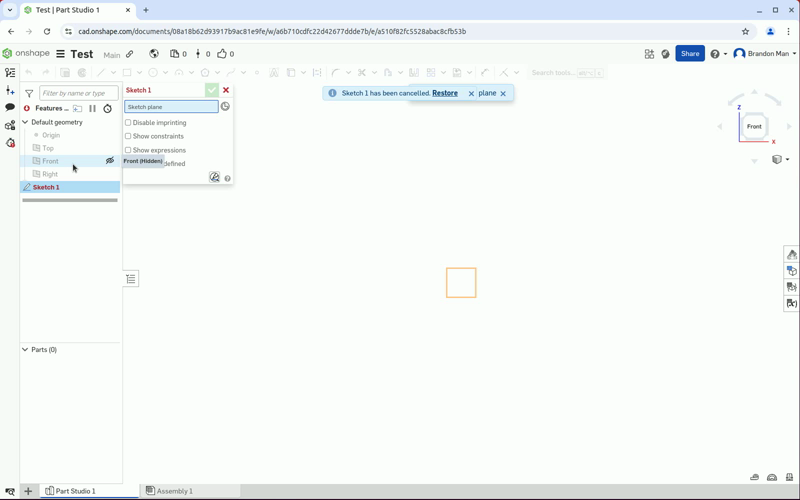
click(73, 163)
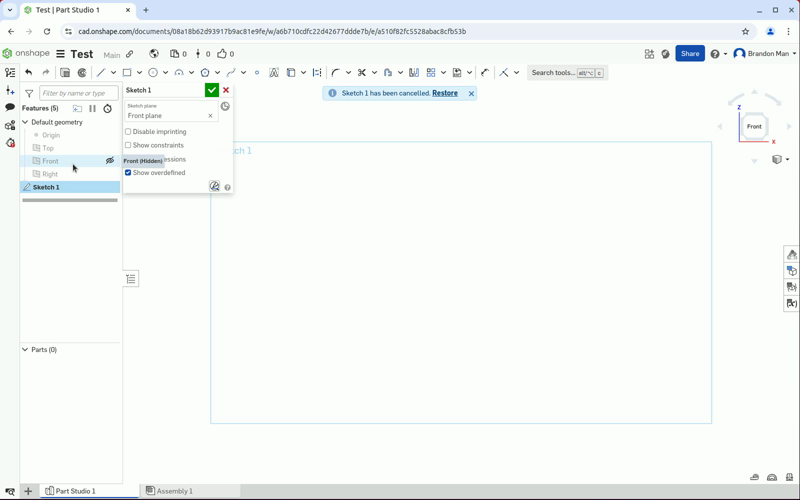
mouse_move(73, 352)
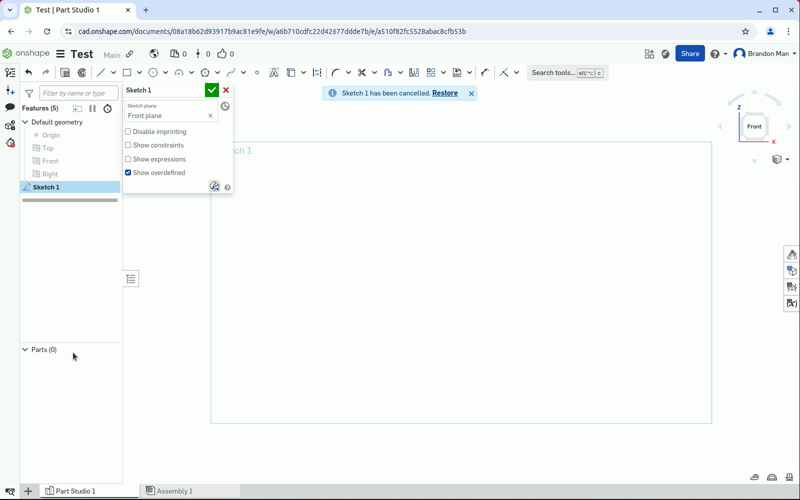
key(y)
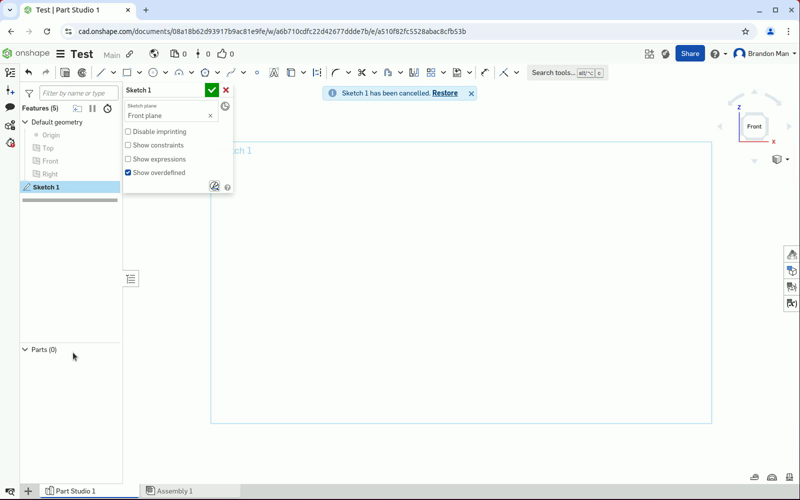
key(l)
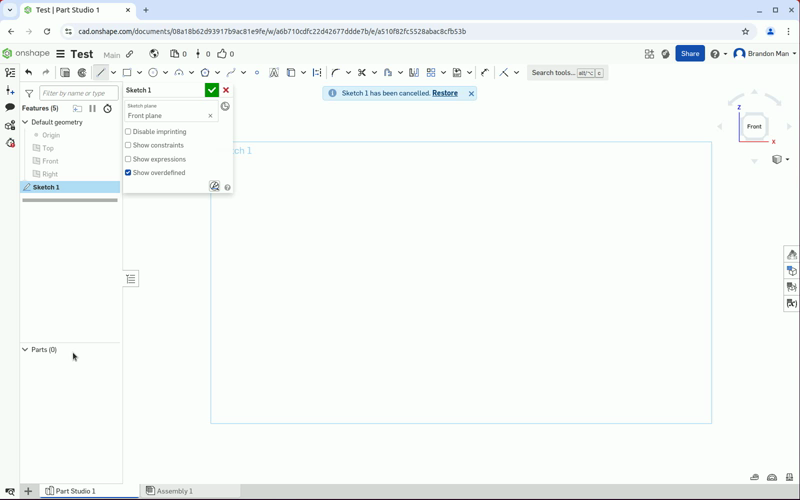
key_down(shift)
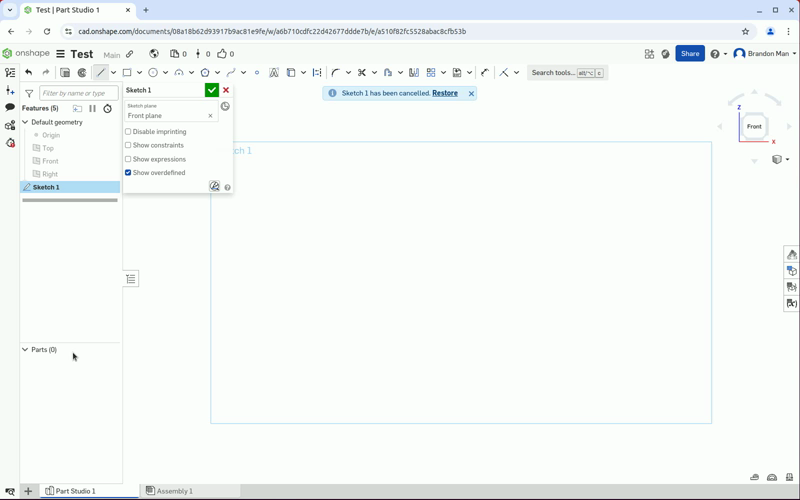
mouse_move(404, 370)
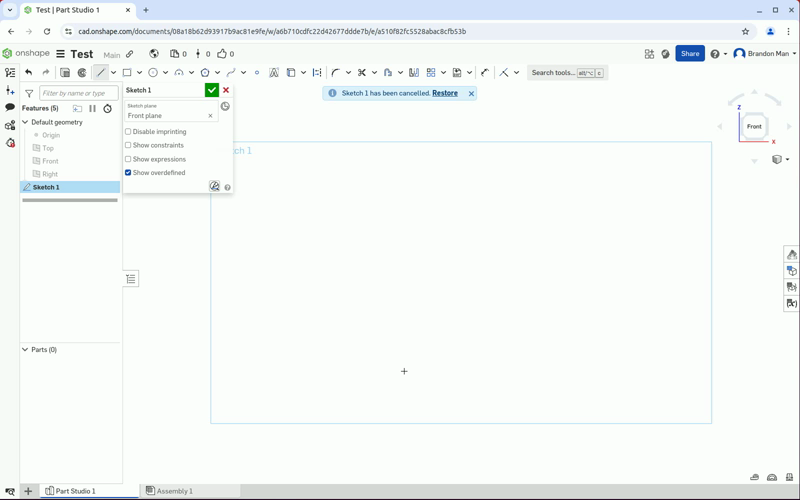
click(404, 370)
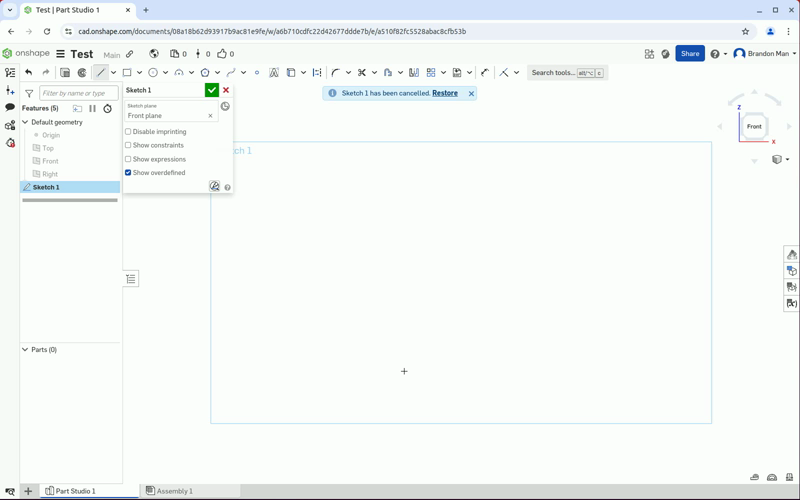
key_up(shift)
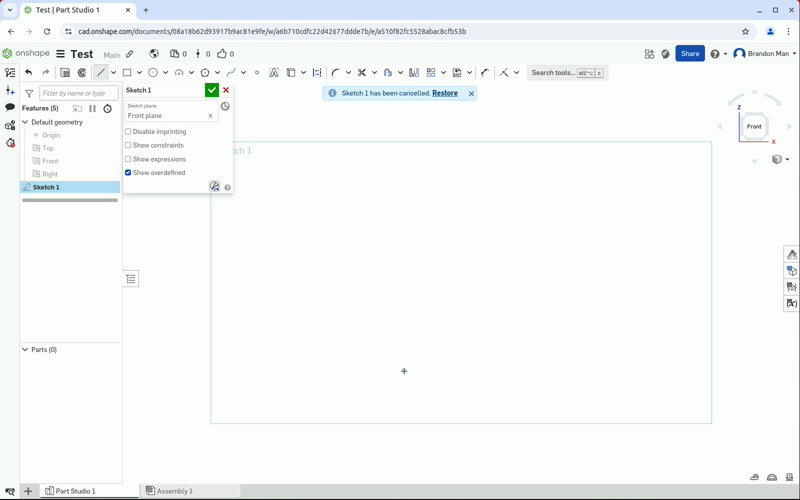
key_down(shift)
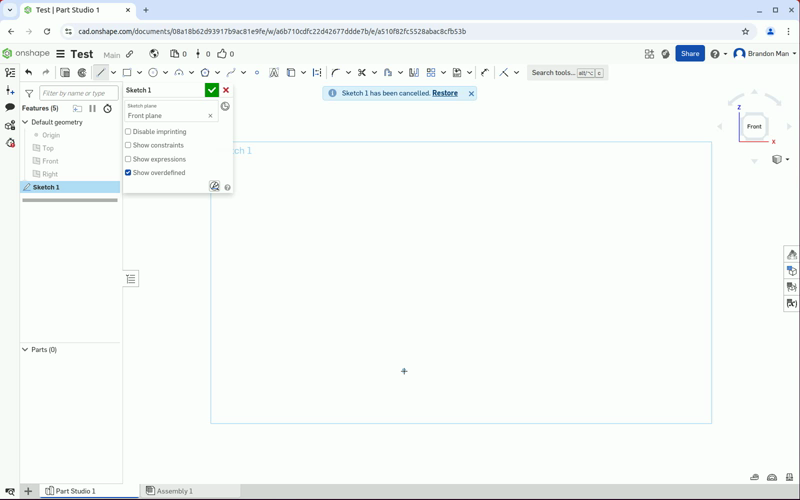
mouse_move(516, 370)
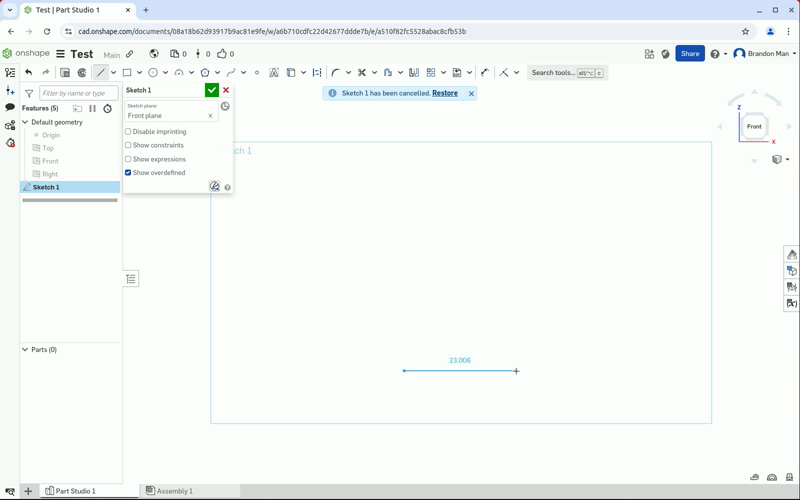
click(516, 370)
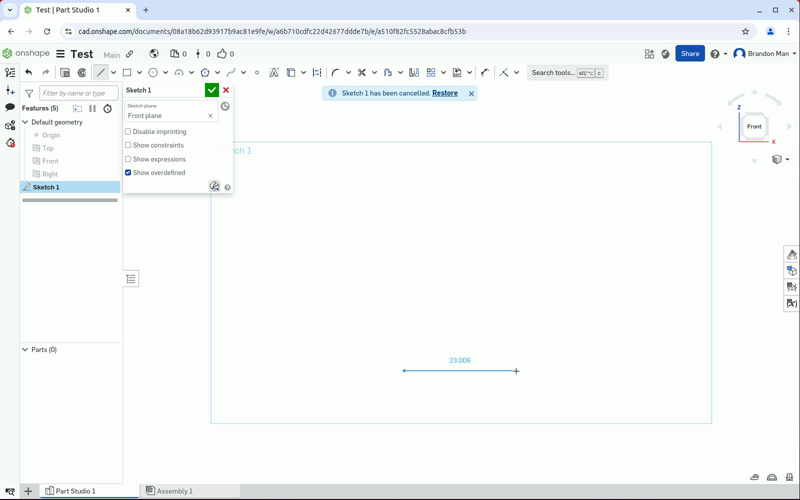
key_up(shift)
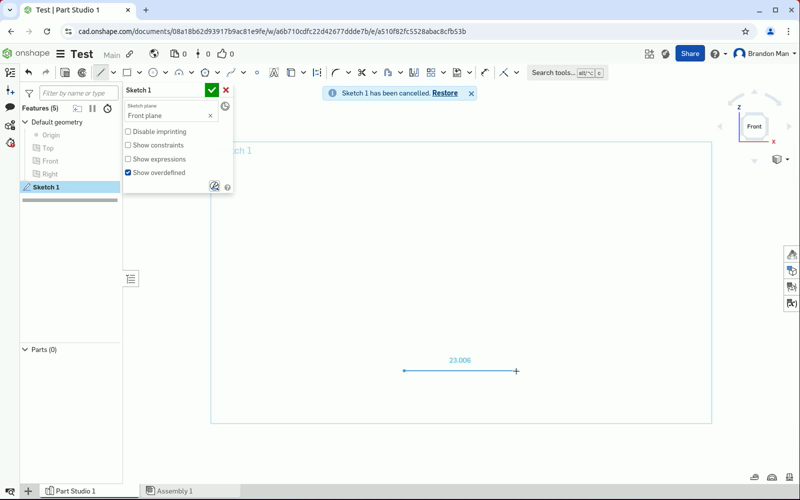
key_down(shift)
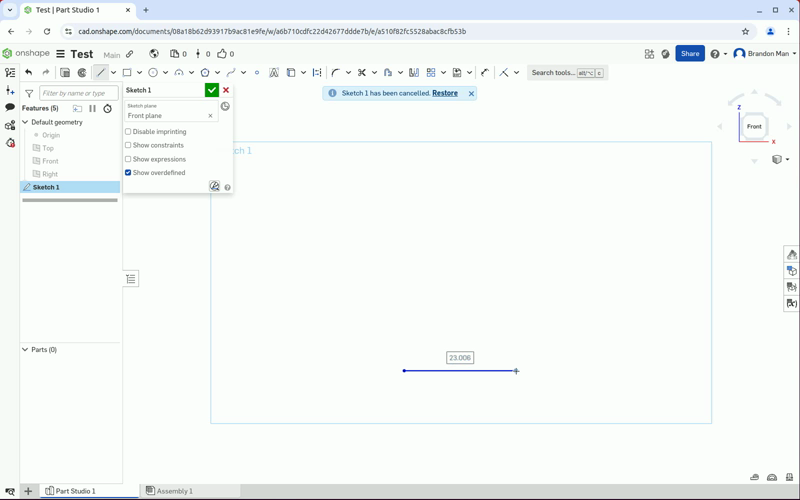
mouse_move(516, 196)
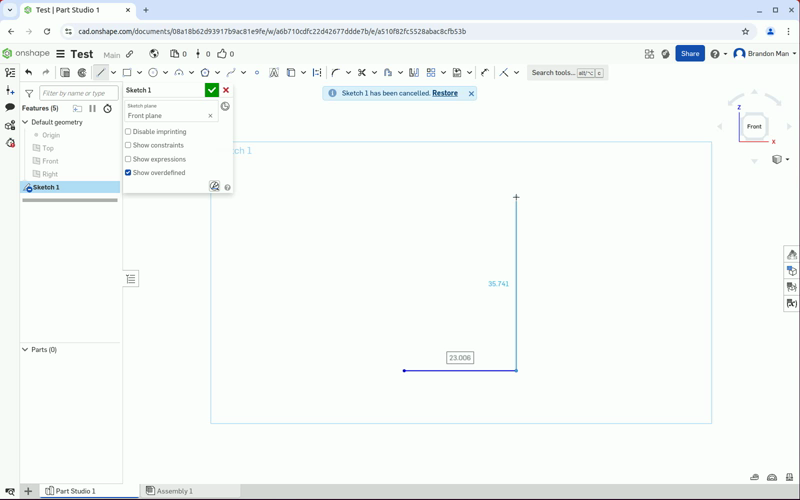
click(516, 196)
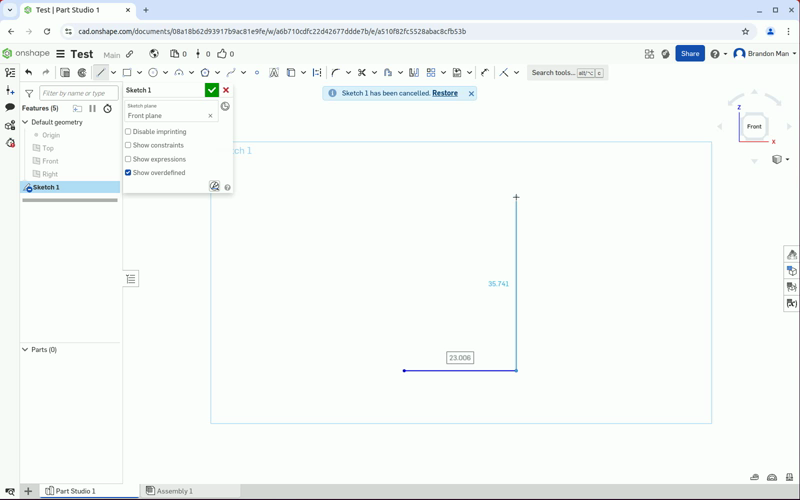
key_up(shift)
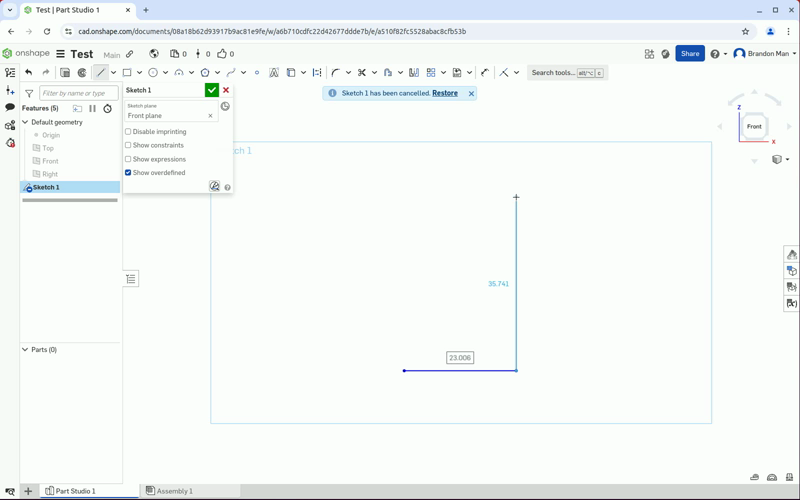
key_down(shift)
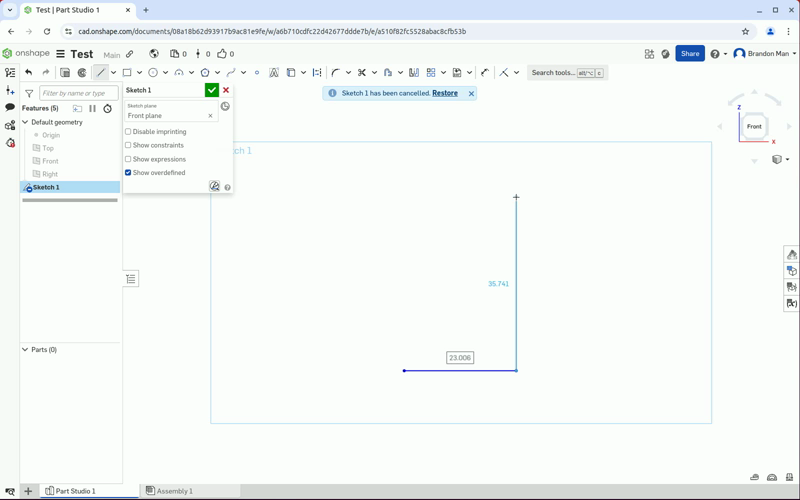
mouse_move(404, 196)
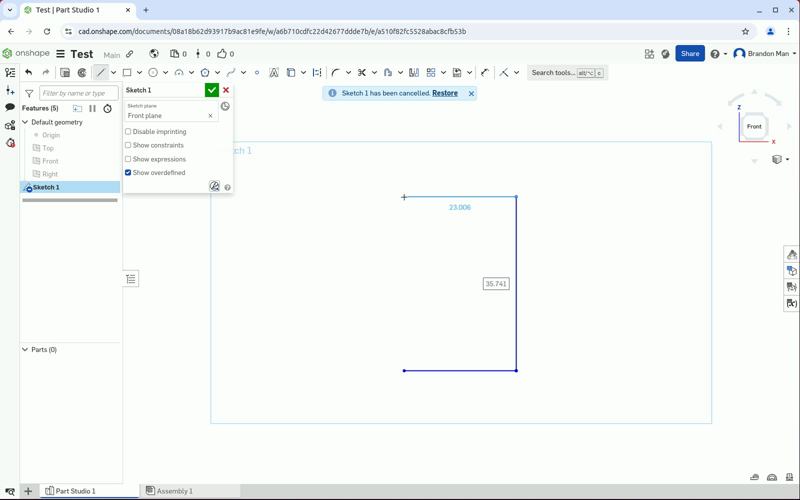
click(404, 196)
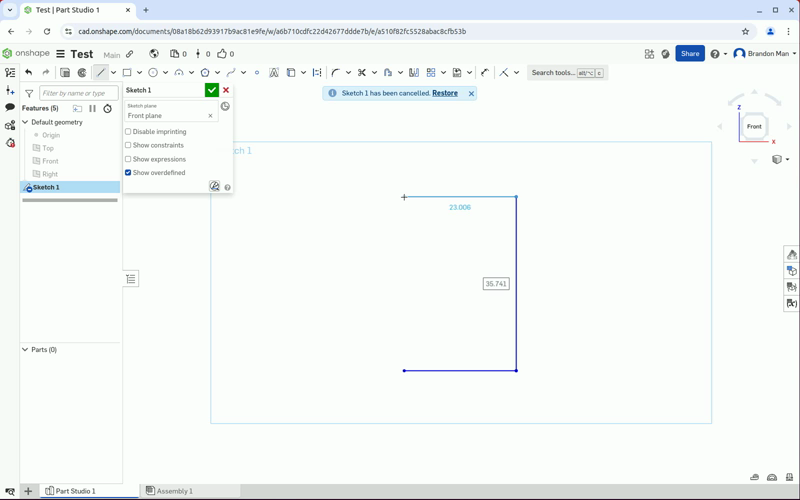
key_up(shift)
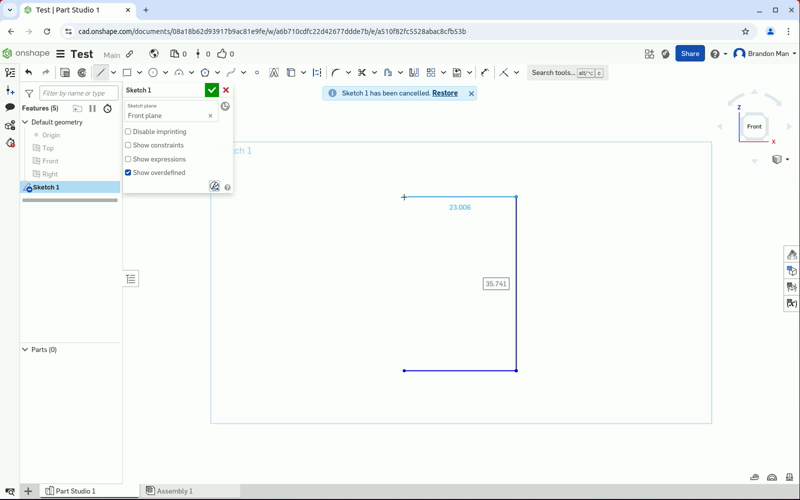
key_down(shift)
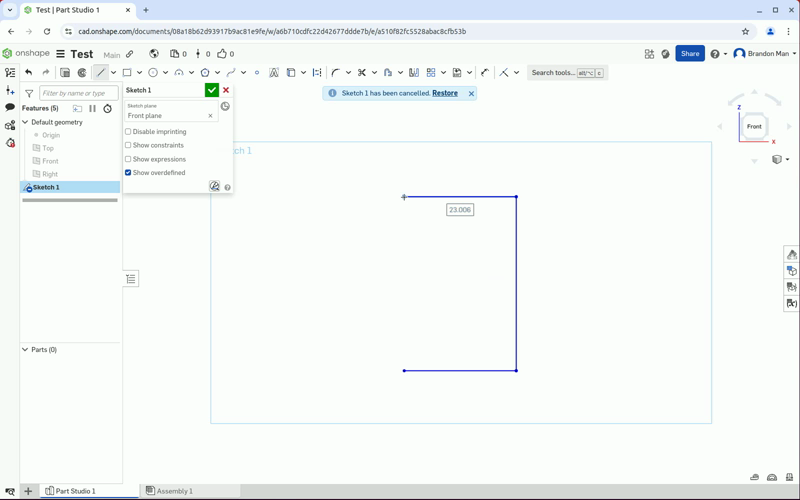
mouse_move(404, 370)
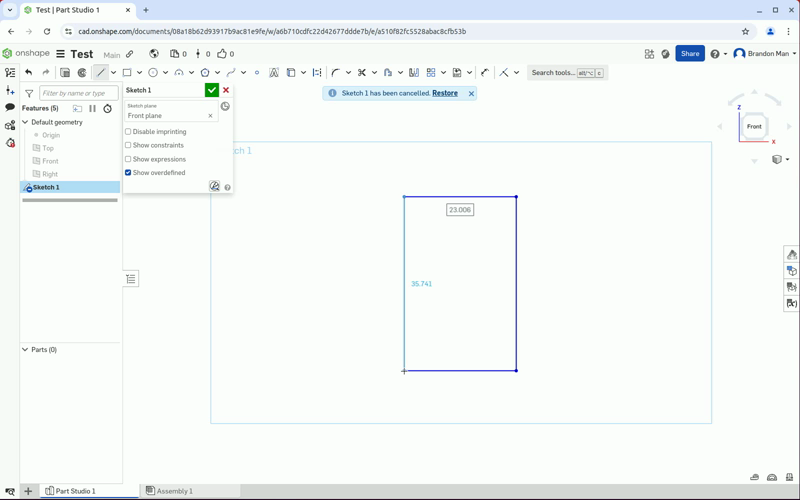
key_up(shift)
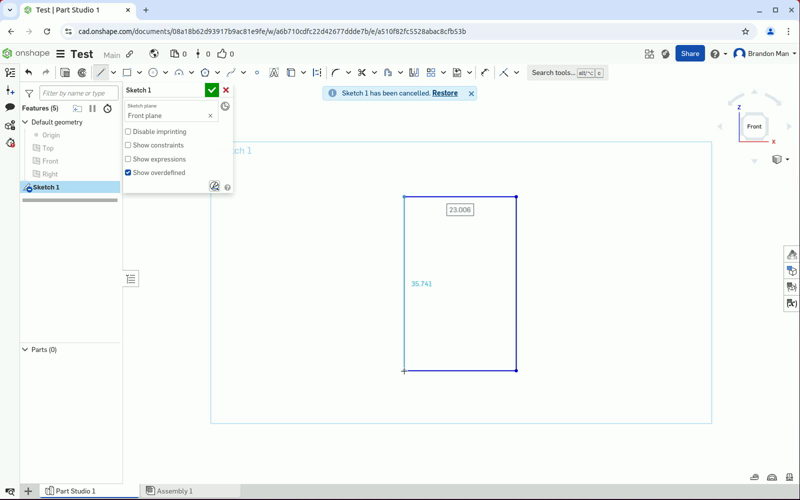
click(404, 370)
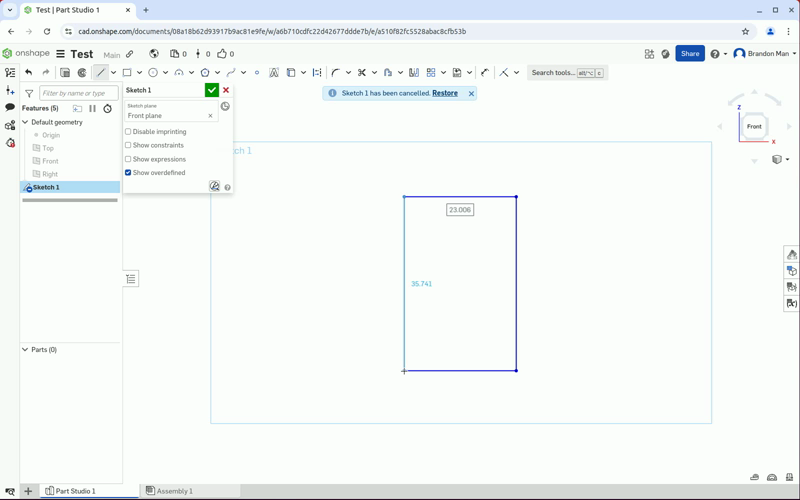
key(esc)
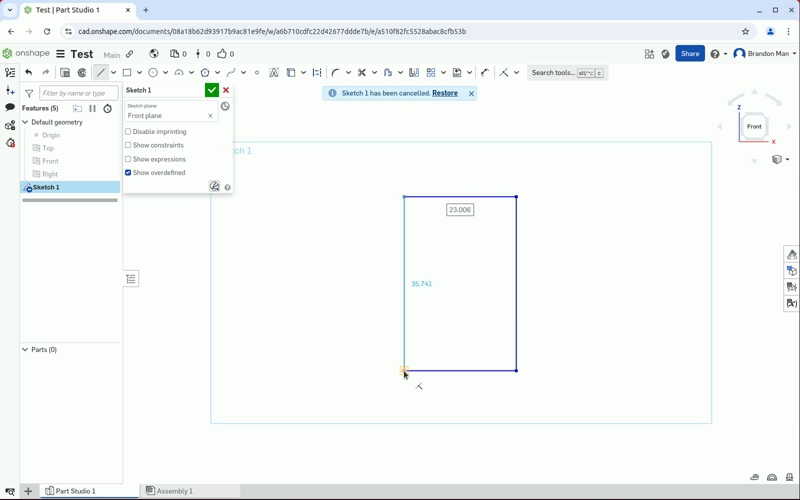
mouse_move(477, 258)
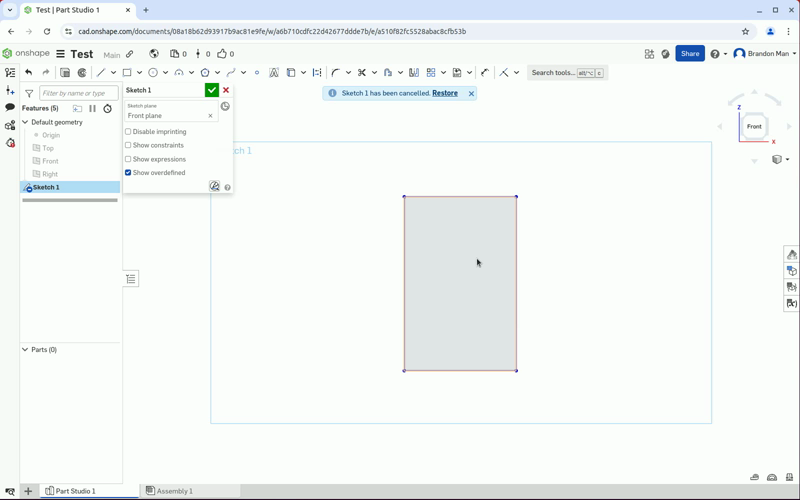
click(477, 258)
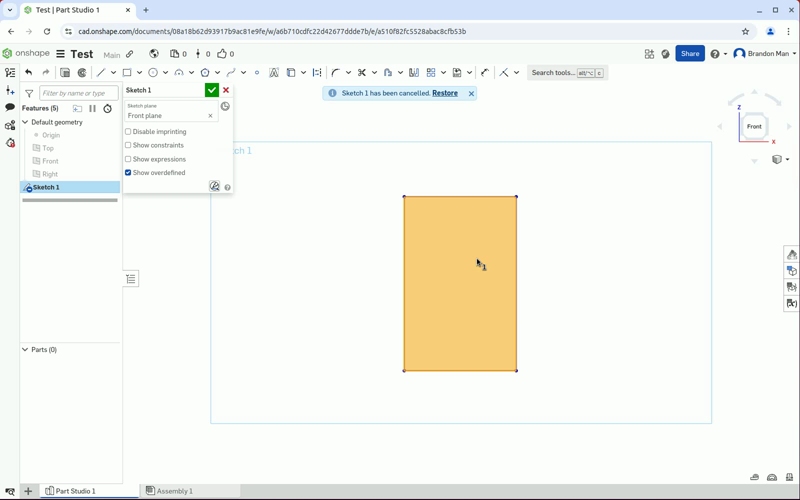
mouse_move(73, 352)
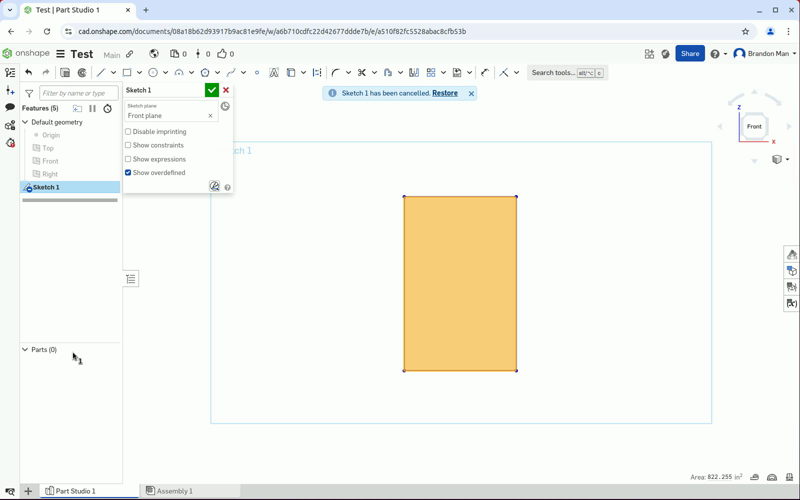
key(shift+y)
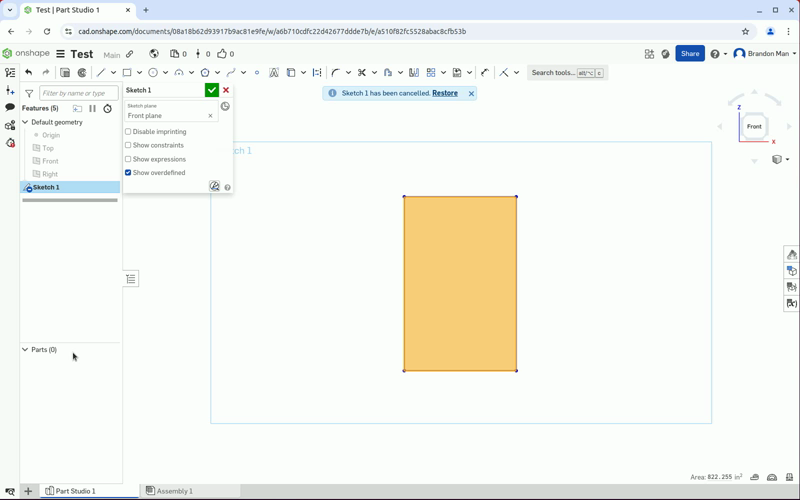
key(shift+e)
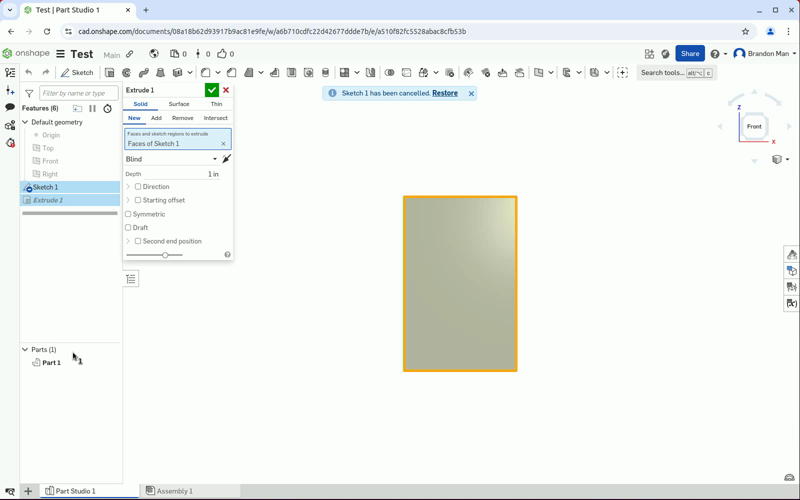
mouse_move(143, 106)
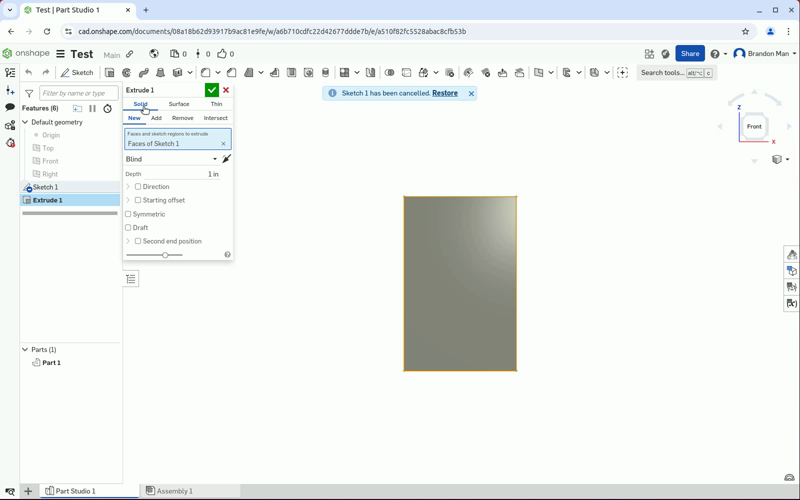
click(143, 106)
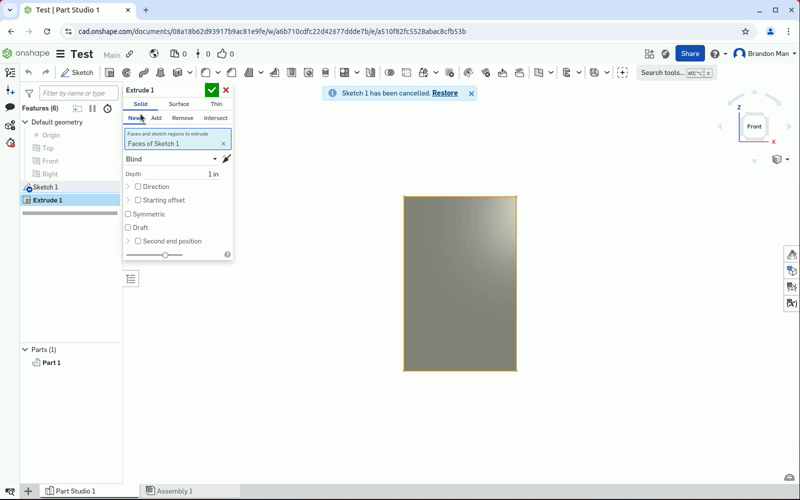
mouse_move(137, 120)
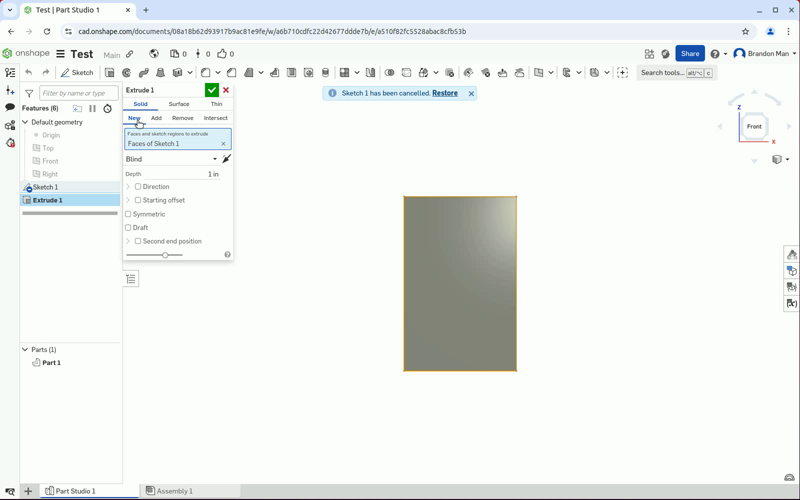
click(137, 120)
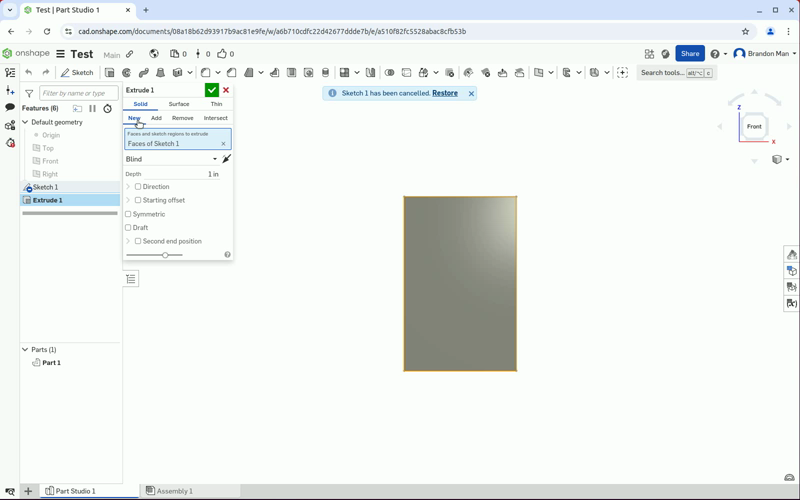
key(tab, 4)
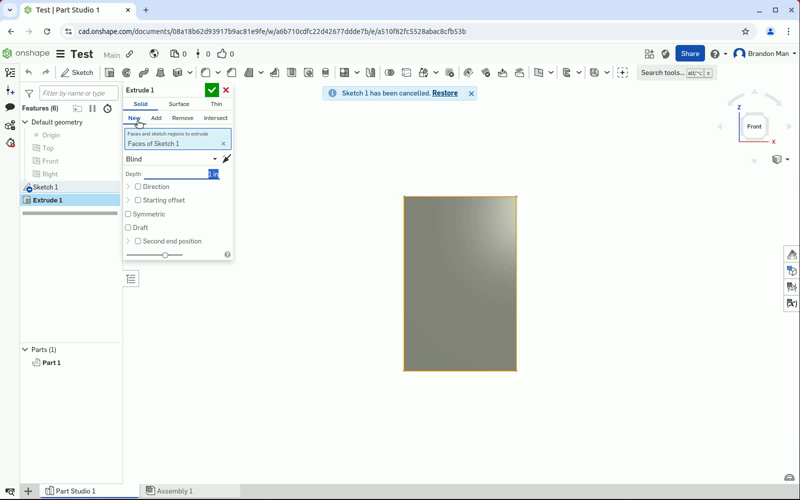
text(23.108)
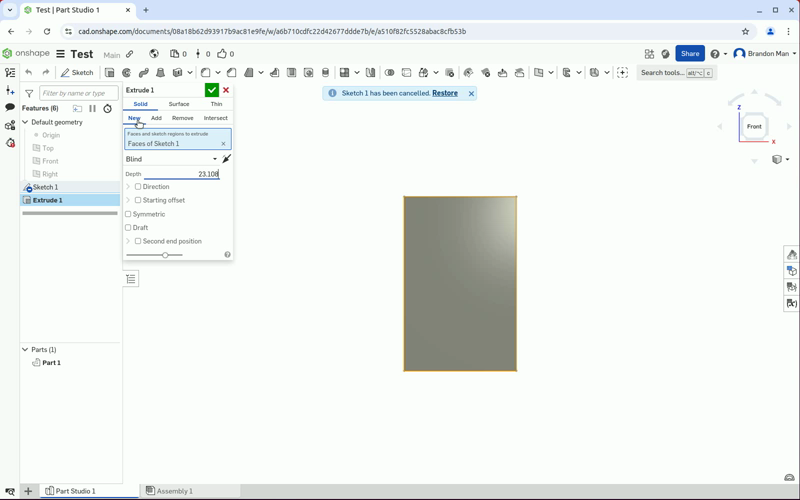
key(enter)
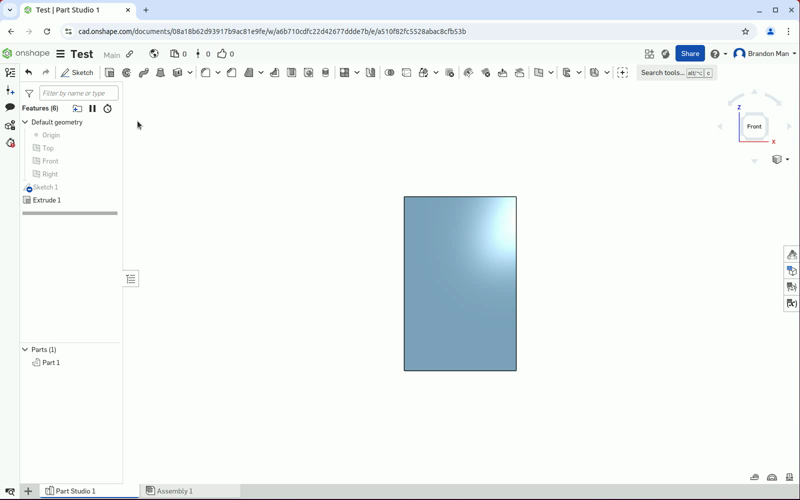
key(shift+h)
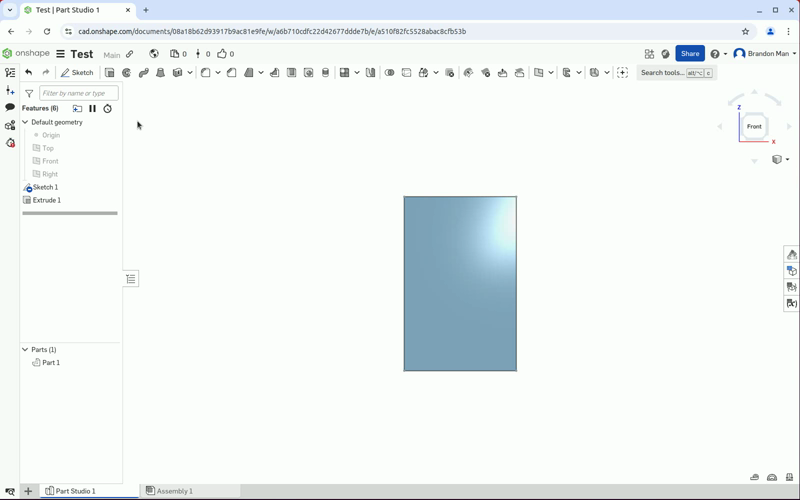
key(shift+h)
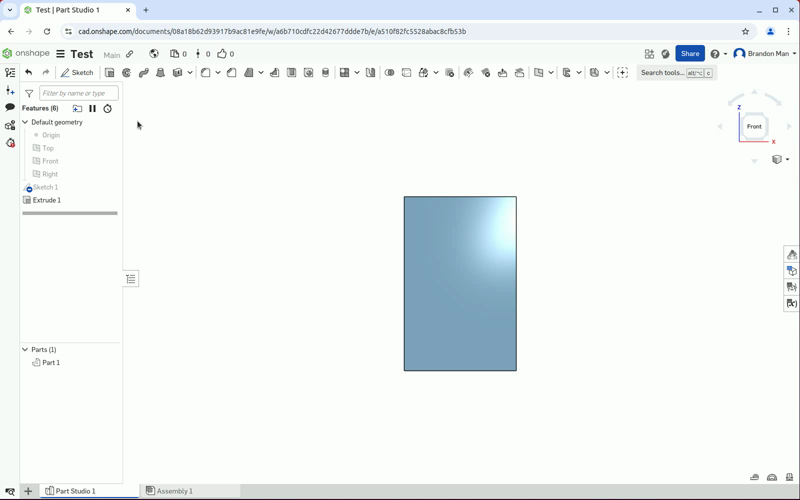
mouse_move(73, 189)
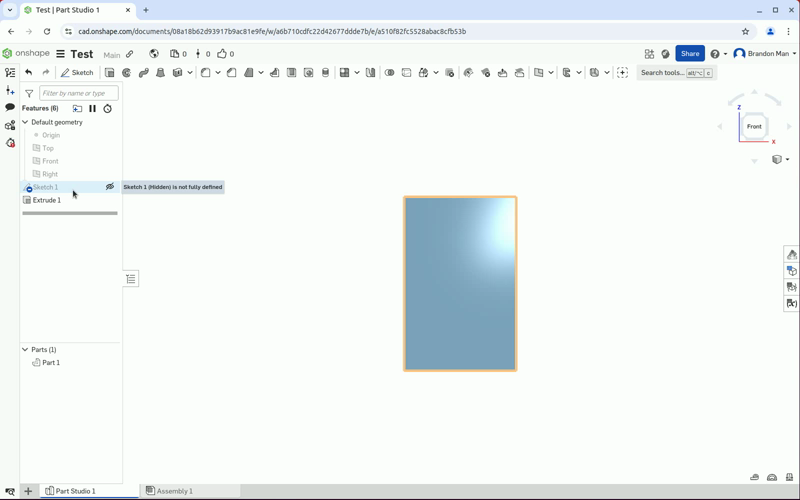
click(73, 189)
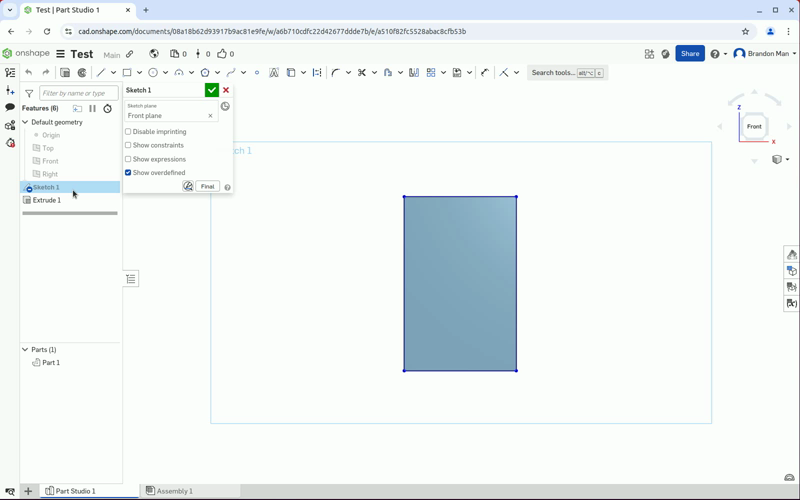
mouse_move(229, 92)
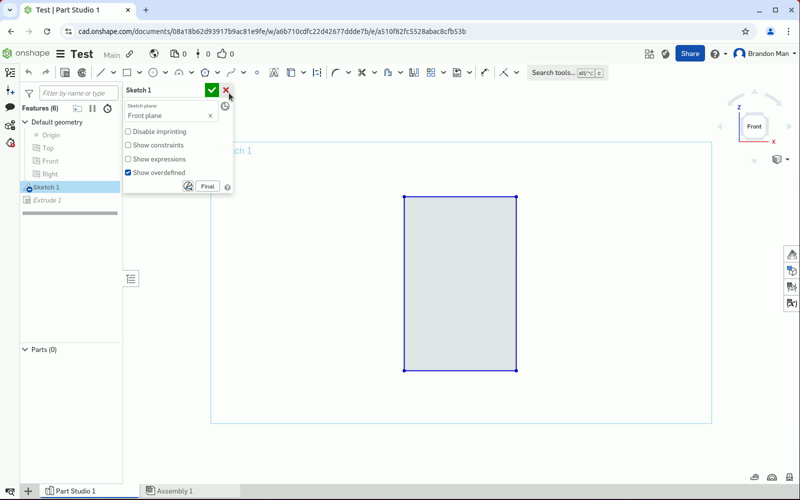
click(229, 92)
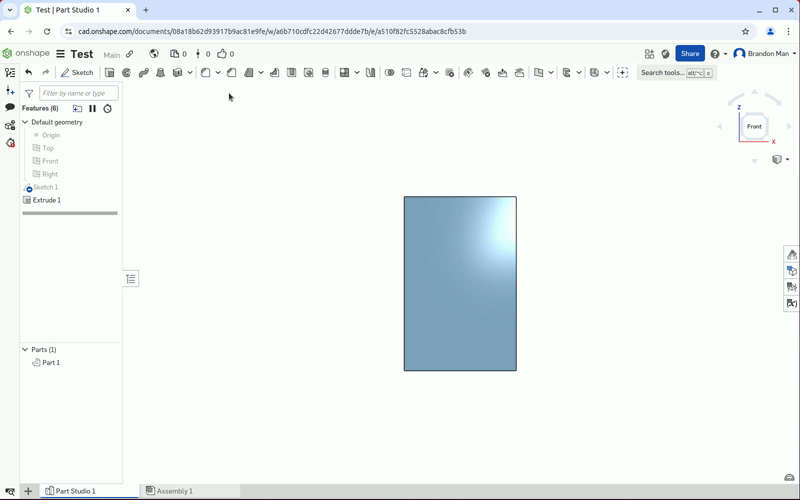
mouse_move(73, 352)
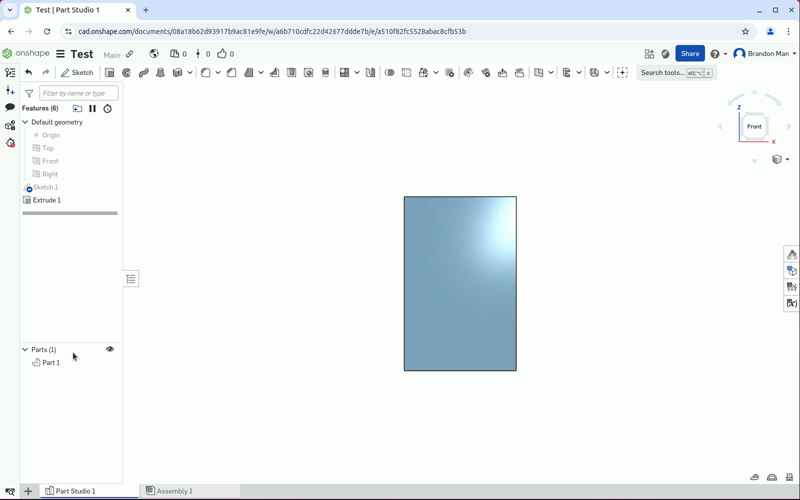
key(y)
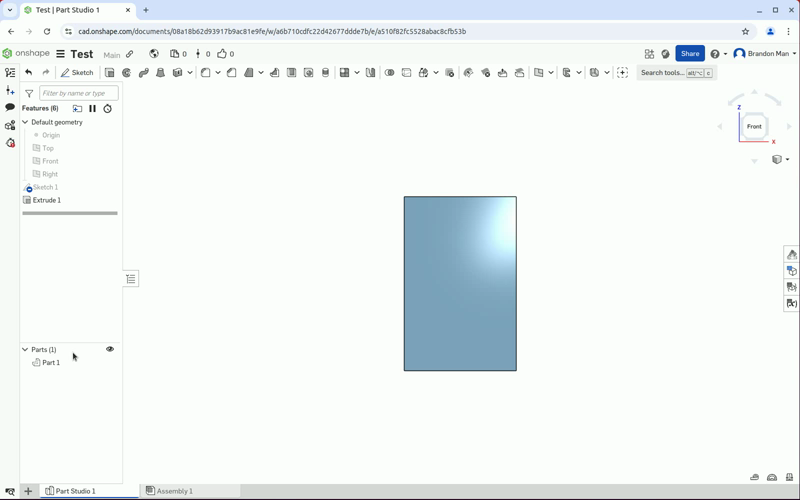
key(shift+p)
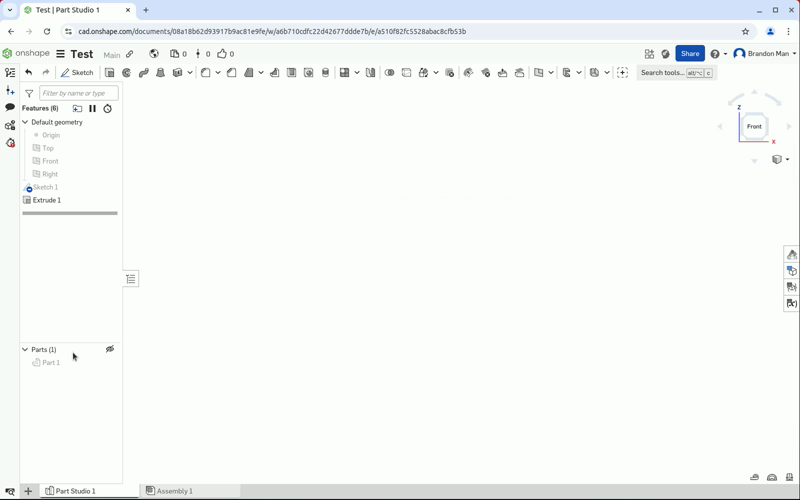
key(space)
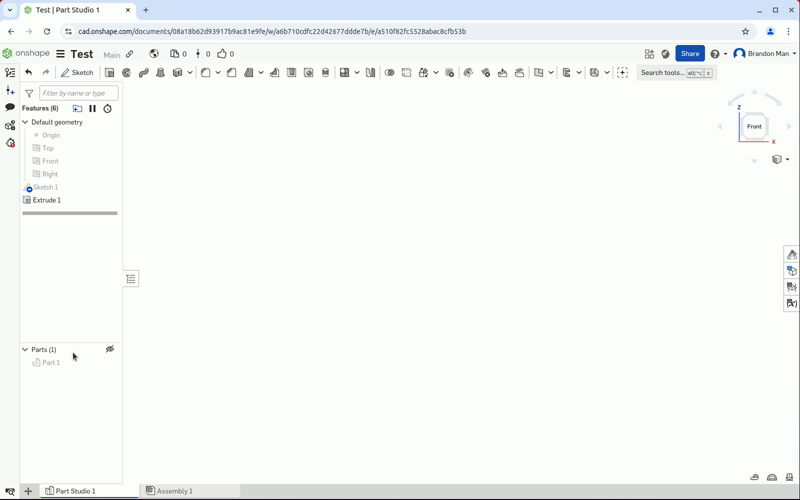
key_down(shift)
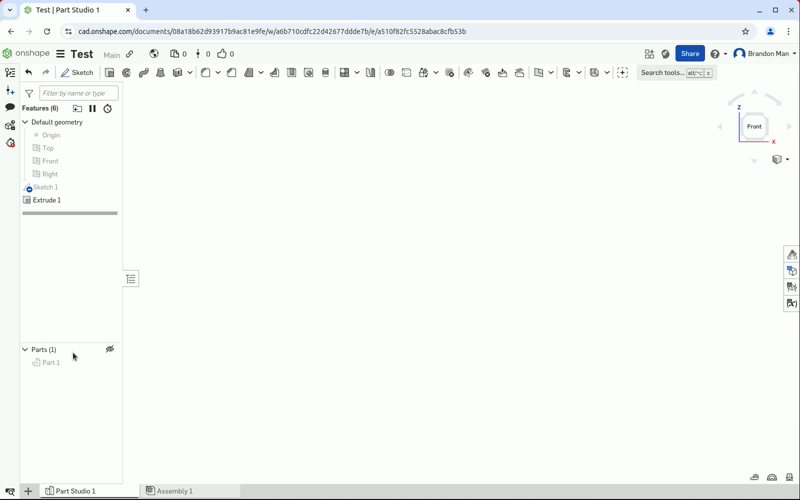
key(down)
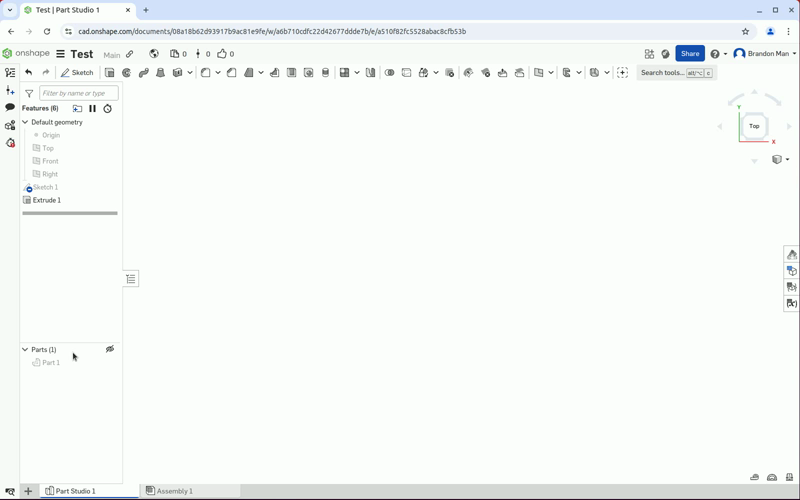
key_up(shift)
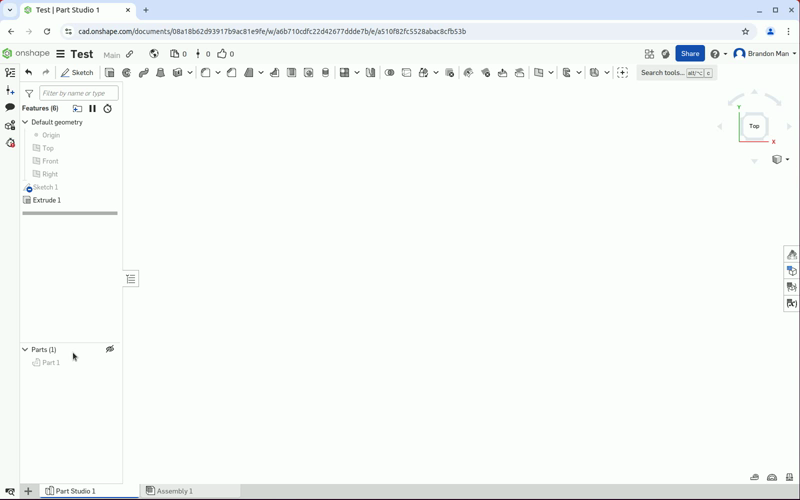
mouse_move(73, 352)
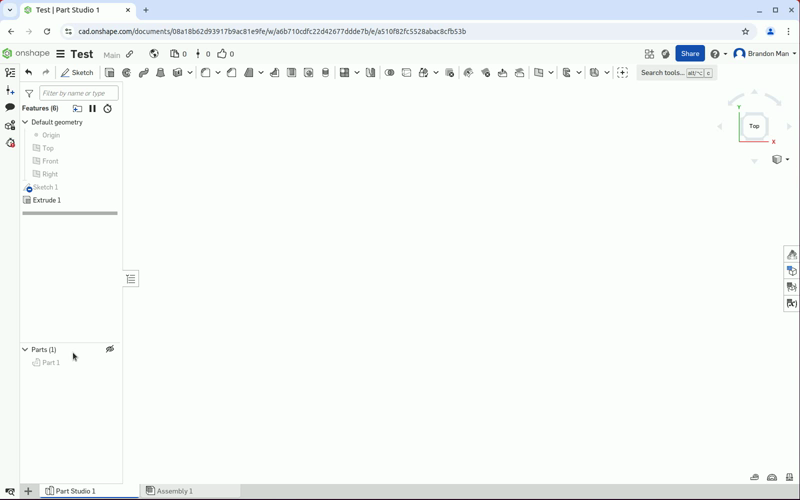
key(shift+y)
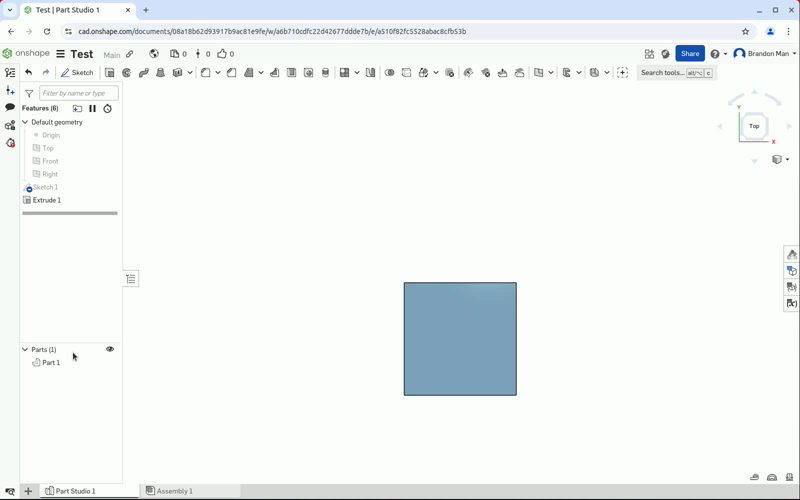
mouse_move(541, 75)
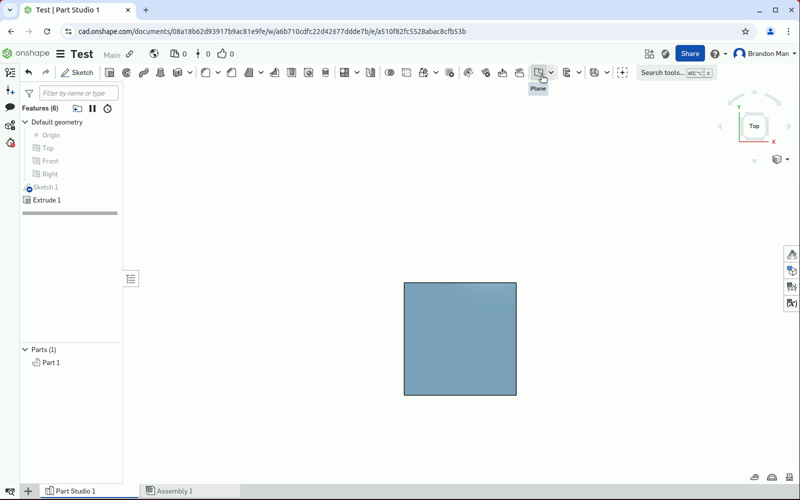
click(541, 75)
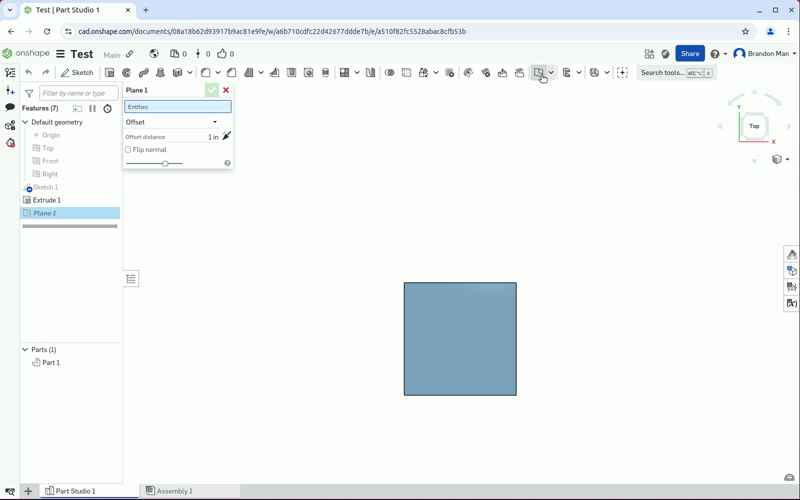
mouse_move(73, 150)
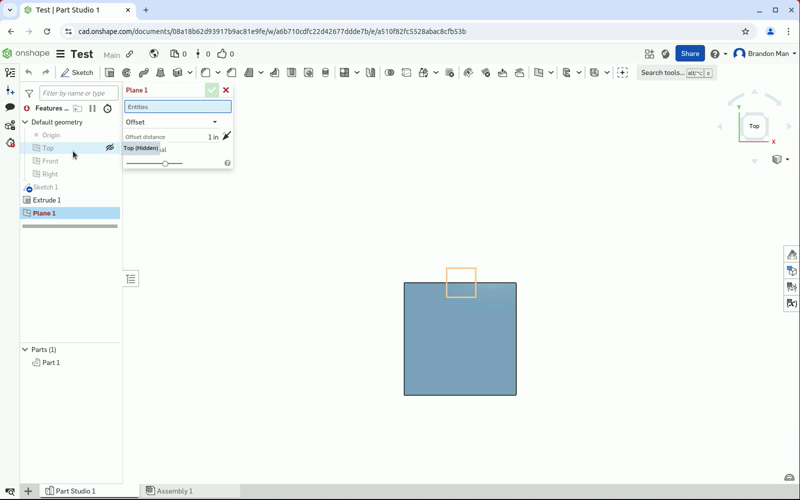
click(73, 150)
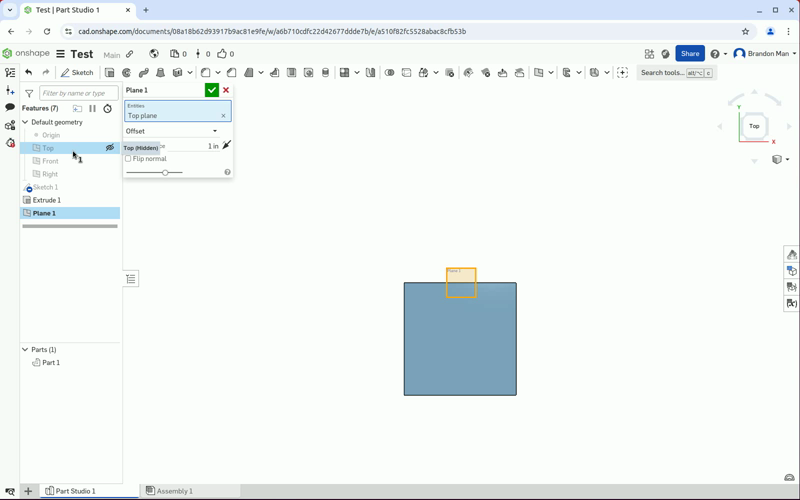
key(tab, 2)
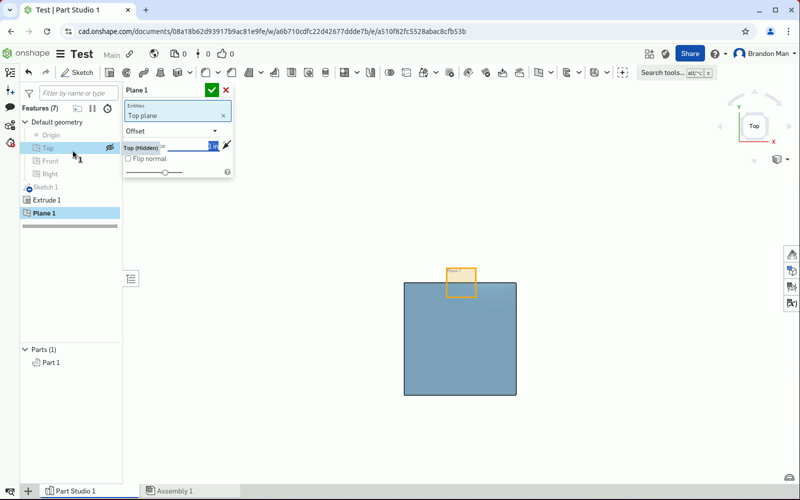
text(18.055)
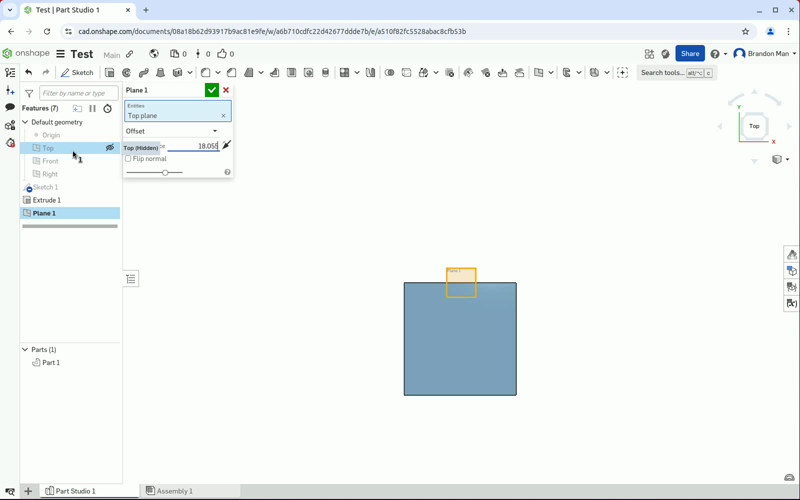
key(enter, 2)
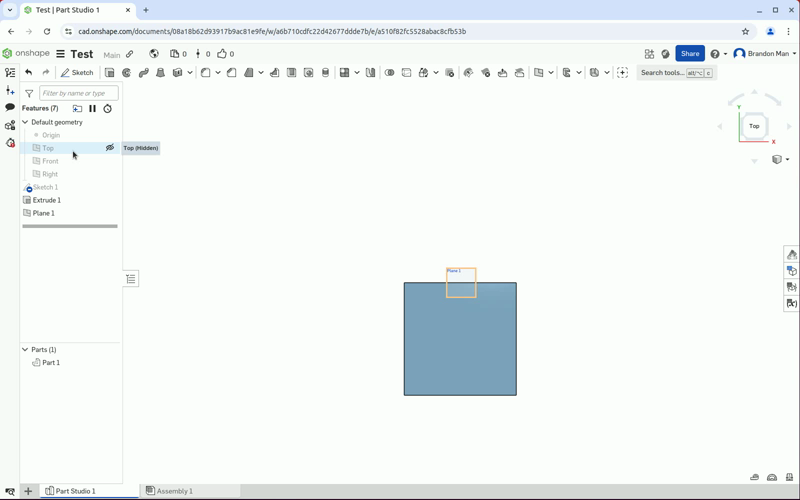
key(shift+s)
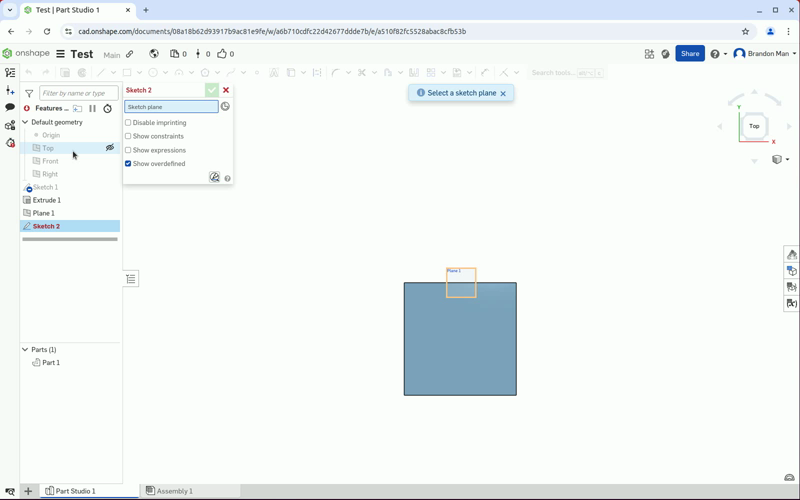
mouse_move(73, 215)
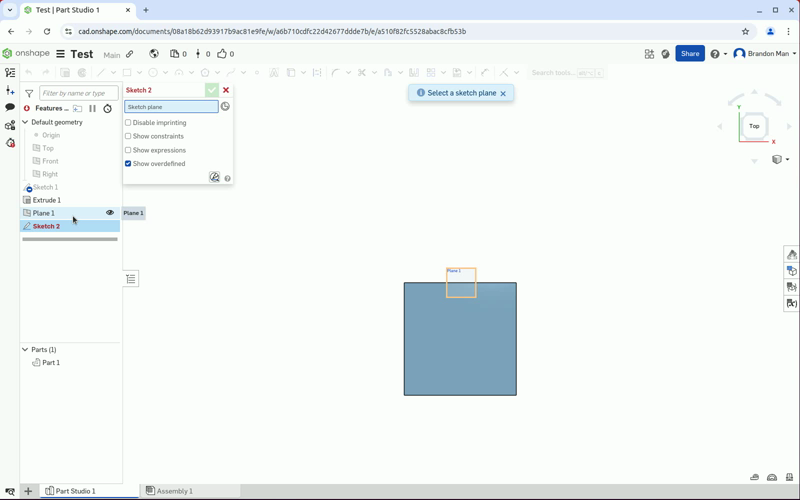
click(73, 215)
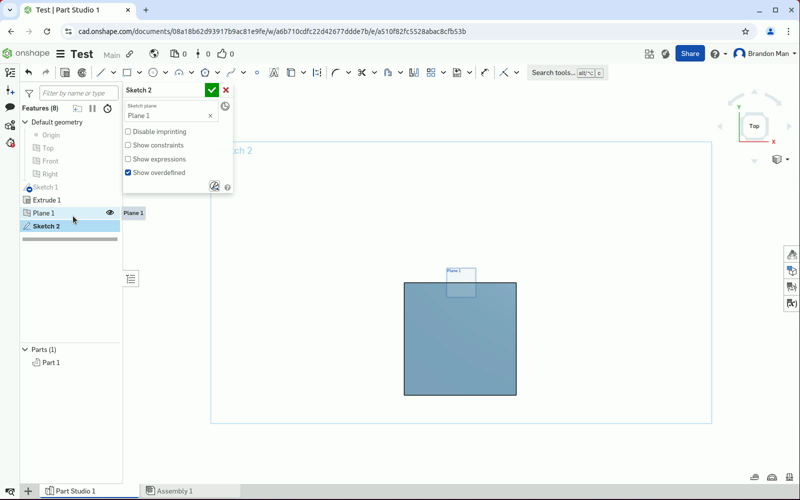
mouse_move(73, 352)
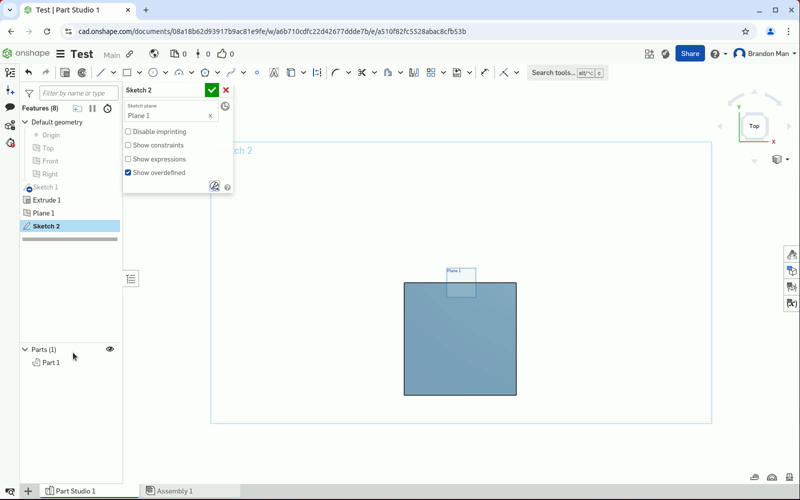
key(y)
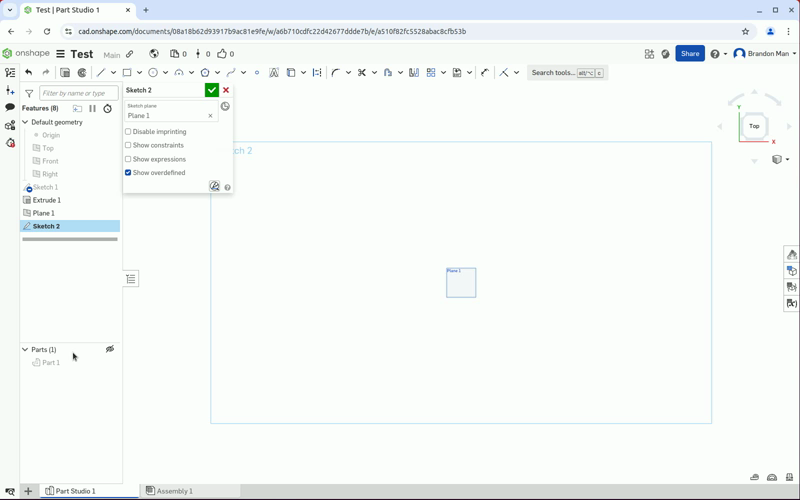
key(l)
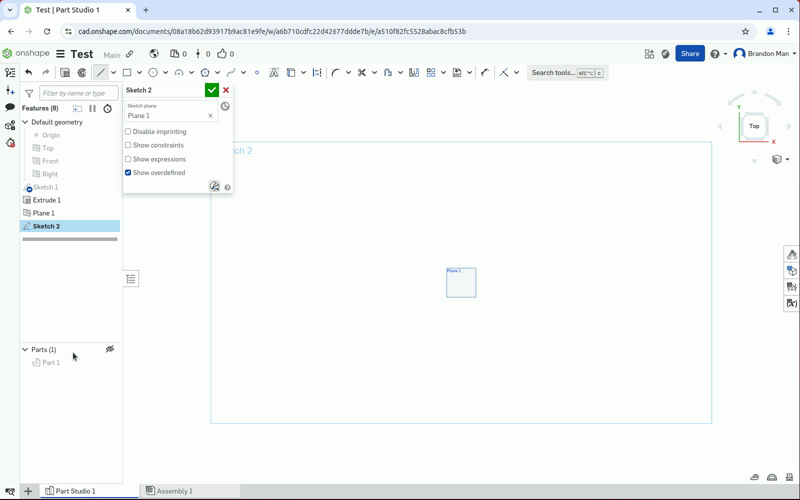
key_down(shift)
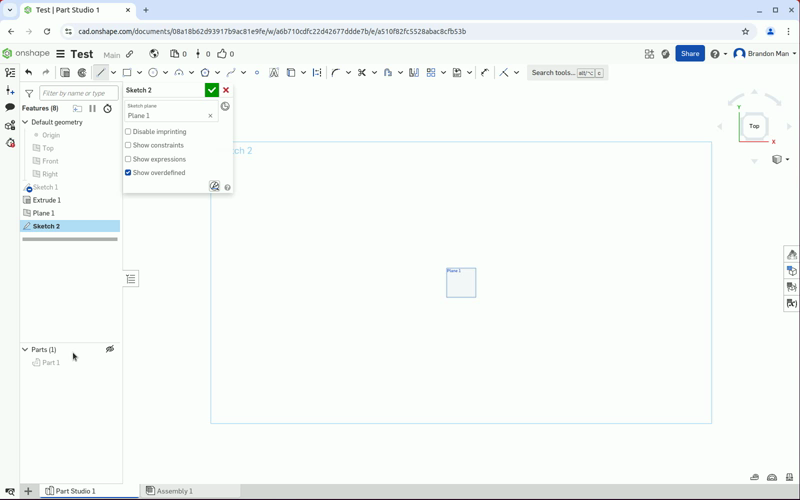
mouse_move(410, 335)
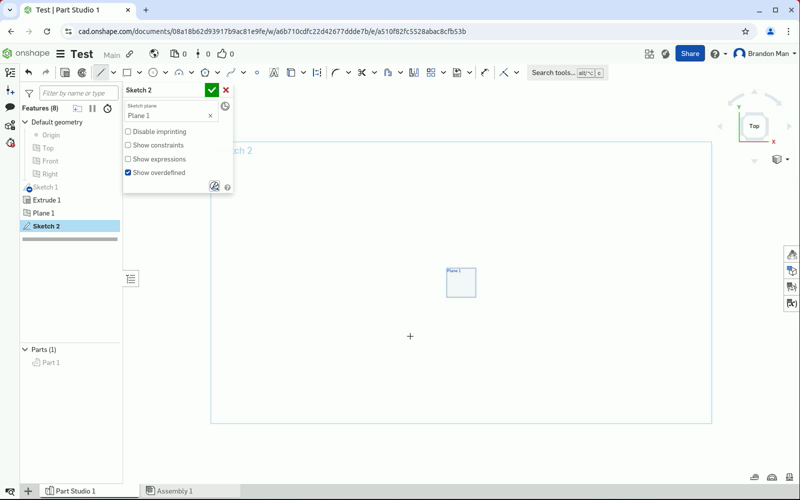
click(410, 335)
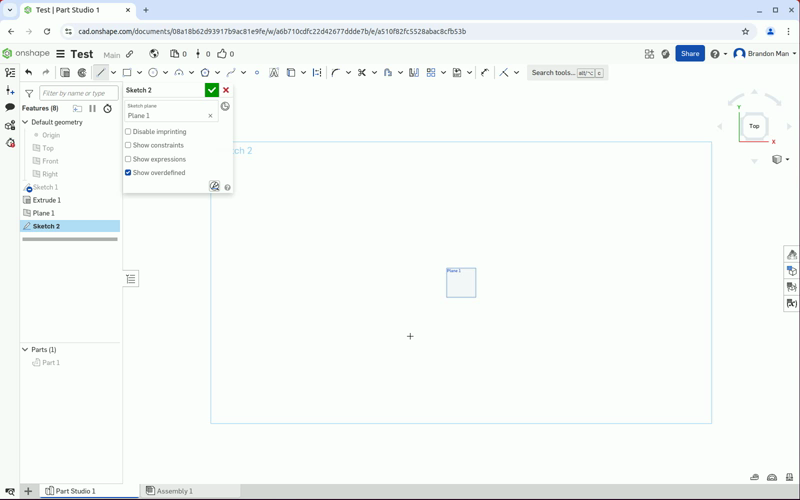
key_up(shift)
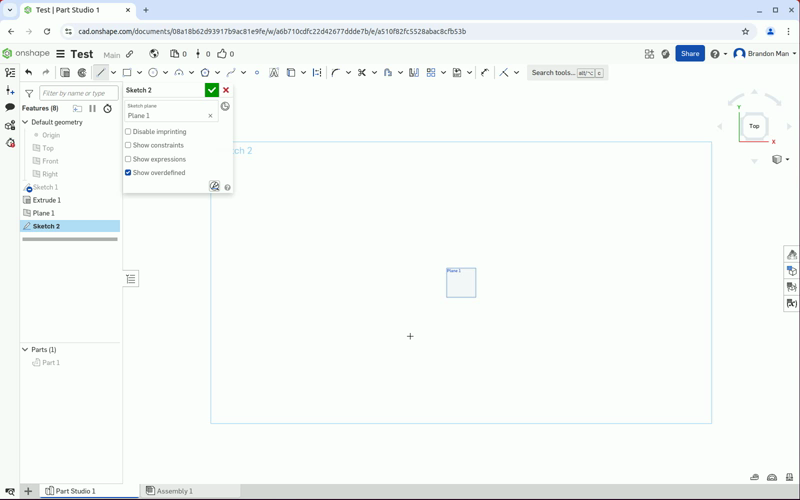
key_down(shift)
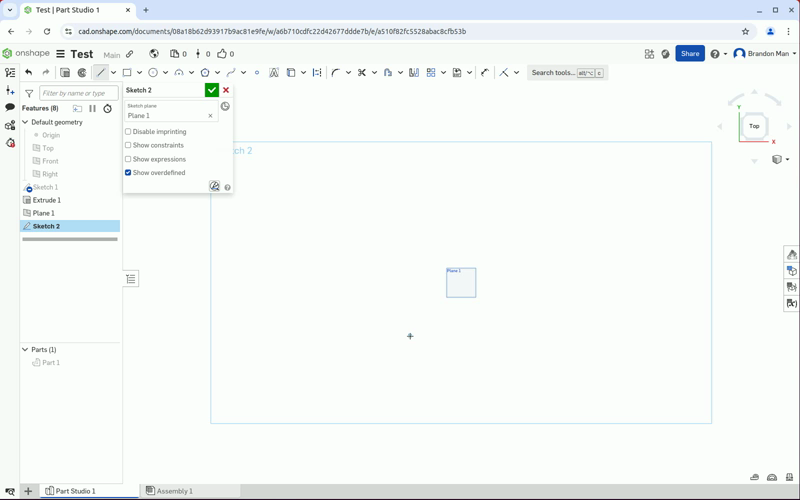
mouse_move(440, 335)
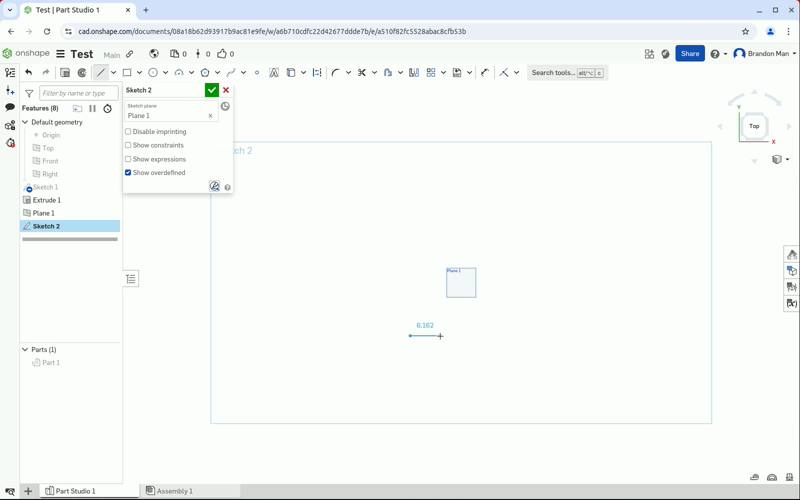
mouse_move(457, 335)
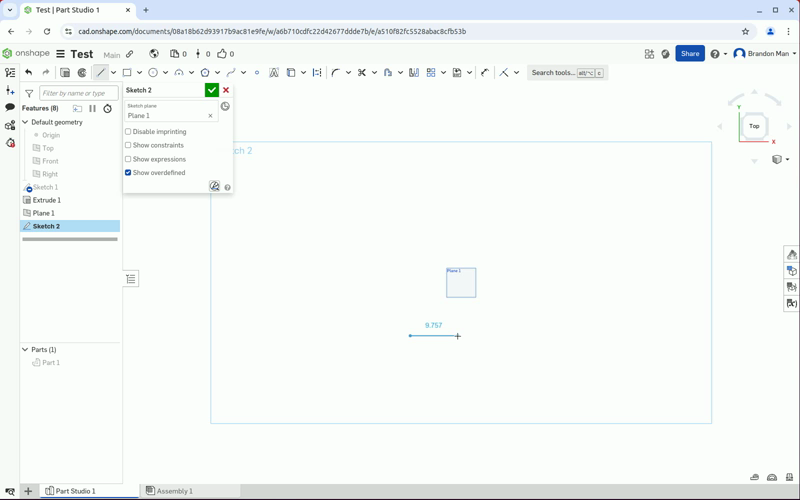
click(457, 335)
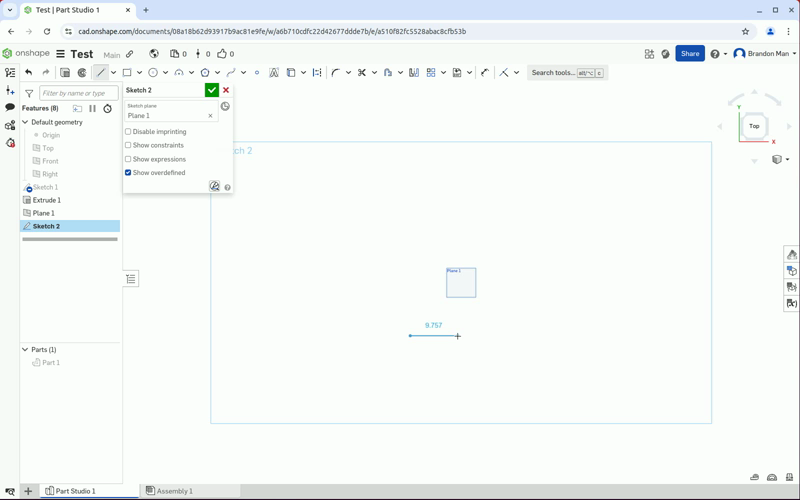
key_up(shift)
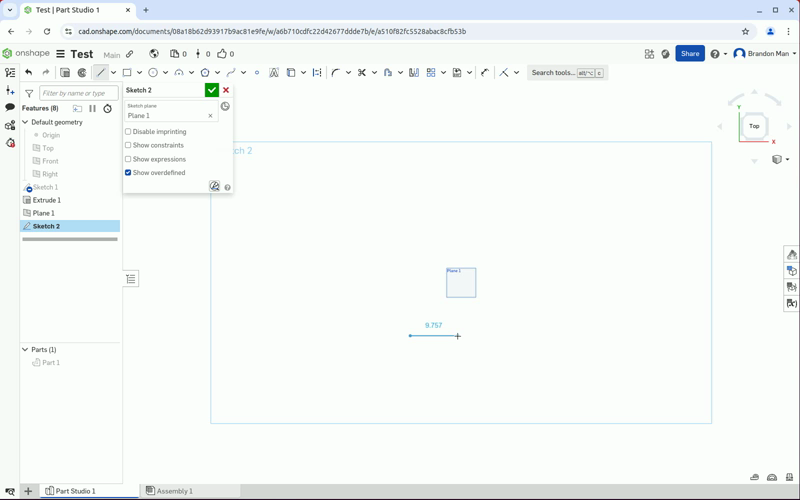
key_down(shift)
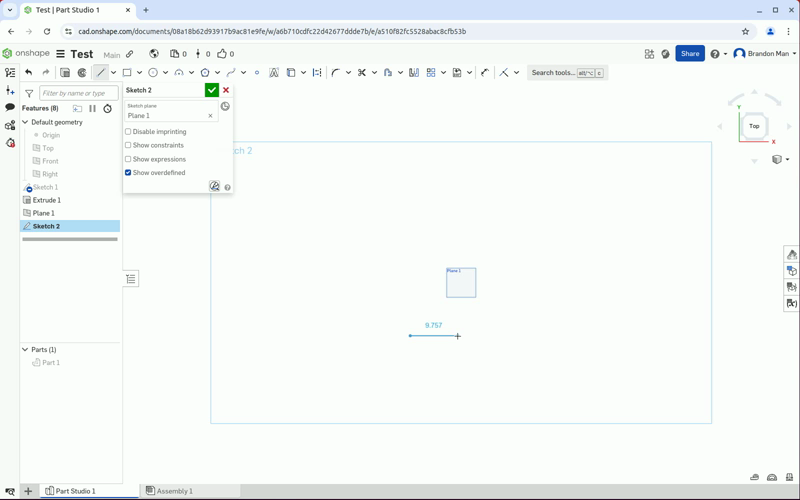
mouse_move(487, 335)
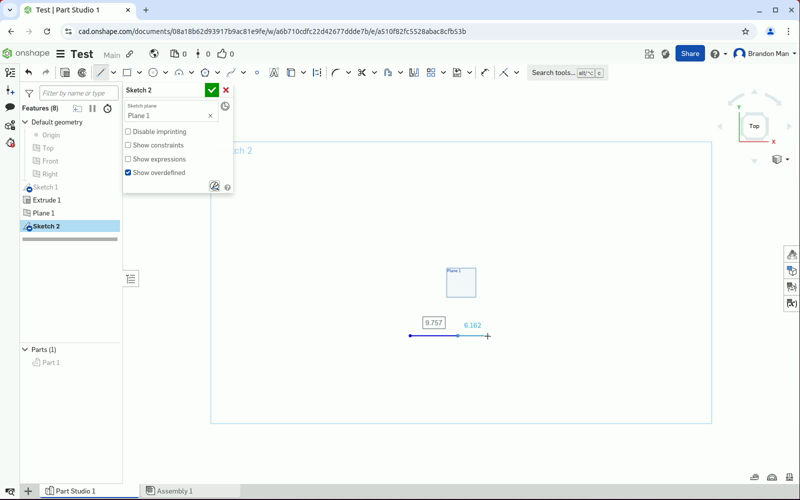
mouse_move(457, 288)
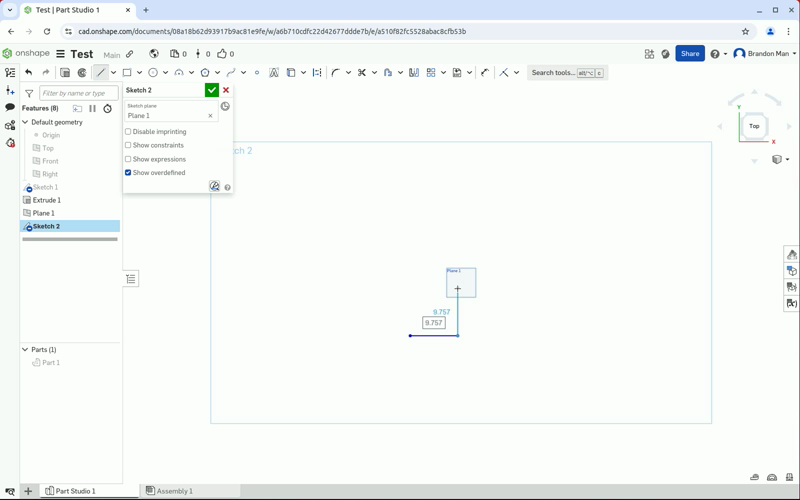
click(457, 288)
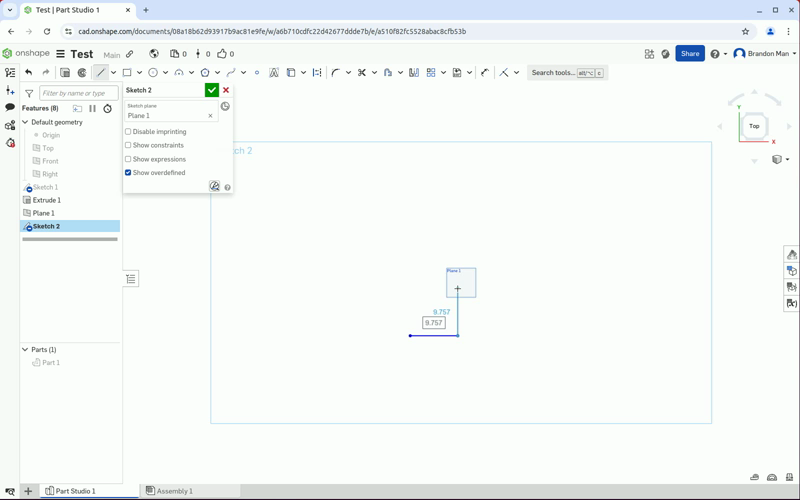
key_up(shift)
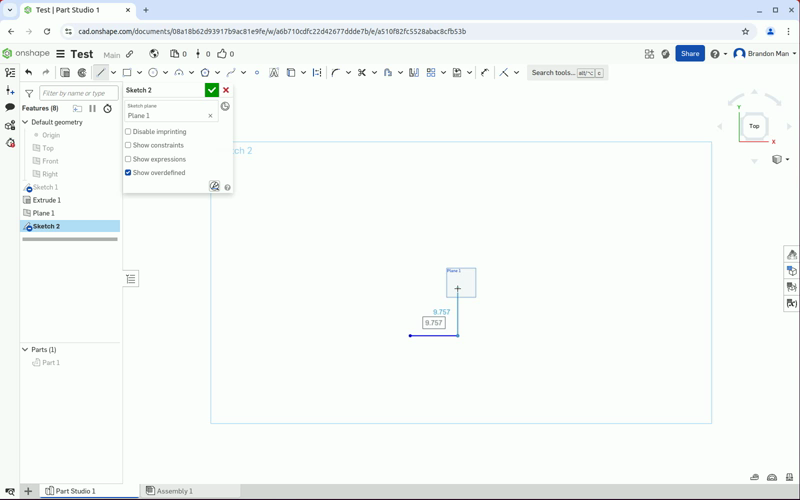
key_down(shift)
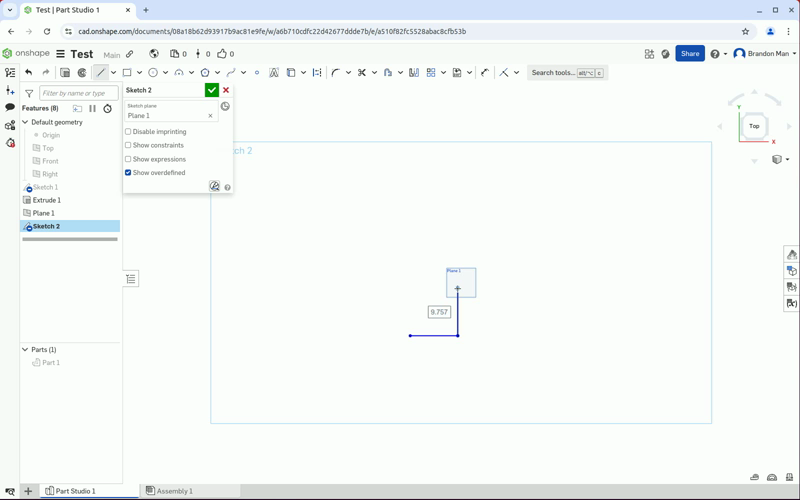
mouse_move(487, 288)
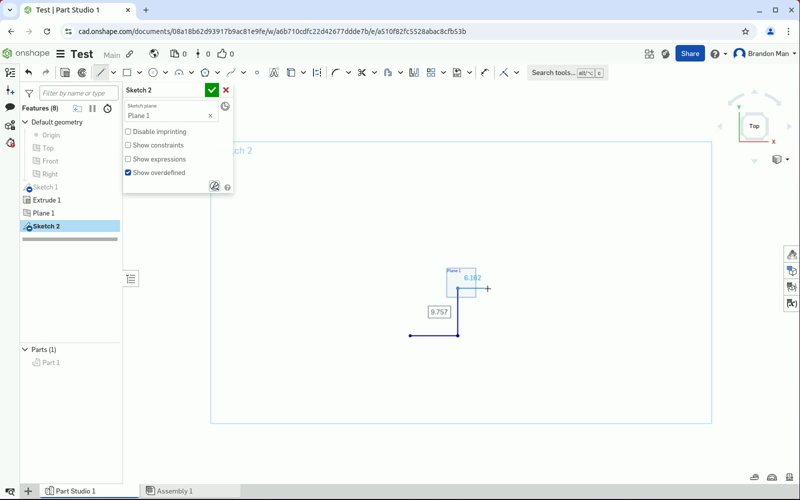
mouse_move(410, 288)
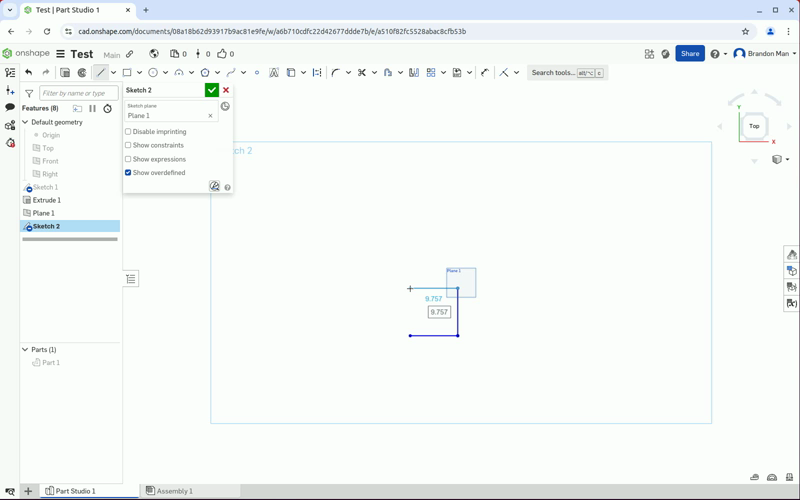
click(410, 288)
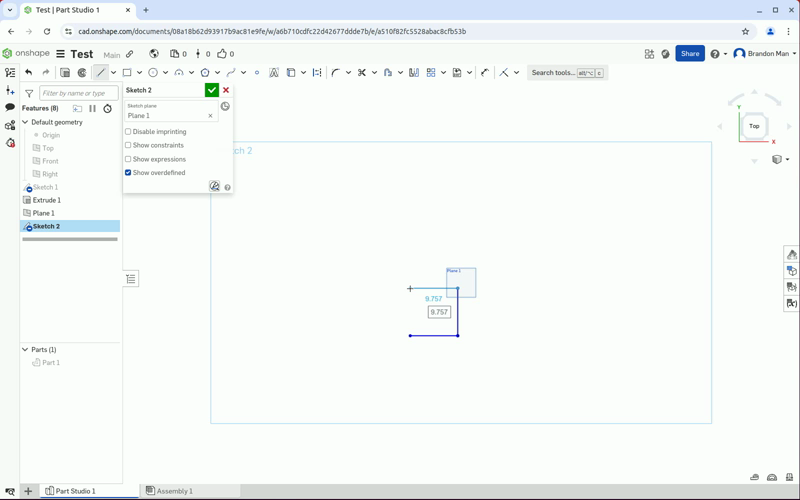
key_up(shift)
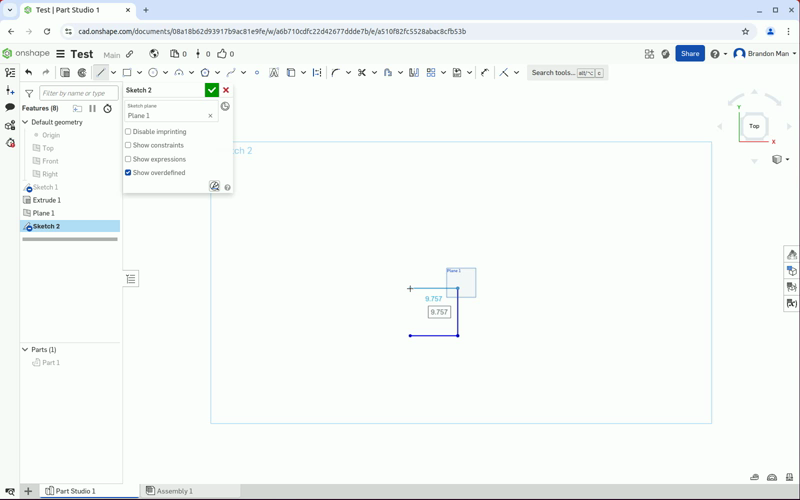
mouse_move(440, 288)
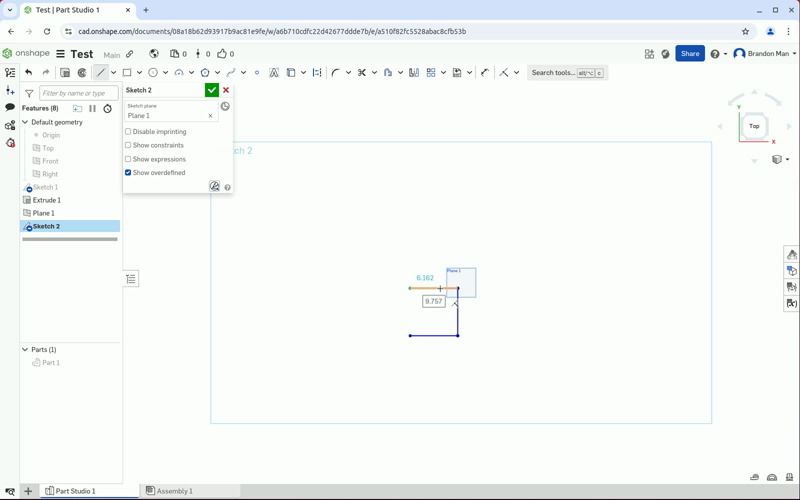
key_down(shift)
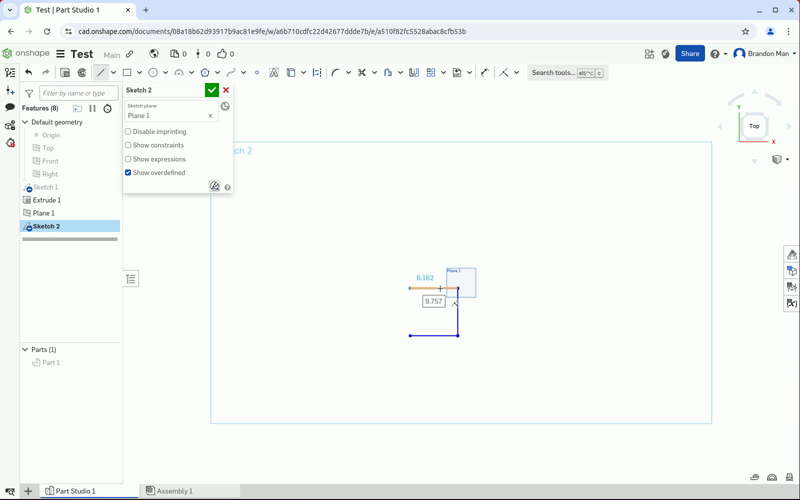
mouse_move(410, 335)
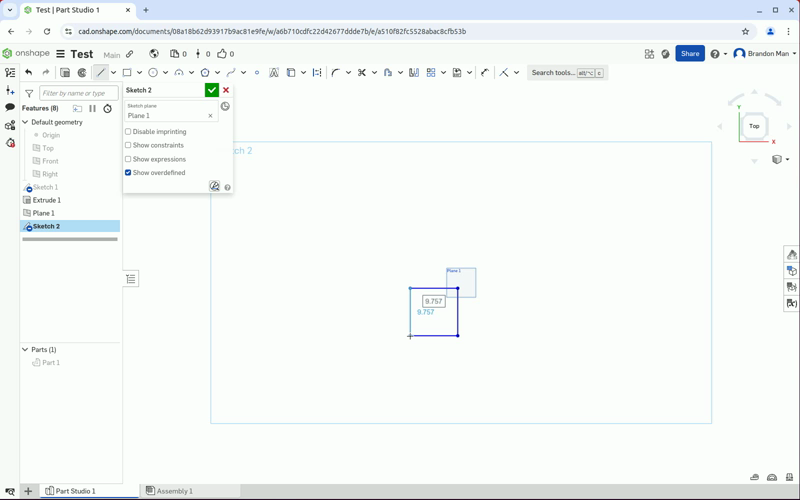
key_up(shift)
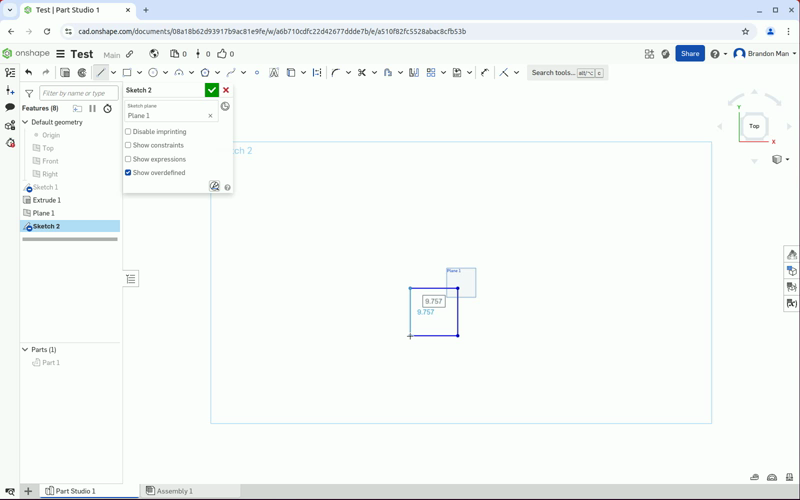
click(410, 335)
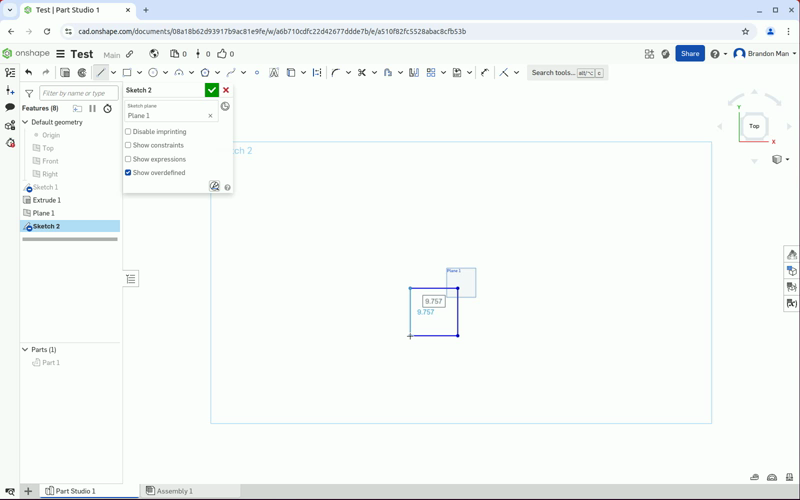
key(esc)
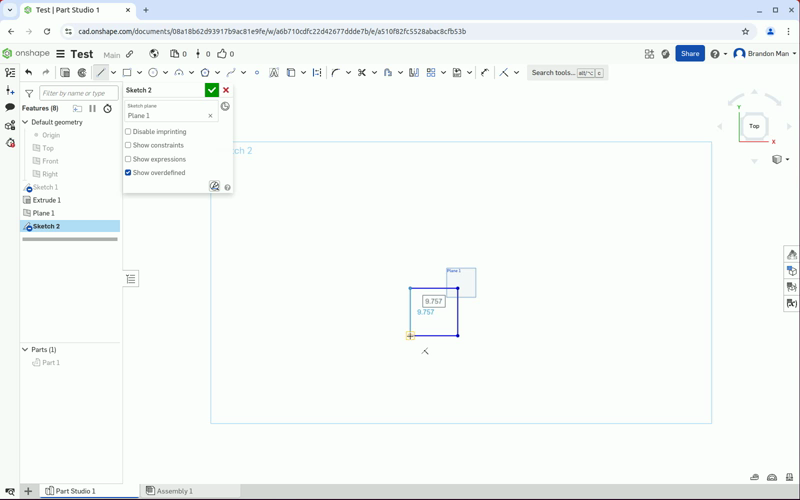
mouse_move(433, 307)
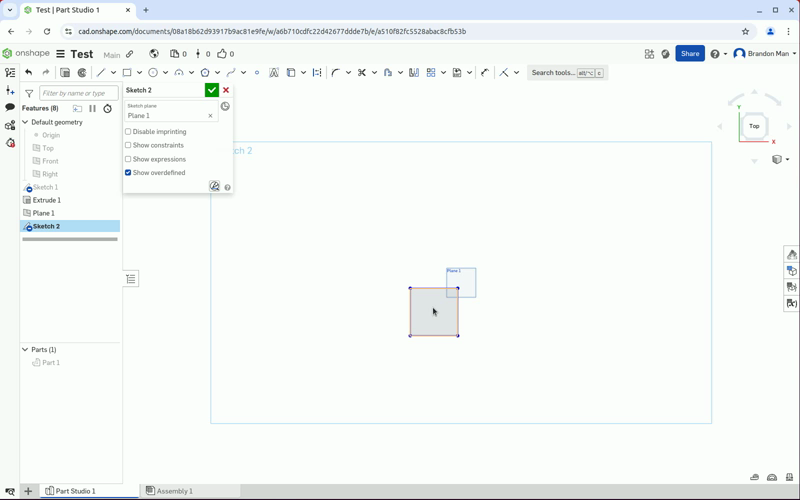
click(433, 307)
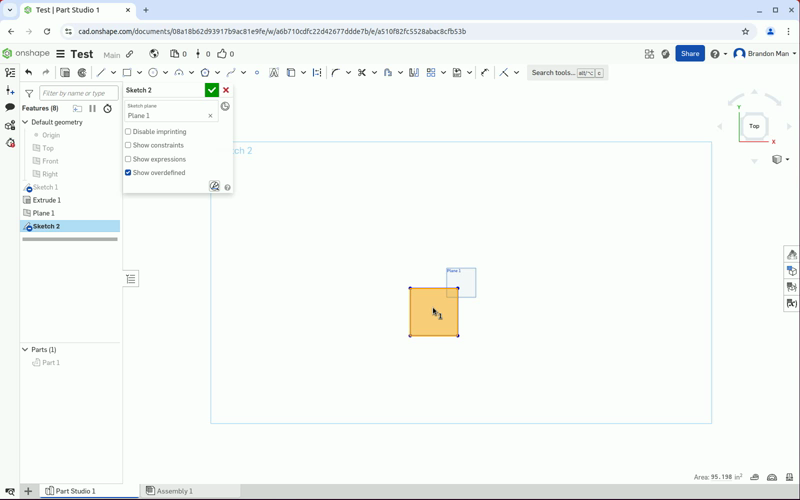
mouse_move(73, 352)
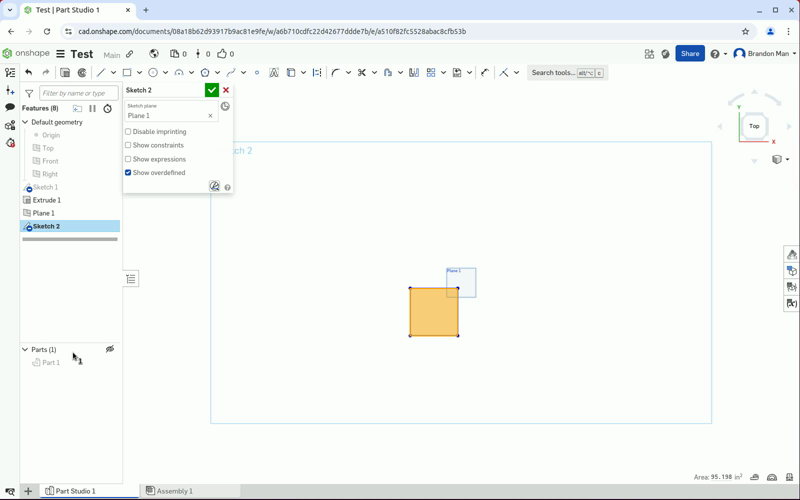
key(shift+y)
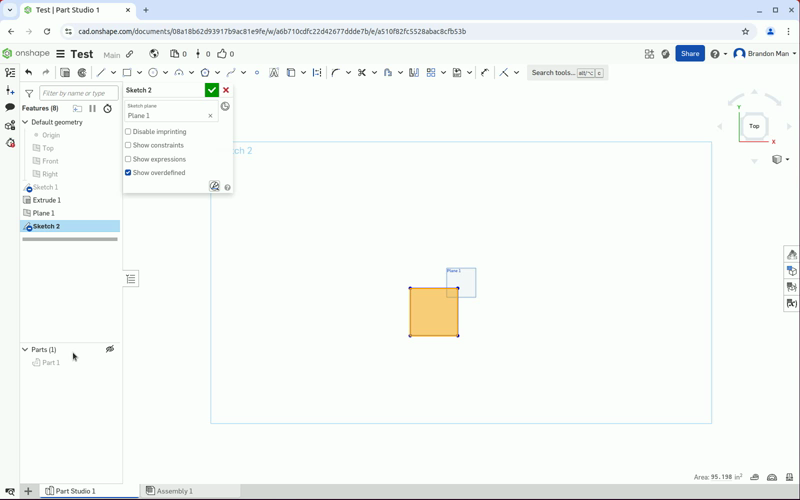
key(shift+e)
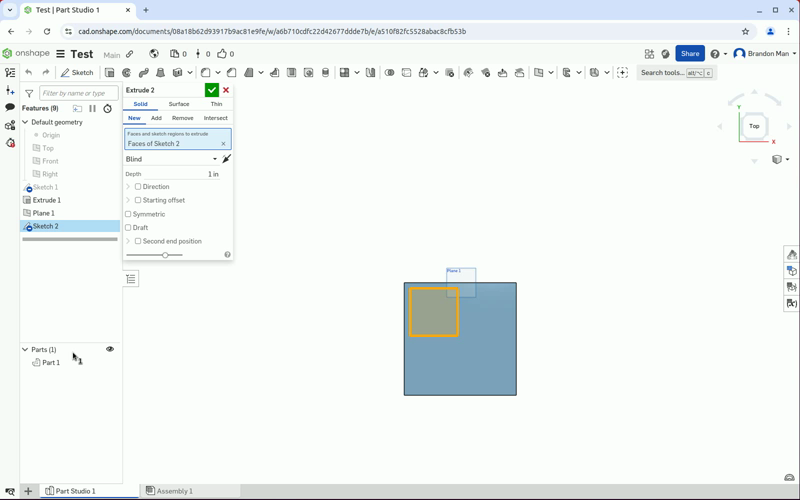
mouse_move(143, 106)
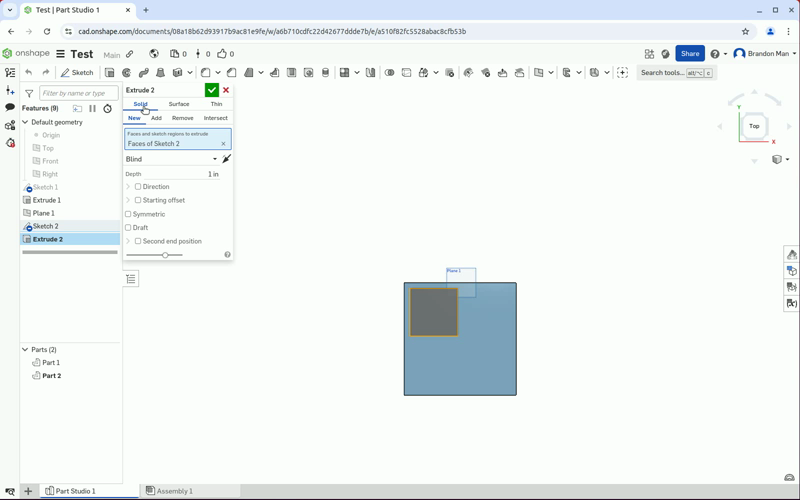
click(143, 106)
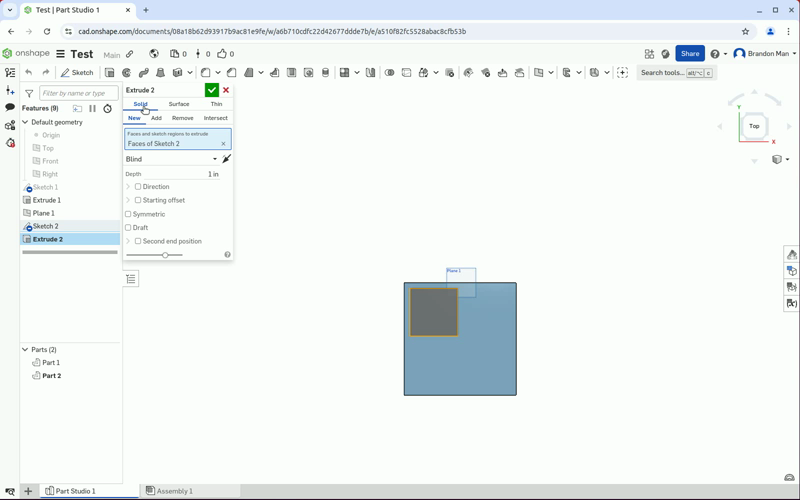
mouse_move(186, 120)
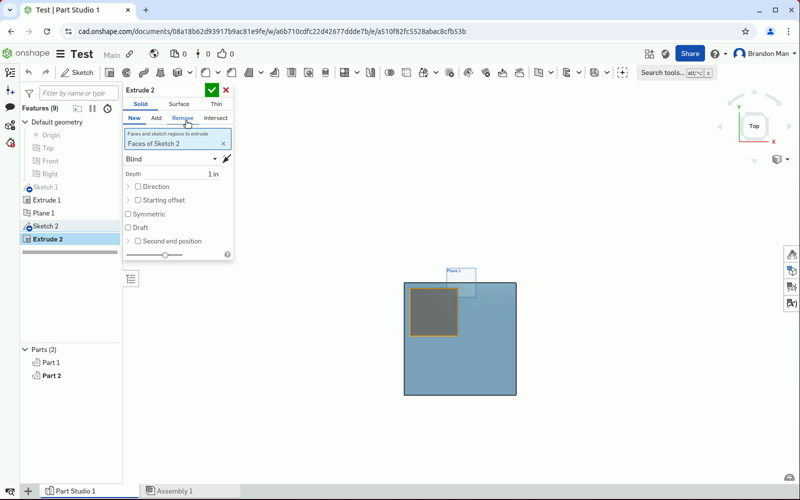
click(186, 120)
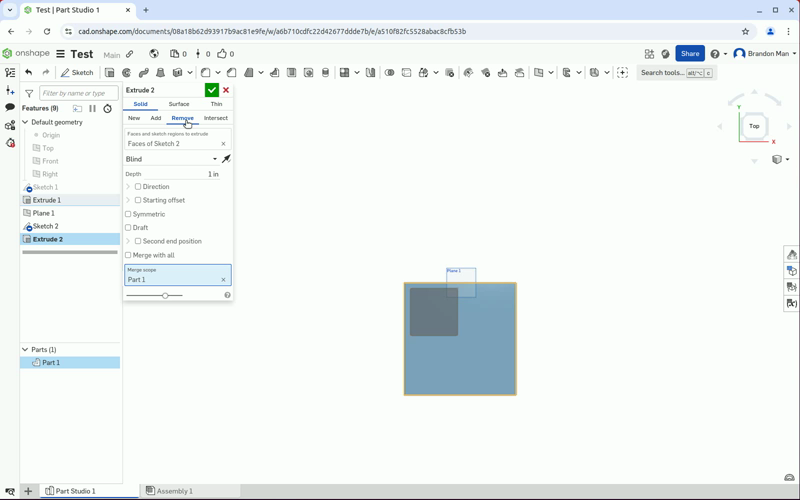
key(tab, 4)
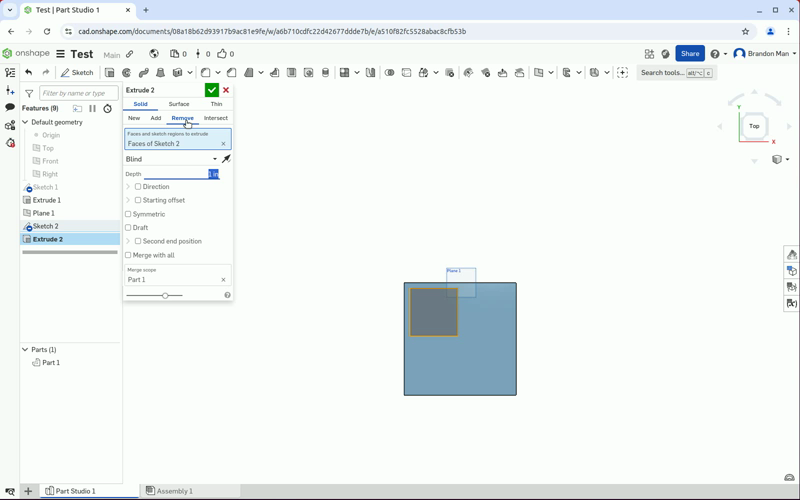
text(30.811)
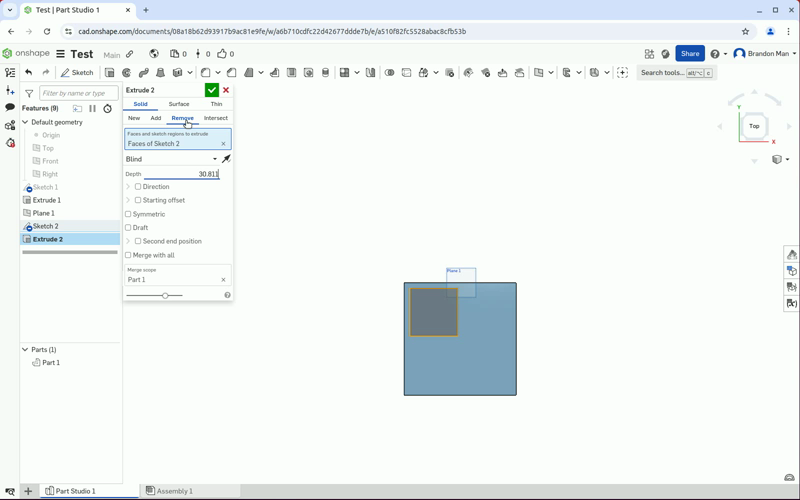
key(tab, 6)
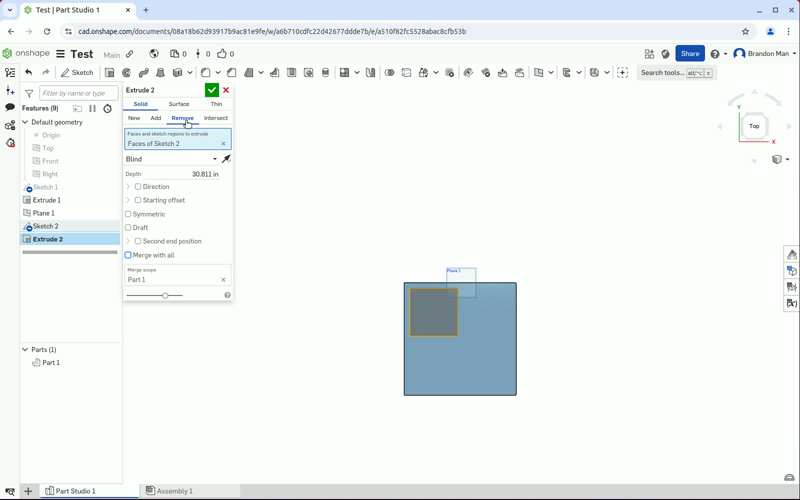
key(space)
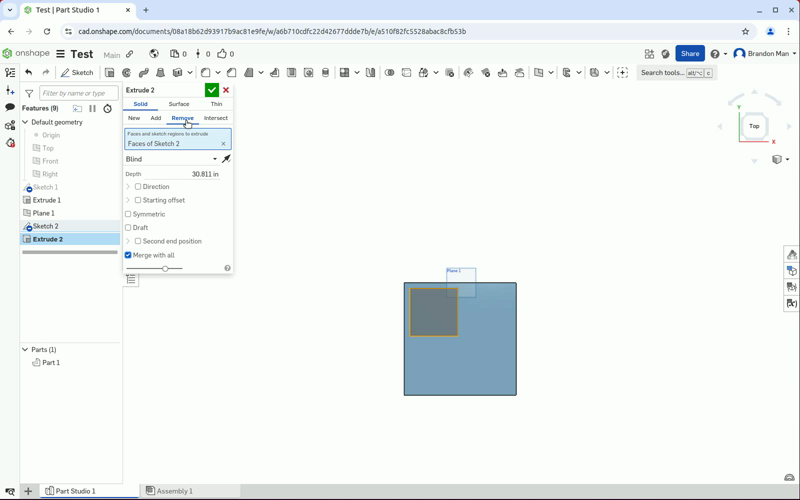
key(enter)
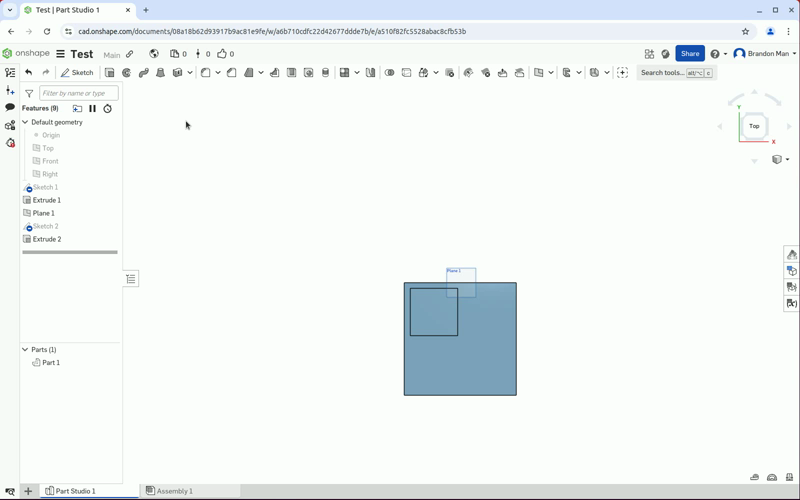
key(shift+h)
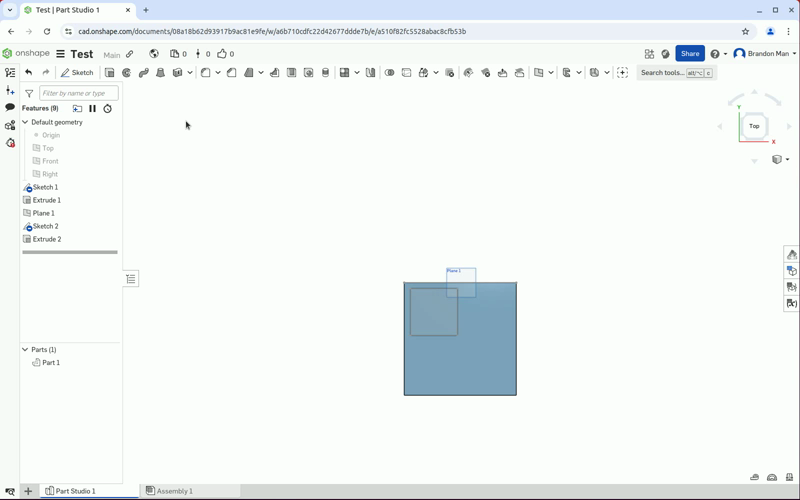
key(shift+h)
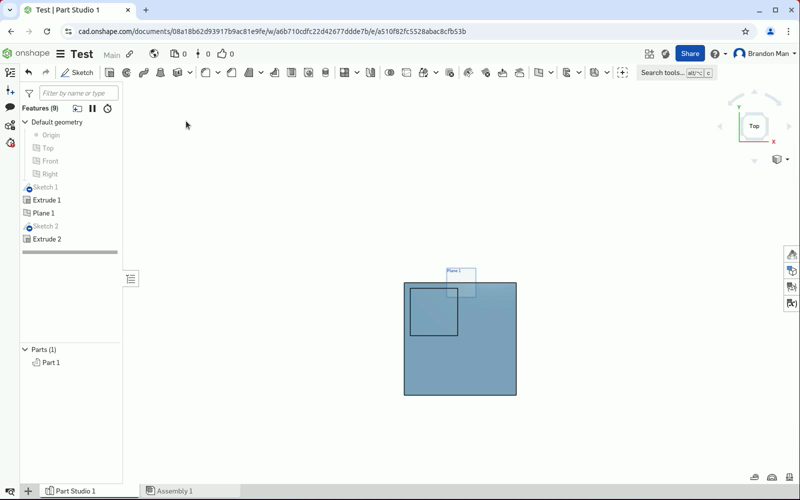
mouse_move(73, 189)
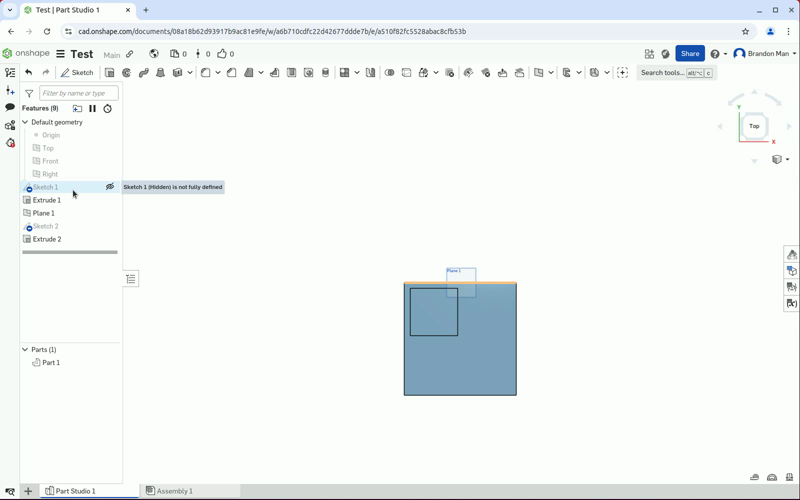
click(73, 189)
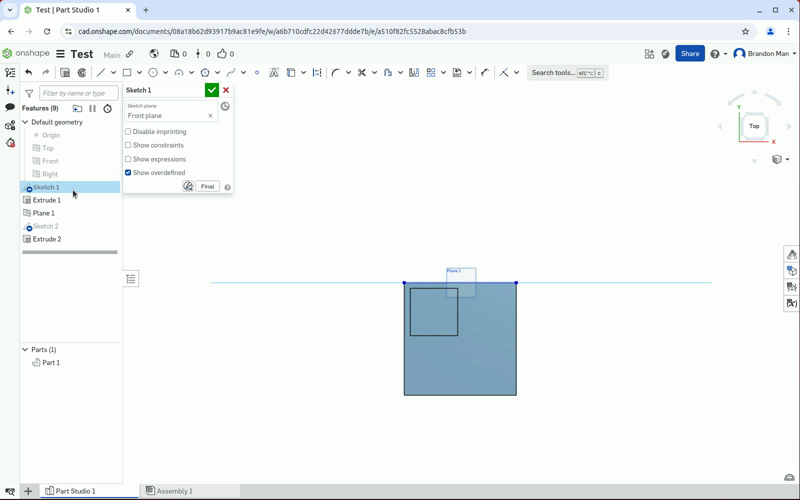
mouse_move(229, 92)
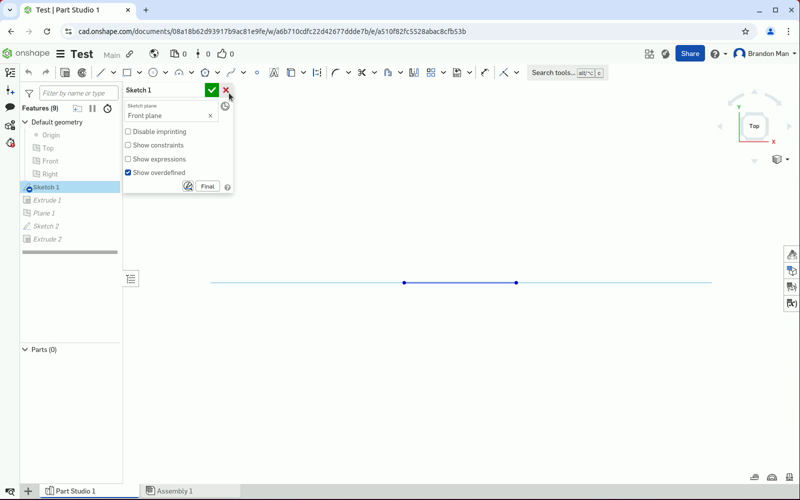
click(229, 92)
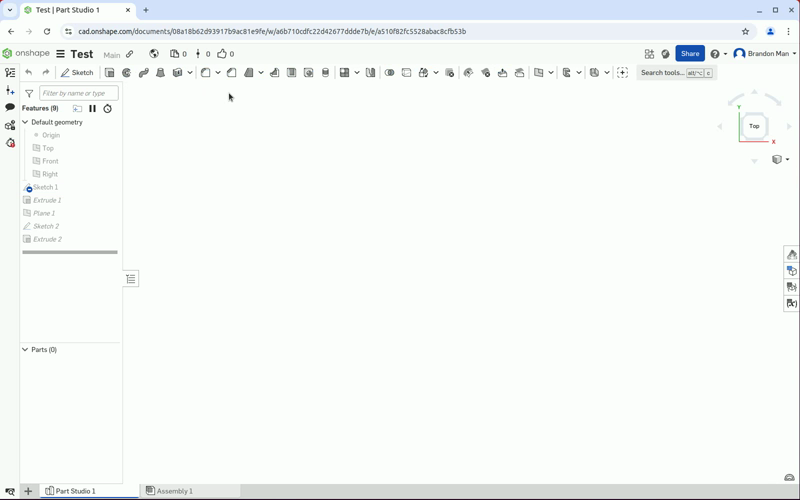
key(shift+s)
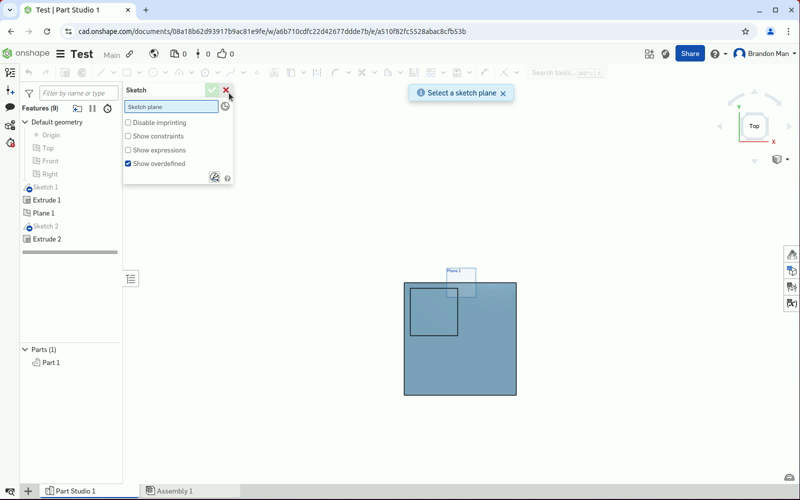
mouse_move(73, 215)
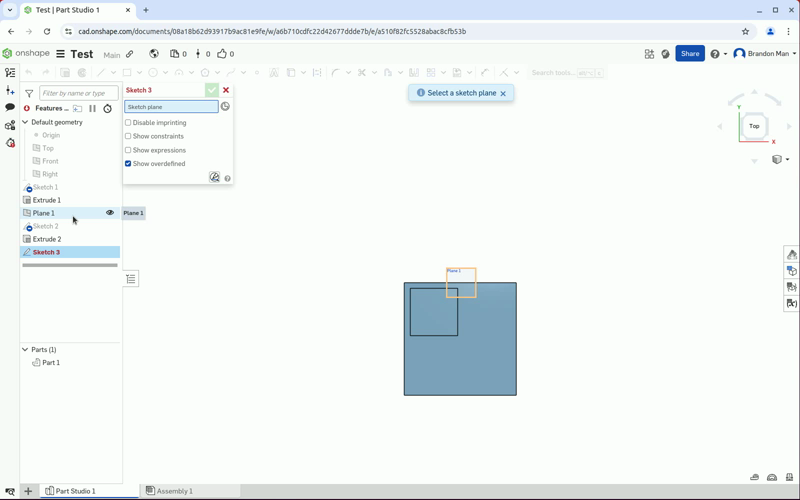
click(73, 215)
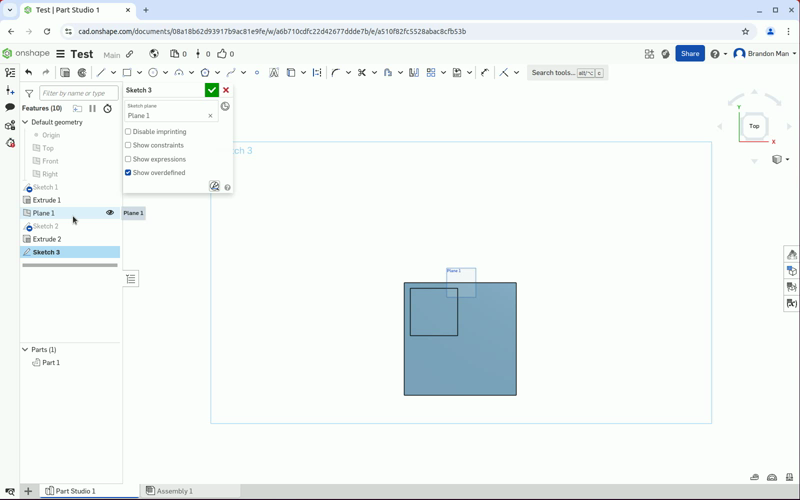
mouse_move(73, 352)
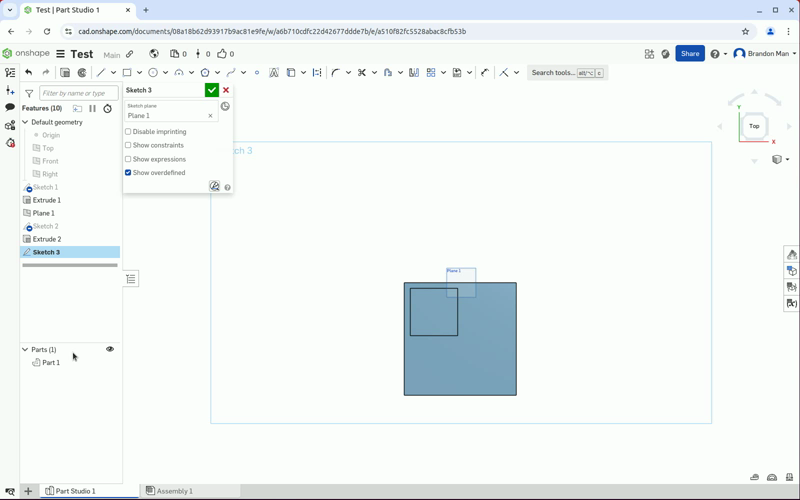
key(y)
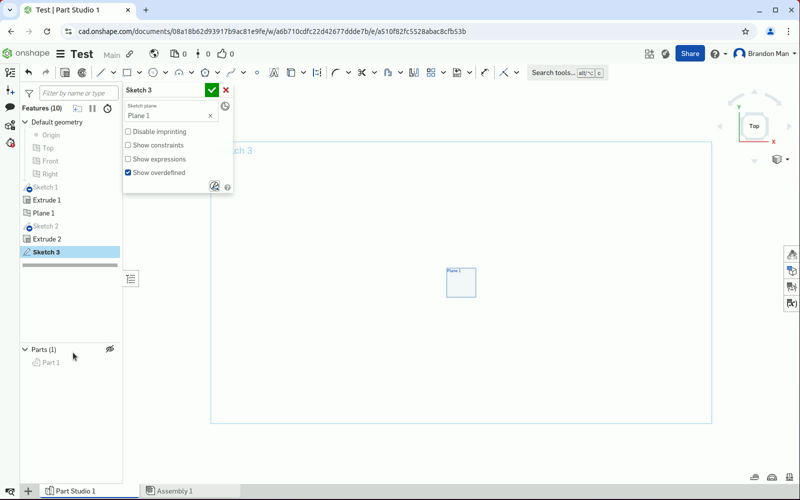
key(l)
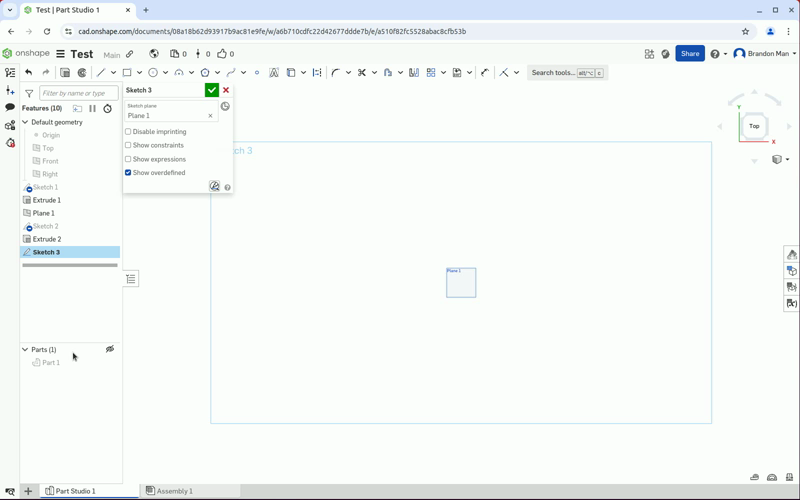
key_down(shift)
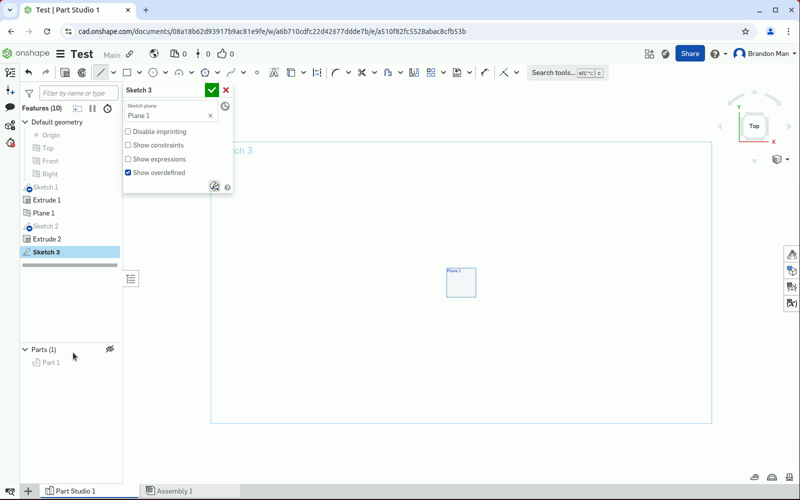
mouse_move(464, 335)
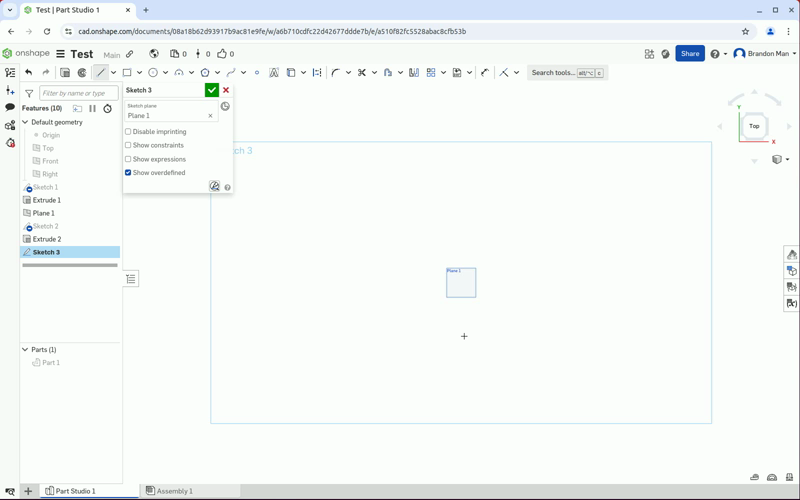
click(464, 335)
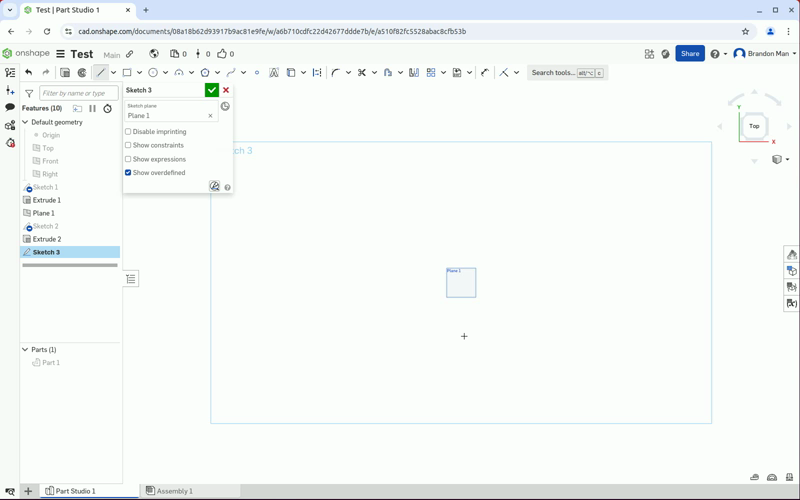
key_up(shift)
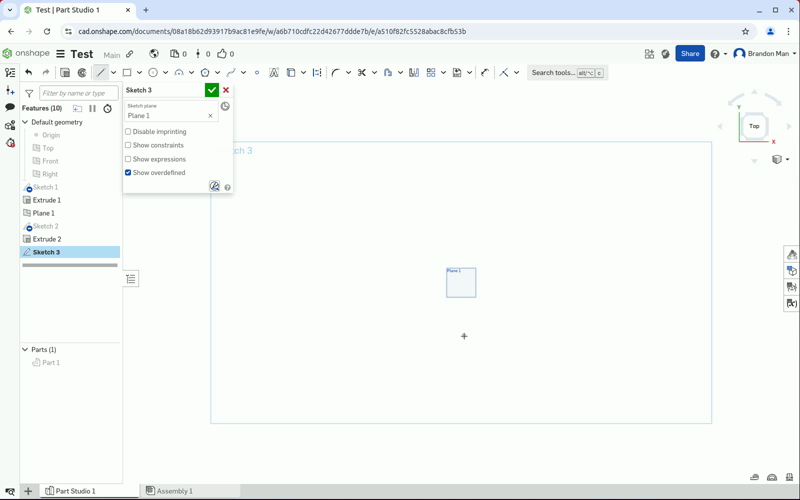
key_down(shift)
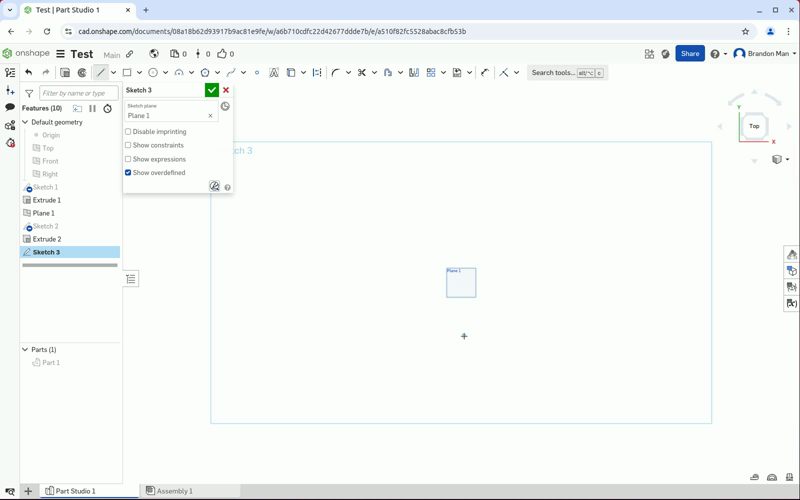
mouse_move(494, 335)
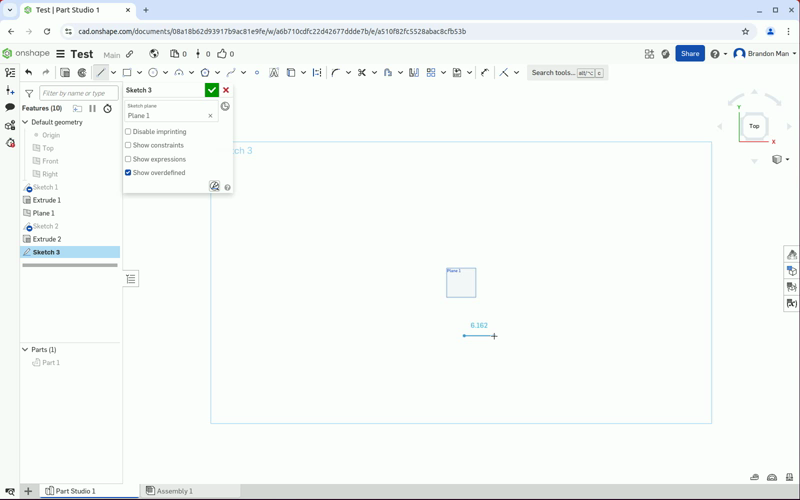
mouse_move(511, 335)
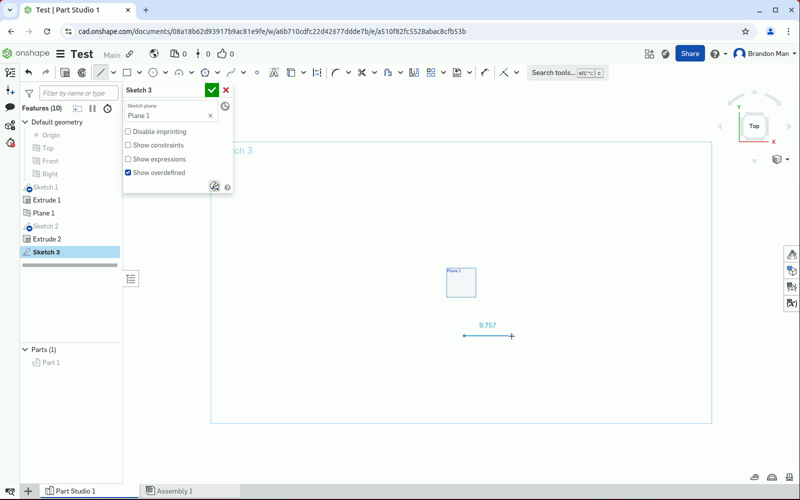
click(511, 335)
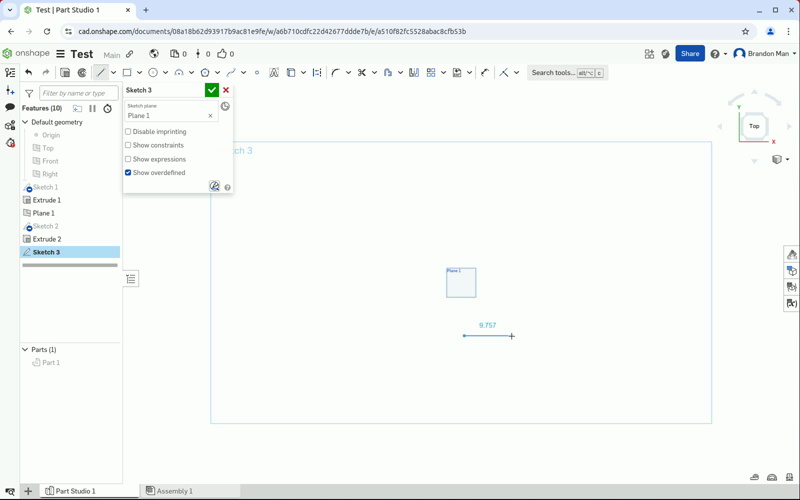
key_up(shift)
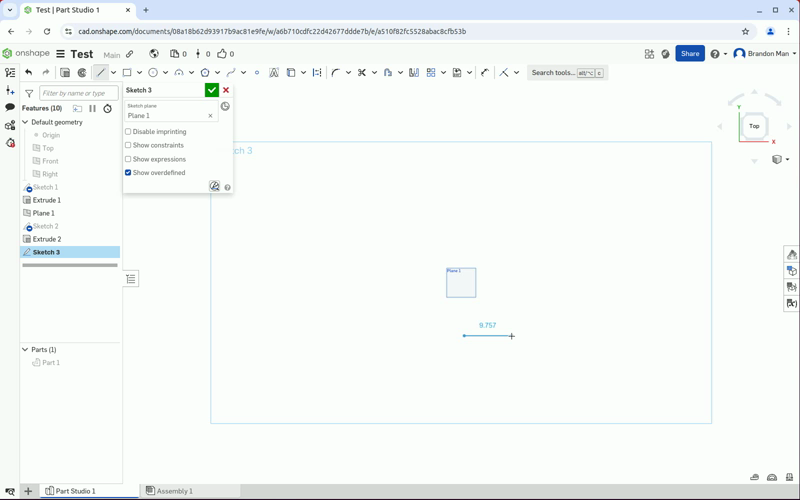
key_down(shift)
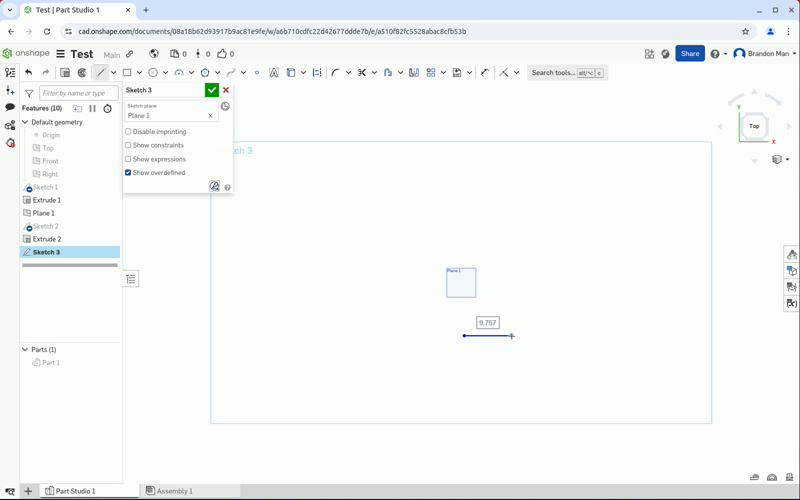
mouse_move(541, 335)
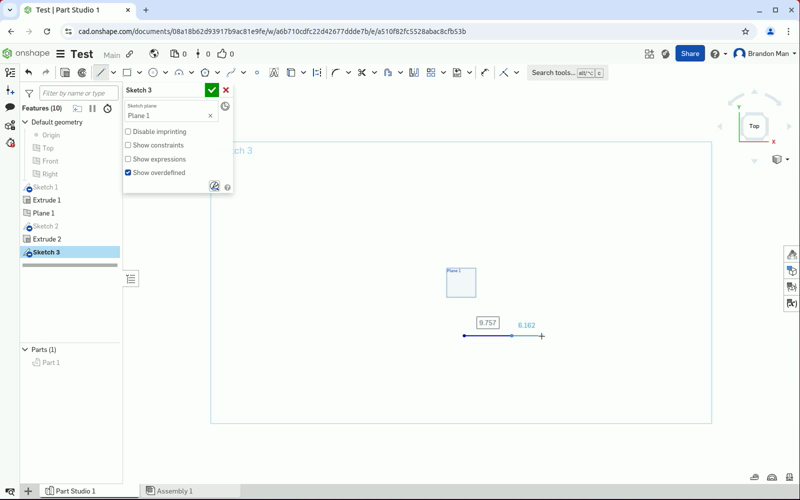
mouse_move(511, 288)
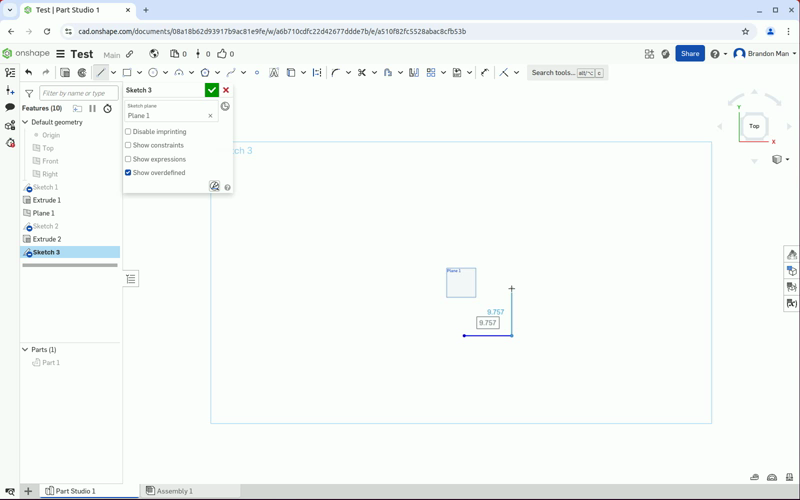
click(511, 288)
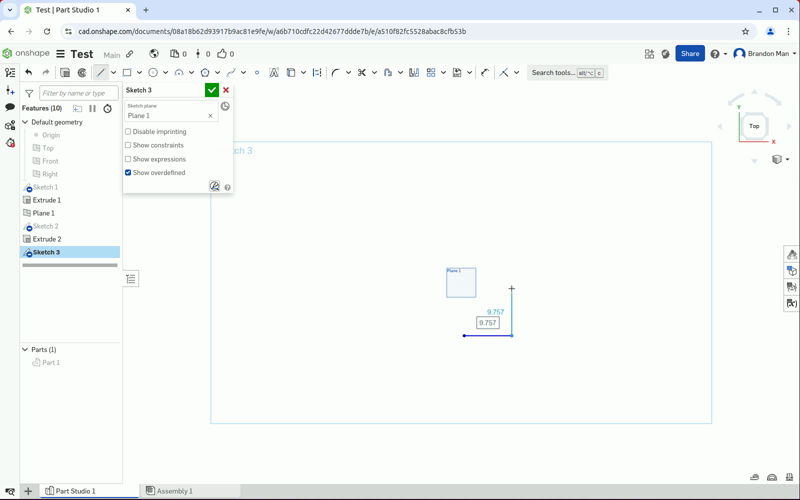
key_up(shift)
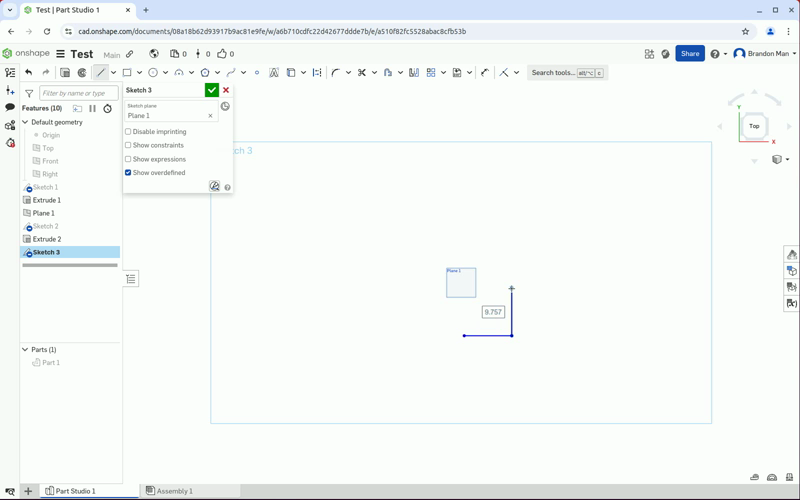
key_down(shift)
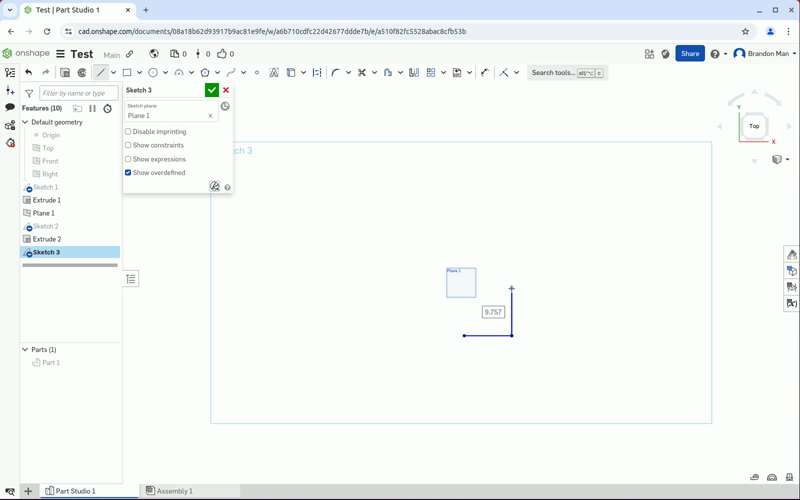
mouse_move(541, 288)
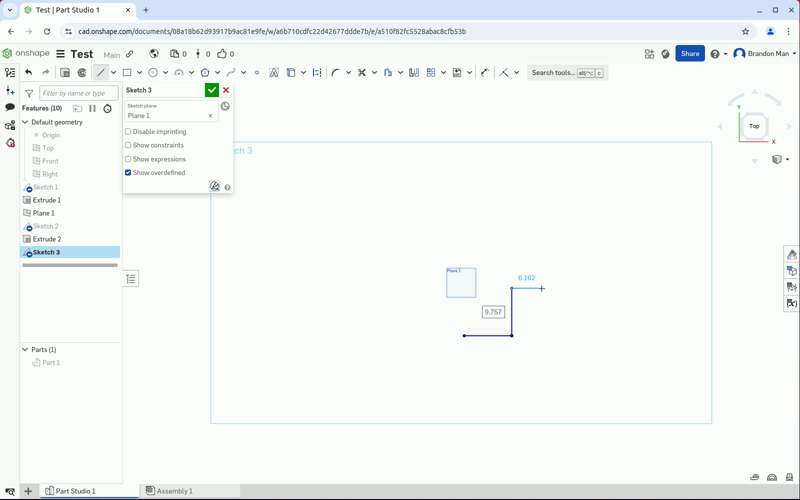
mouse_move(464, 288)
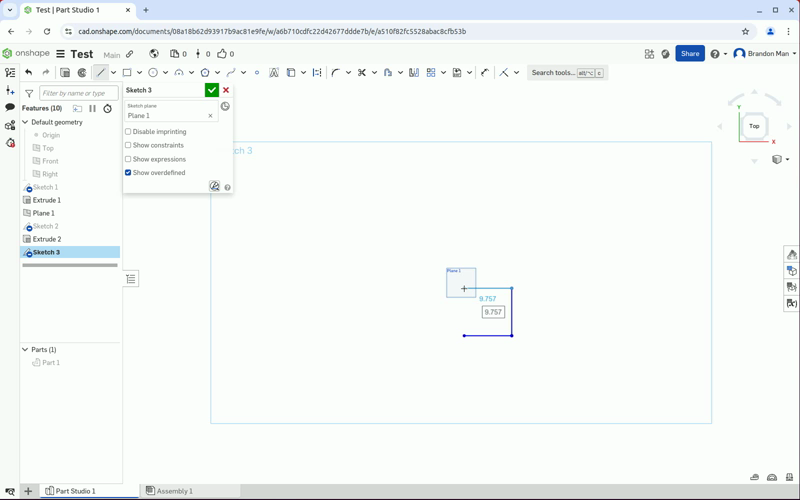
click(464, 288)
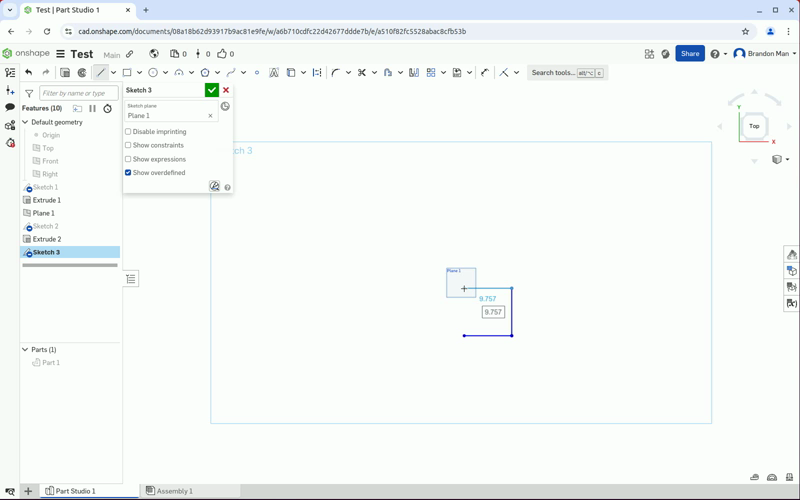
key_up(shift)
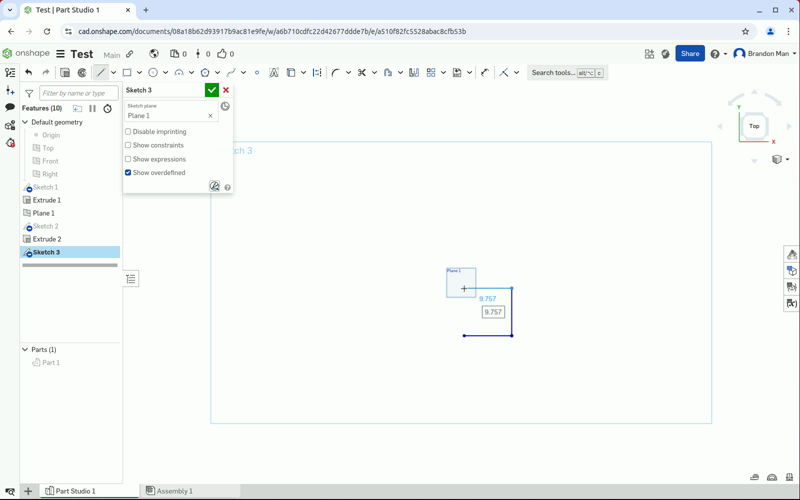
mouse_move(494, 288)
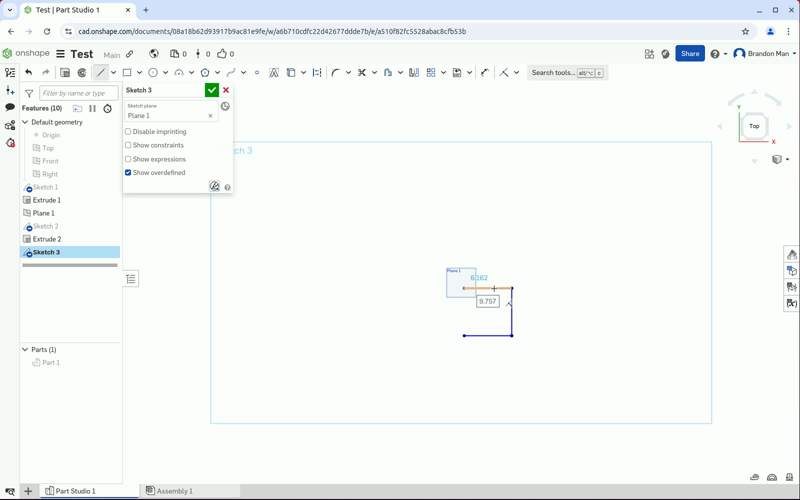
key_down(shift)
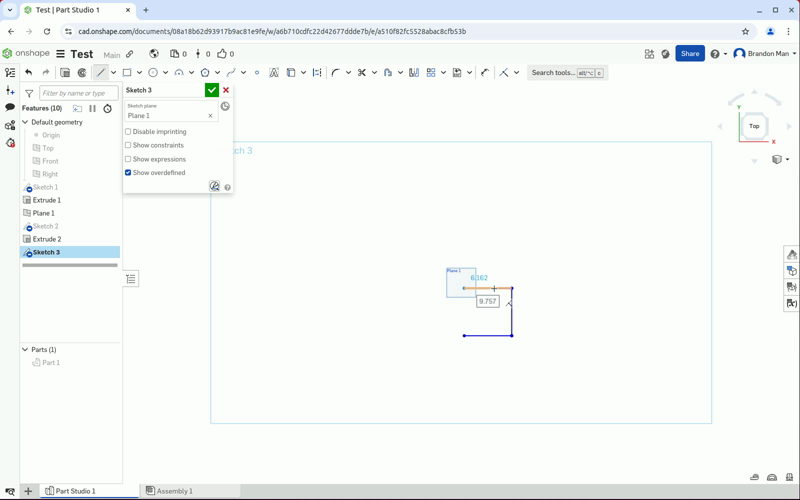
mouse_move(464, 335)
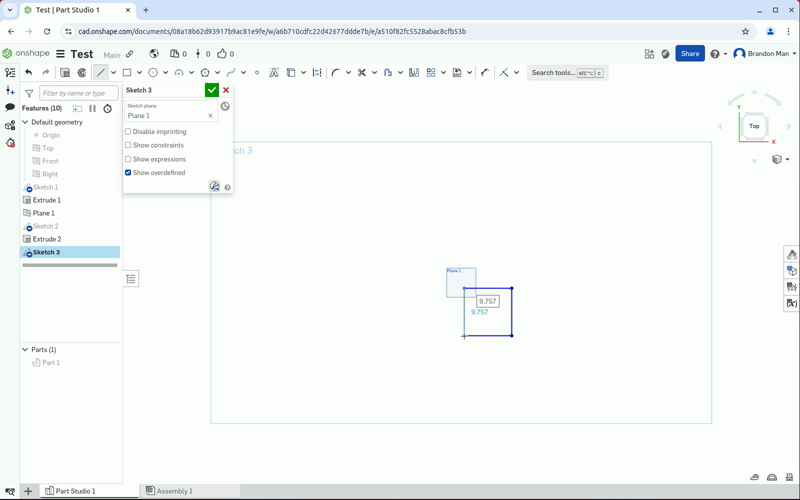
key_up(shift)
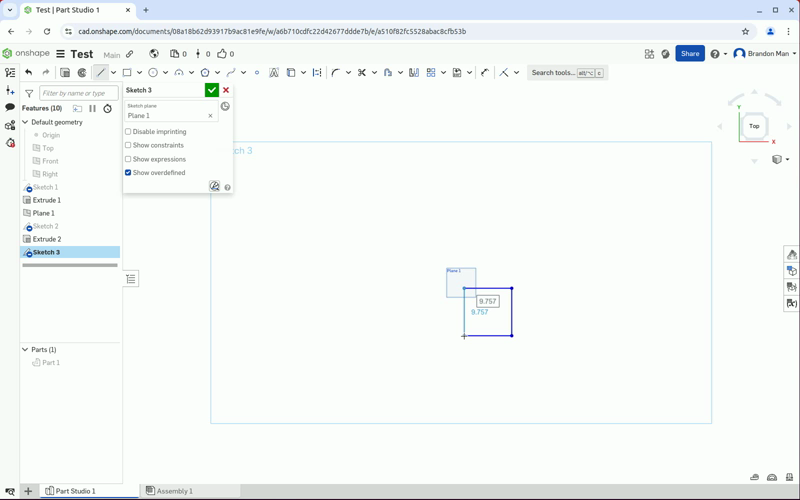
click(464, 335)
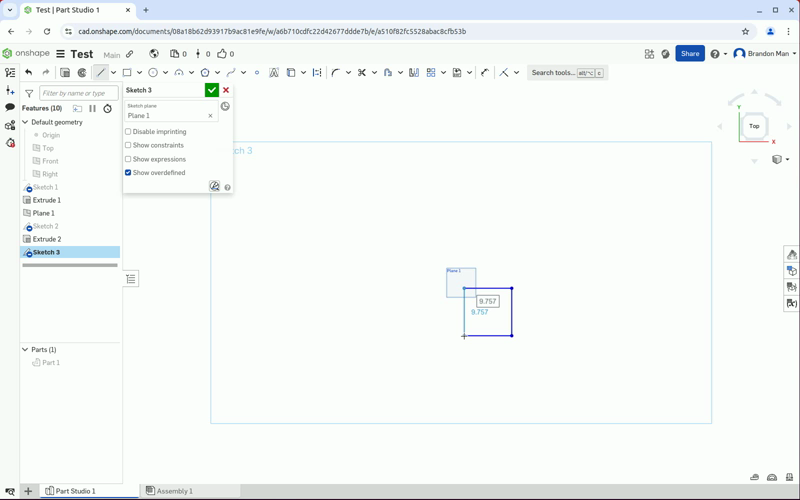
key(esc)
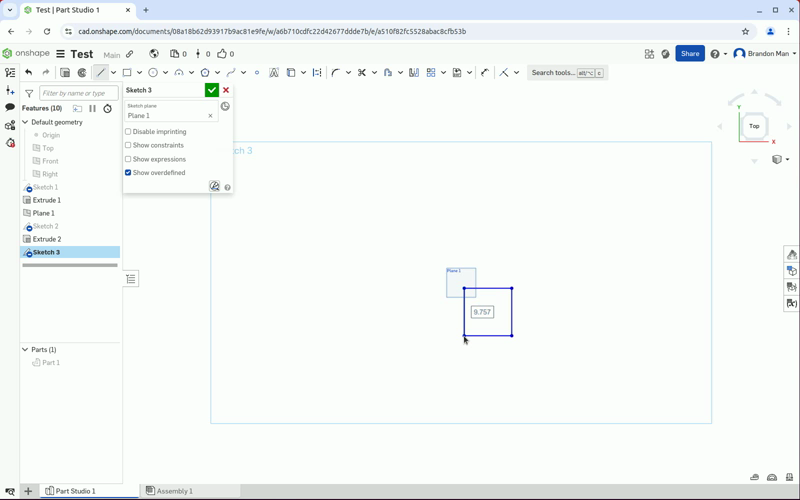
mouse_move(472, 321)
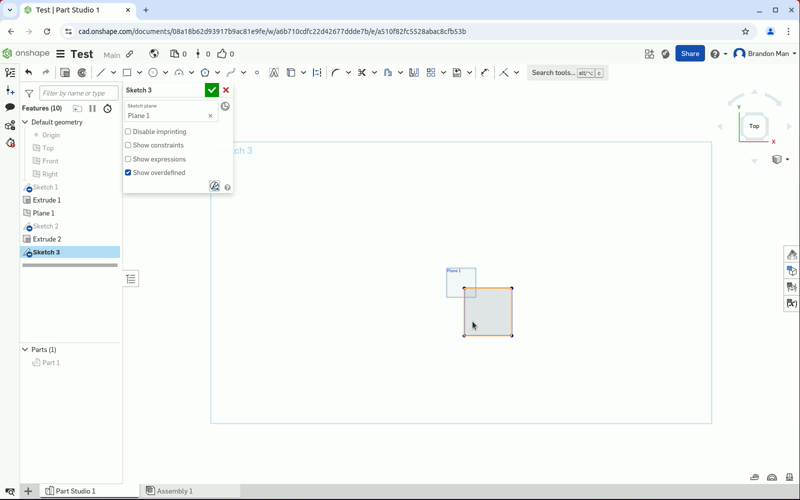
click(472, 321)
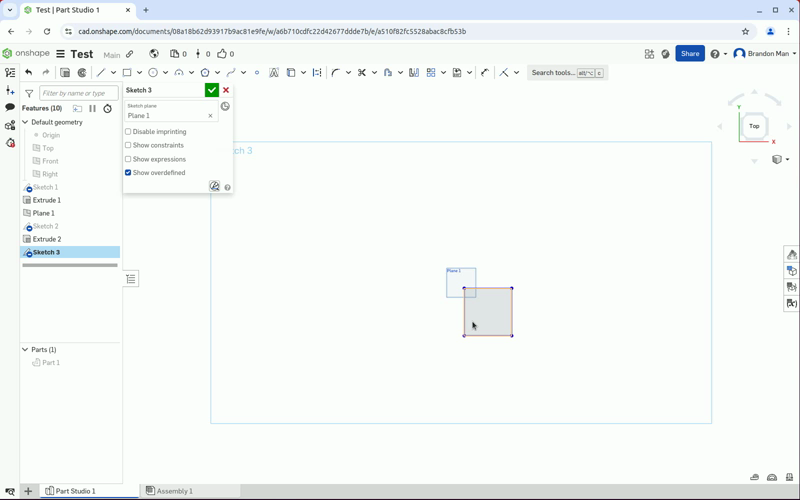
mouse_move(73, 352)
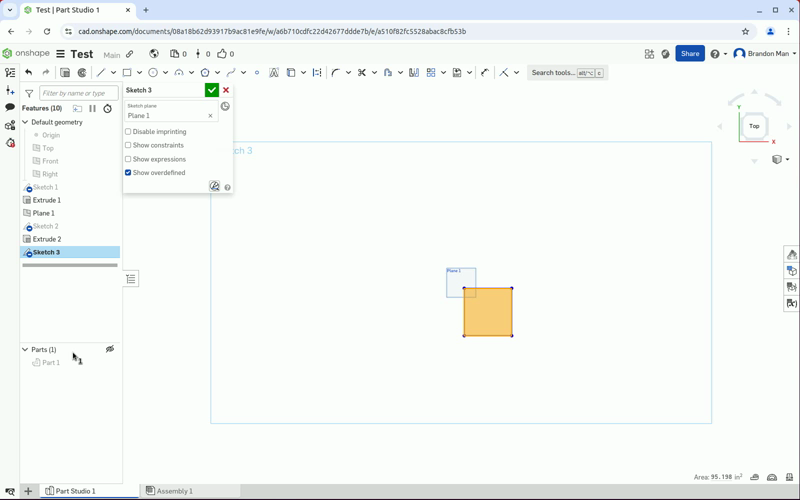
key(shift+y)
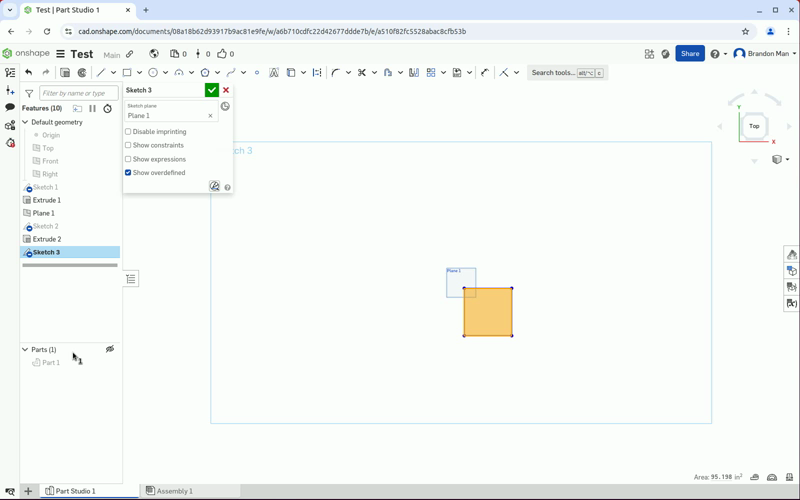
key(shift+e)
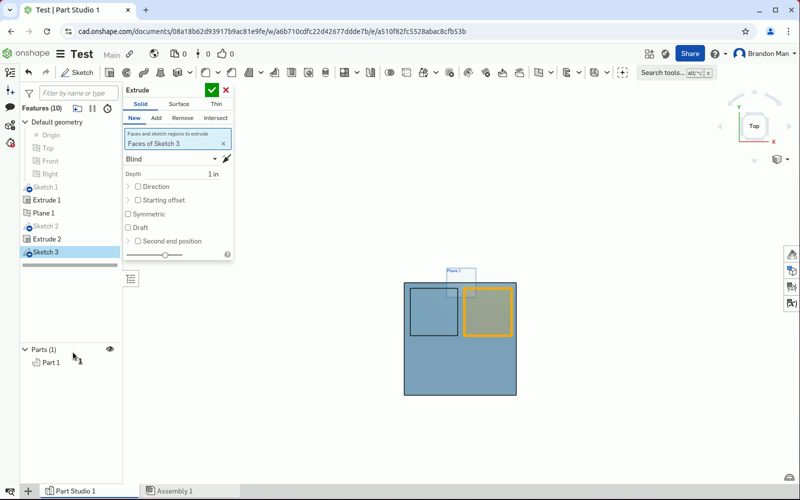
mouse_move(143, 106)
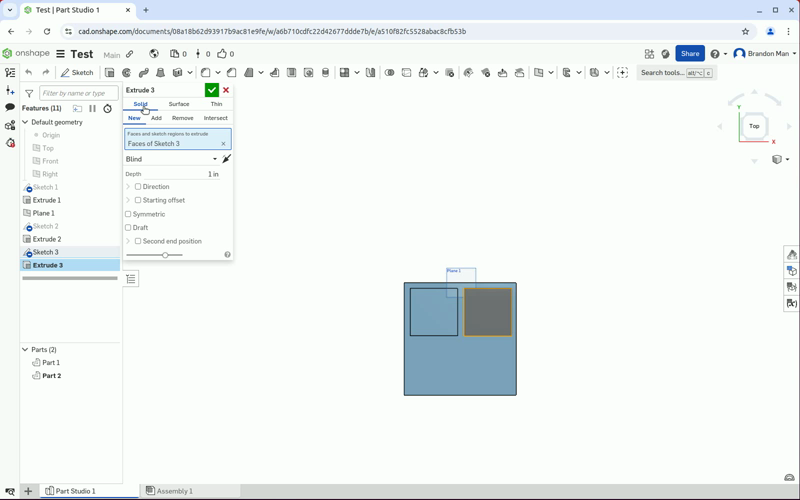
click(143, 106)
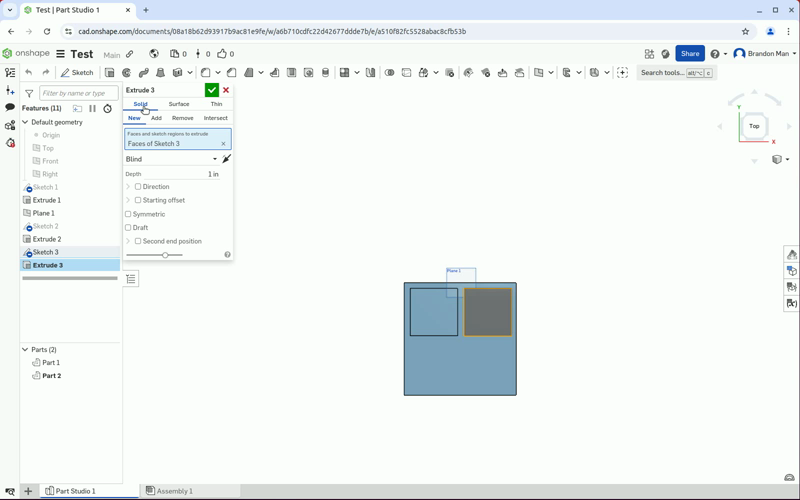
mouse_move(186, 120)
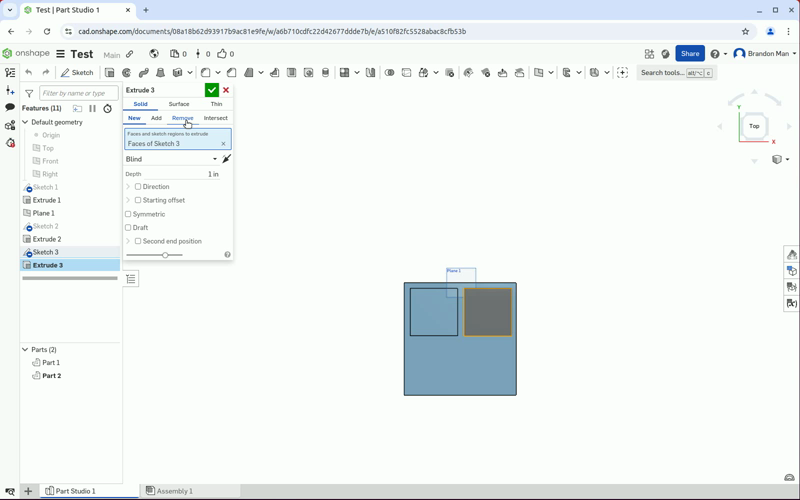
click(186, 120)
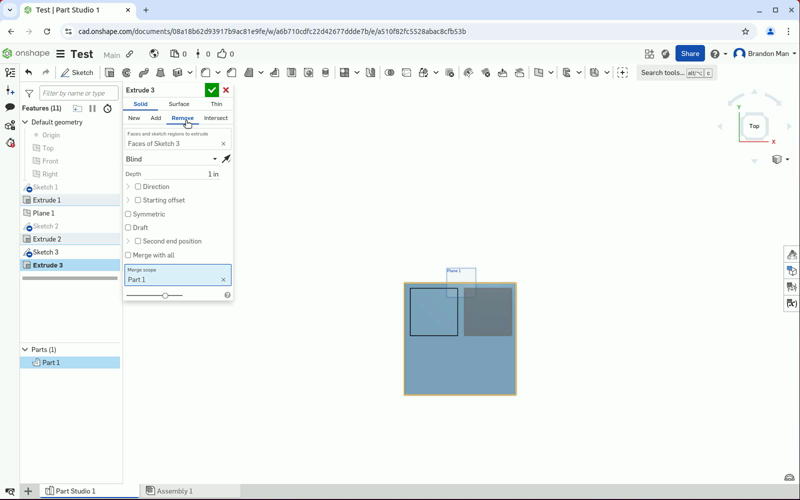
key(tab, 4)
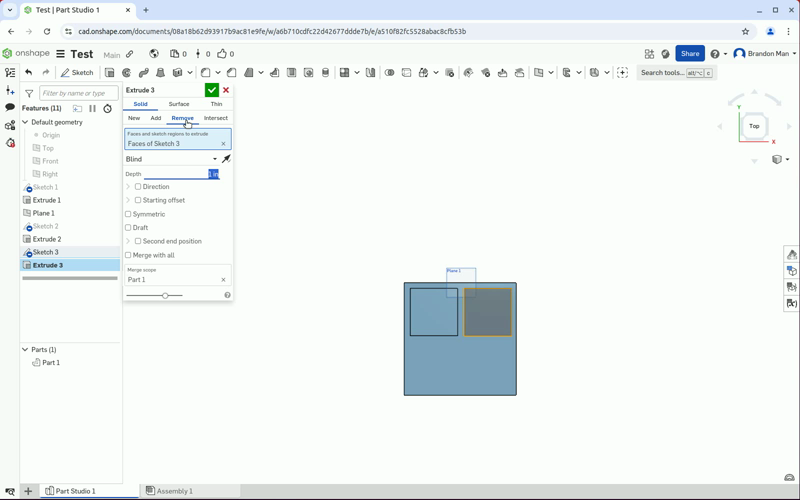
text(30.811)
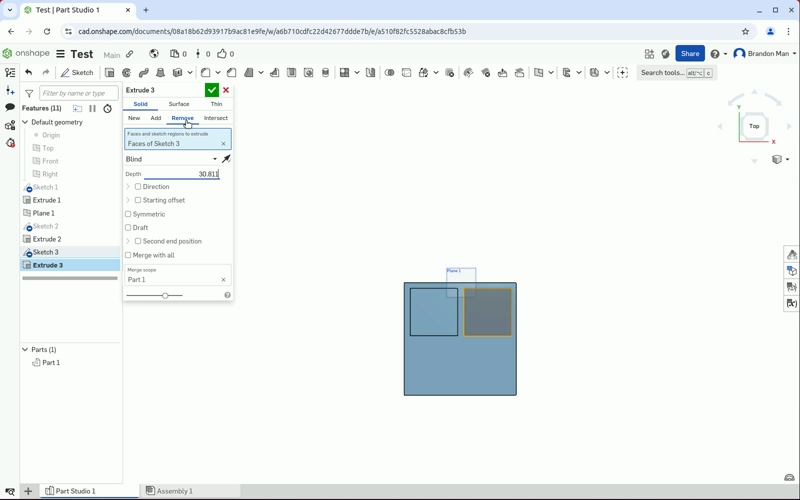
key(tab, 6)
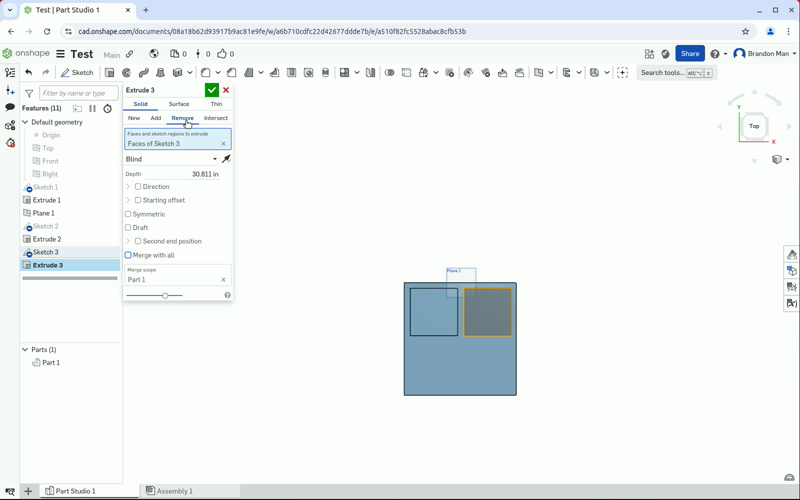
key(space)
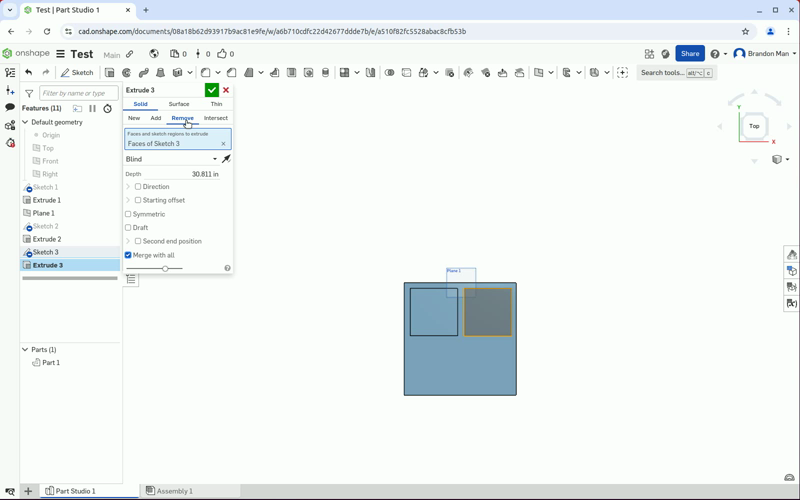
key(enter)
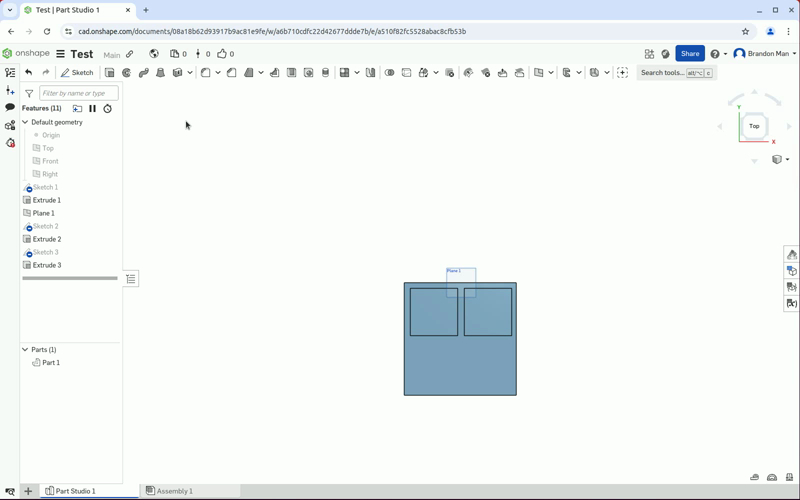
key(shift+h)
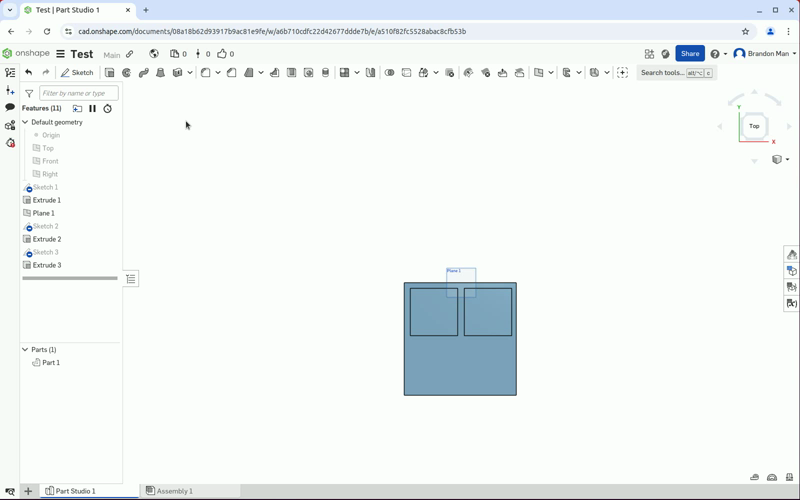
key(shift+h)
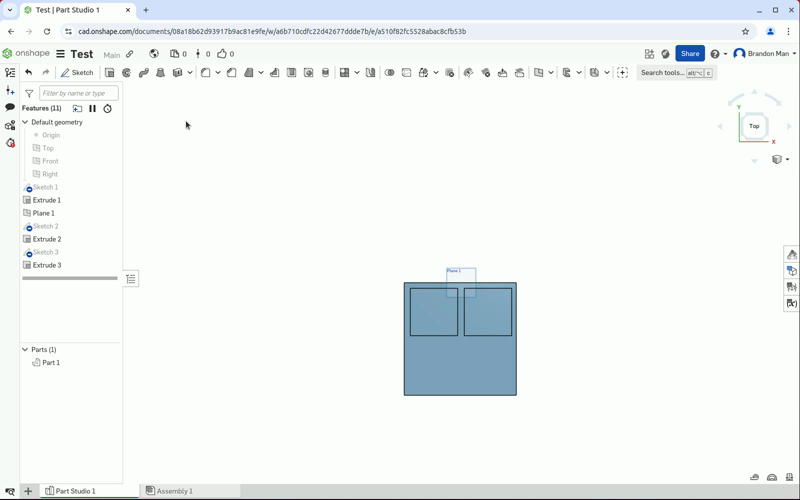
mouse_move(73, 189)
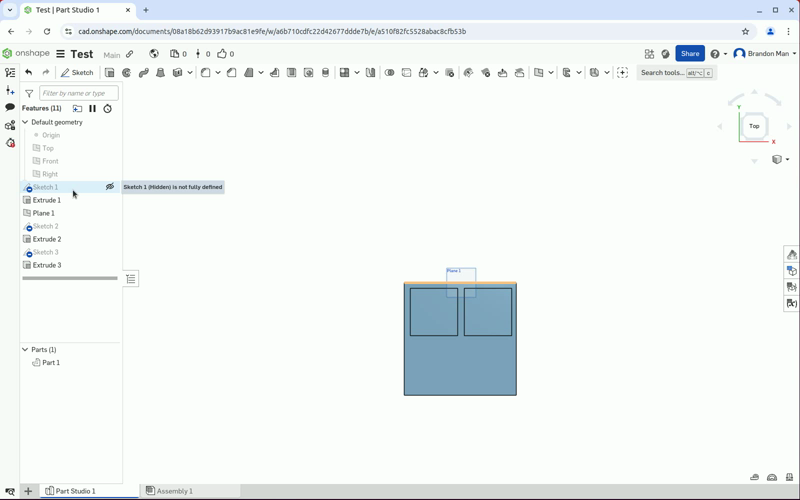
click(73, 189)
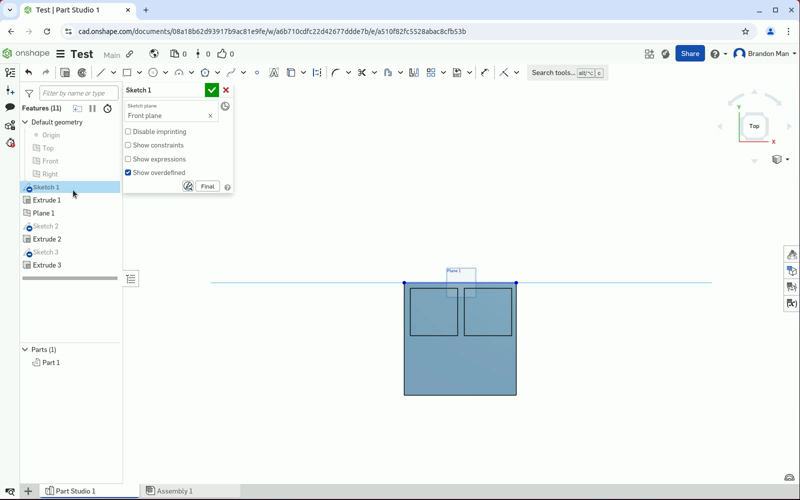
mouse_move(229, 92)
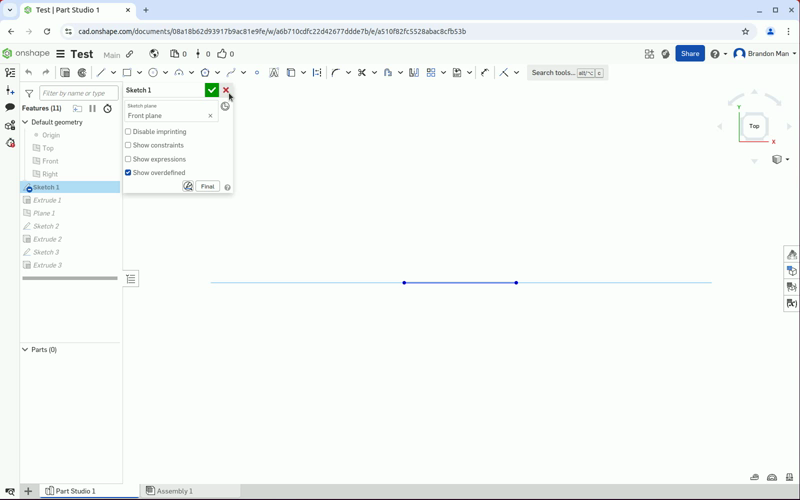
click(229, 92)
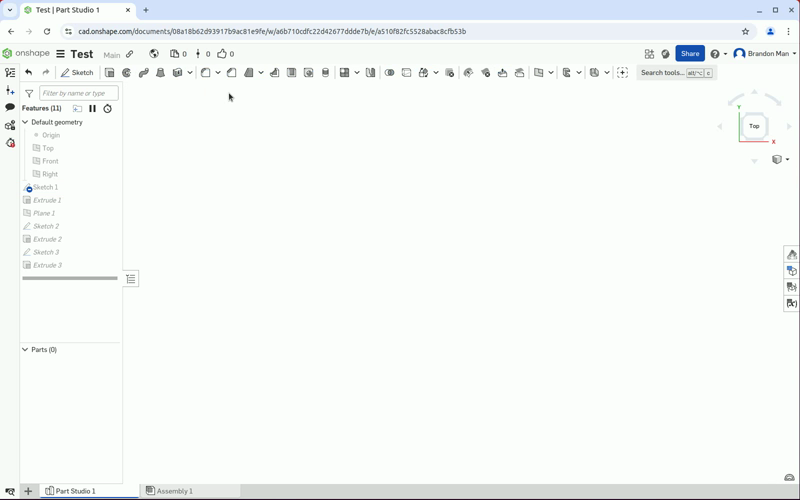
key(shift+s)
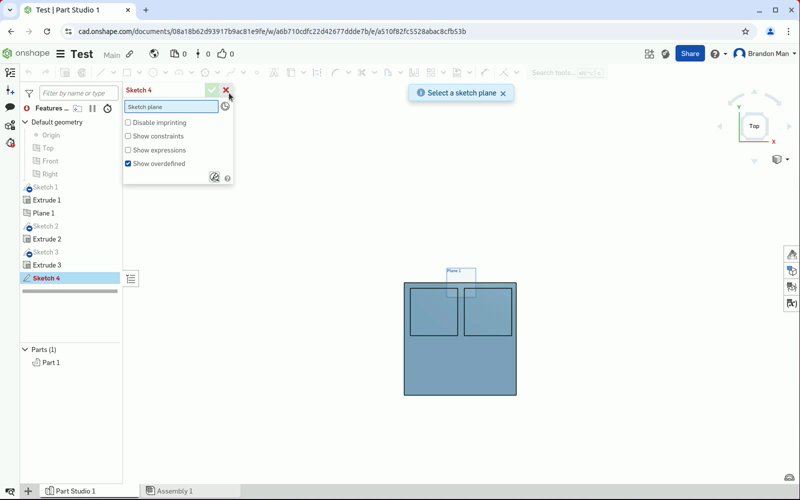
mouse_move(73, 215)
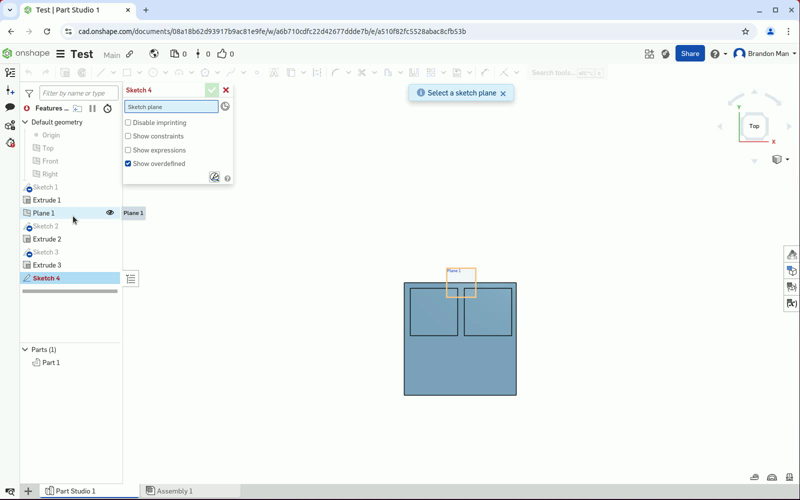
click(73, 215)
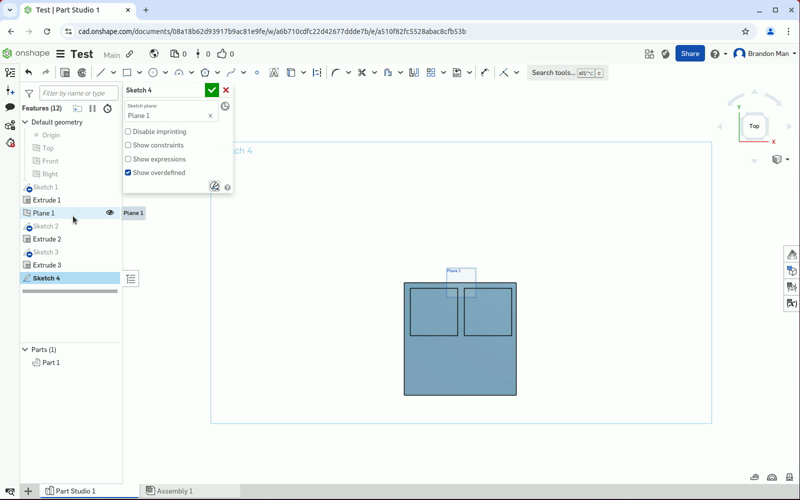
mouse_move(73, 352)
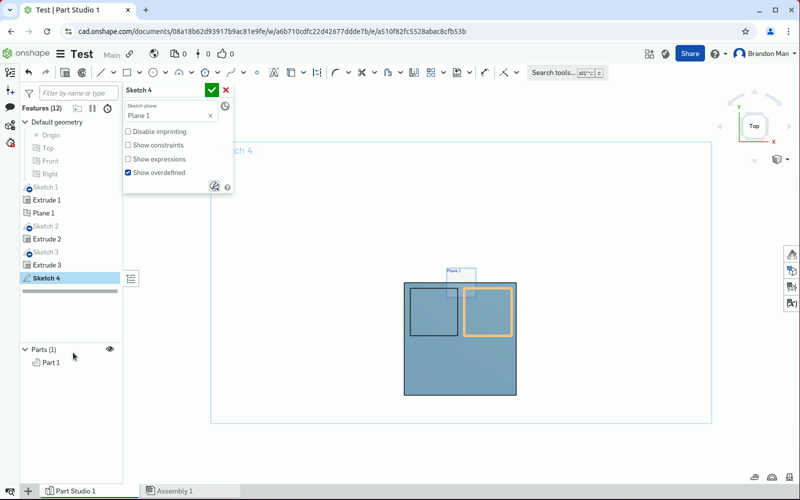
key(y)
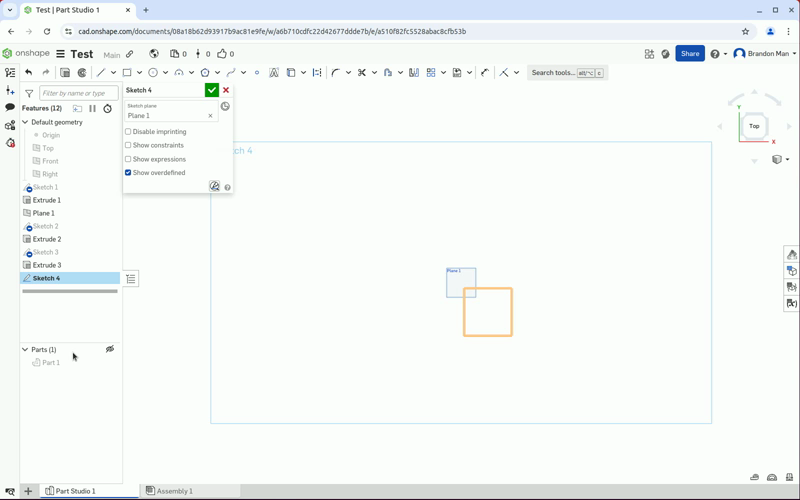
key(l)
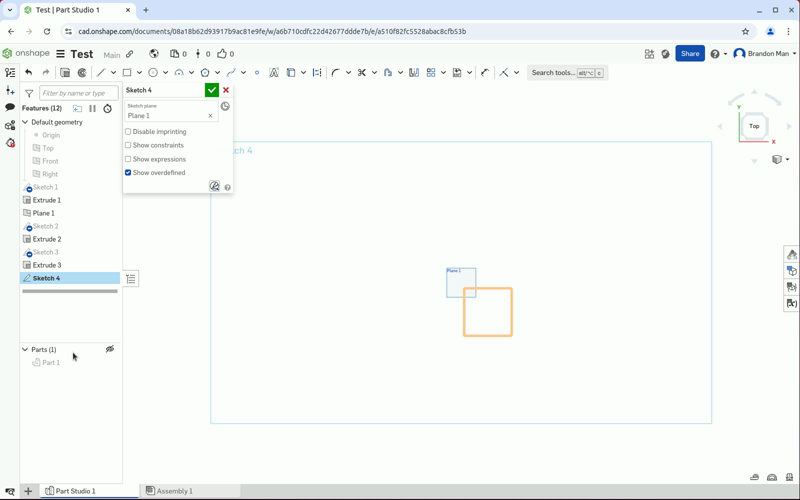
key_down(shift)
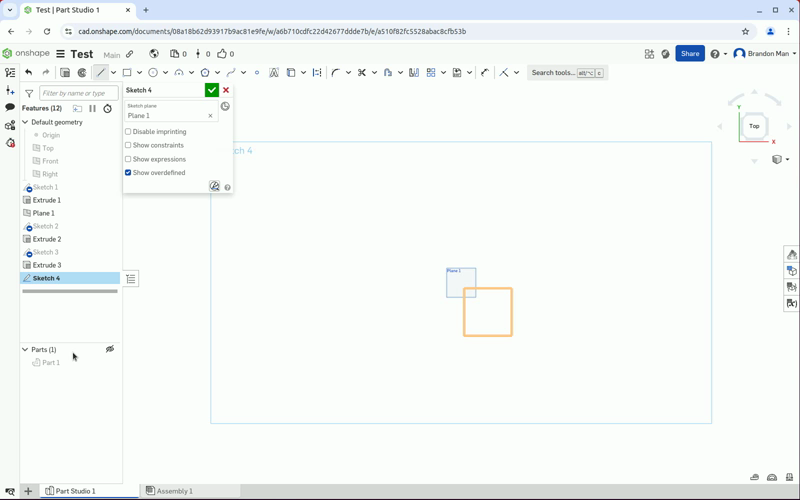
mouse_move(410, 389)
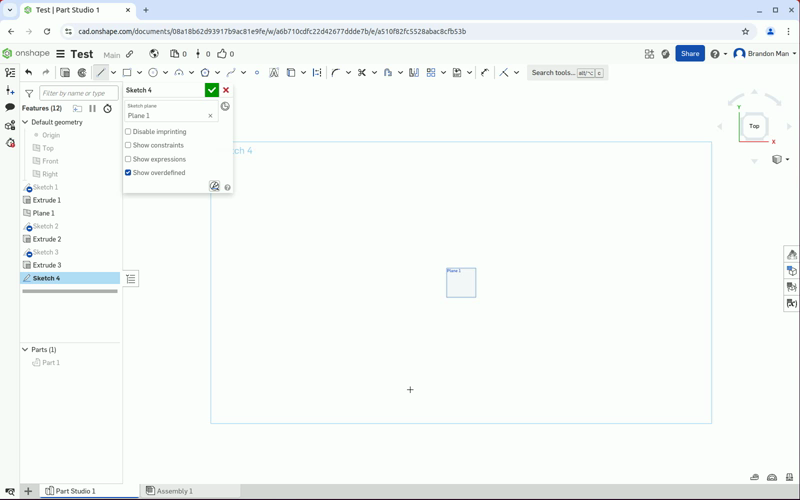
click(410, 389)
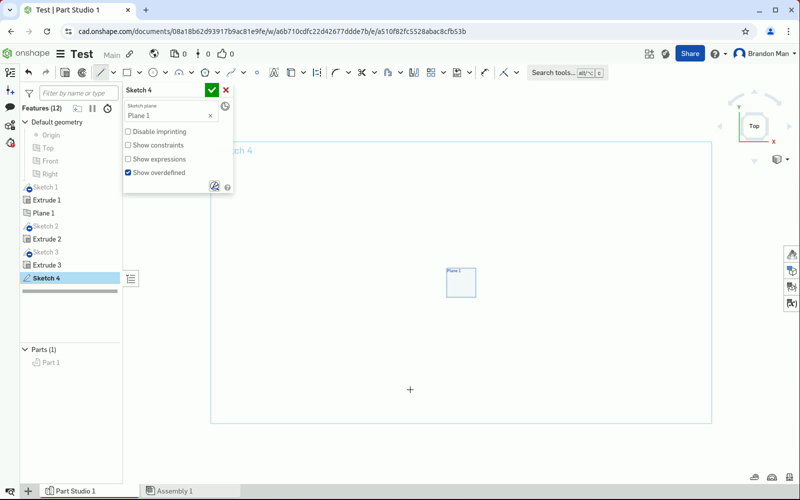
key_up(shift)
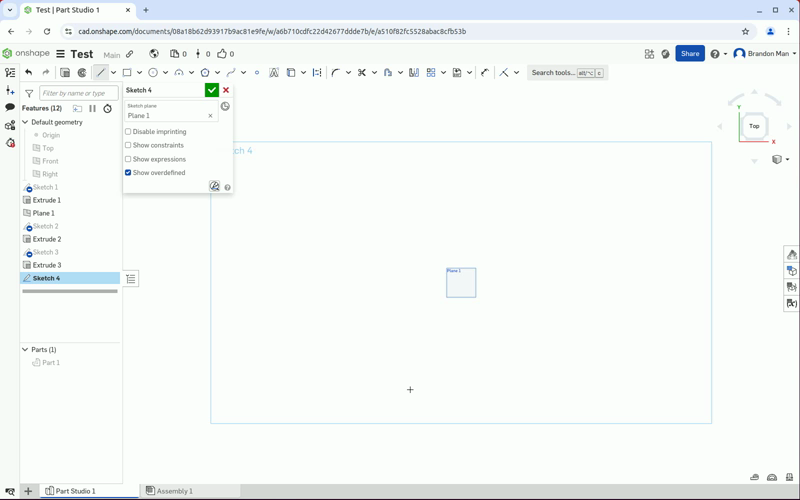
key_down(shift)
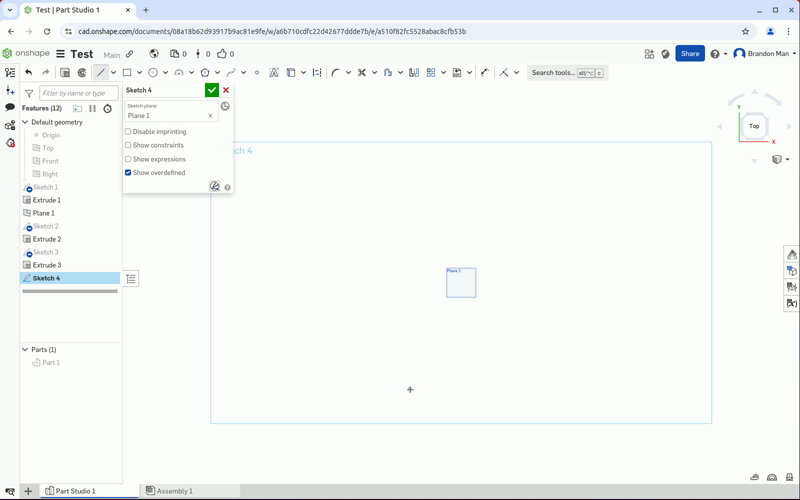
mouse_move(440, 389)
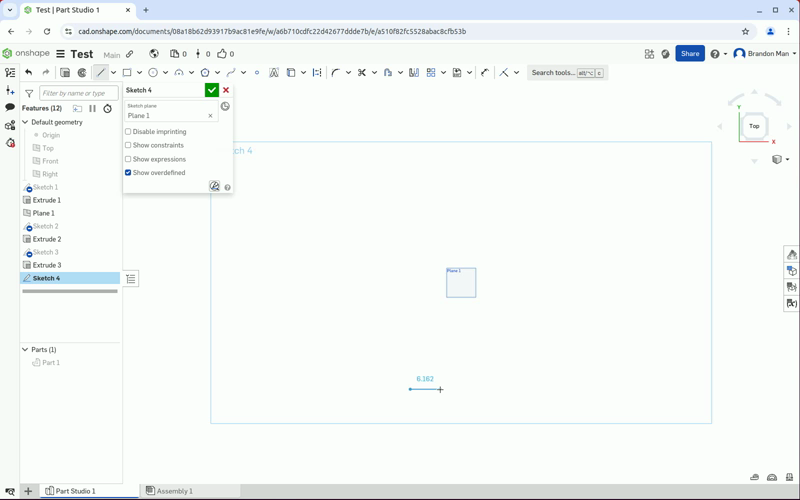
mouse_move(457, 389)
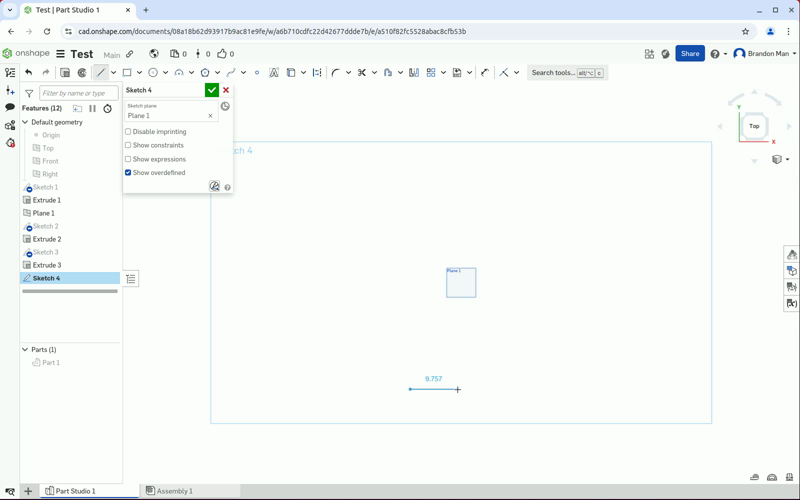
click(457, 389)
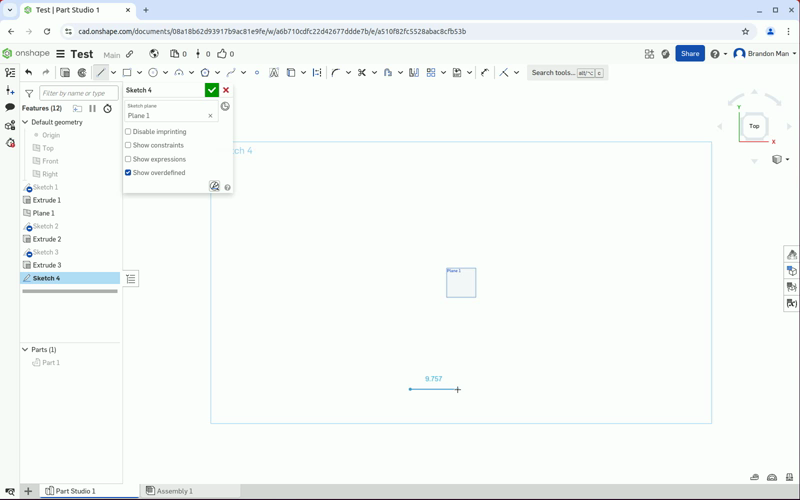
key_up(shift)
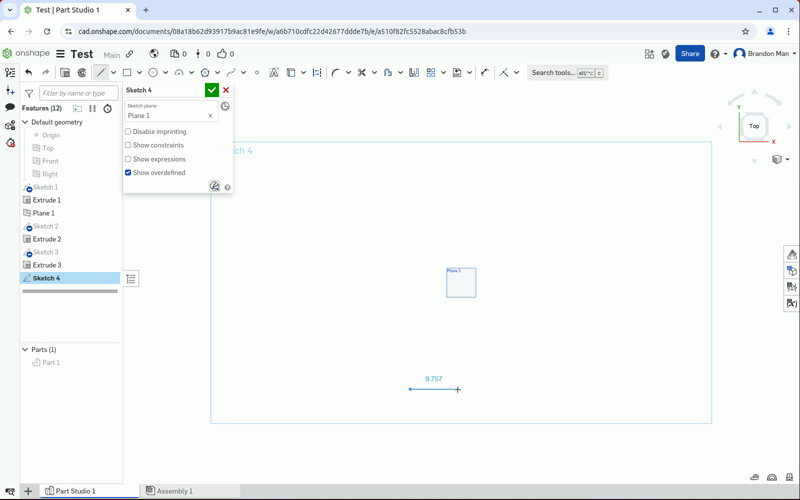
key_down(shift)
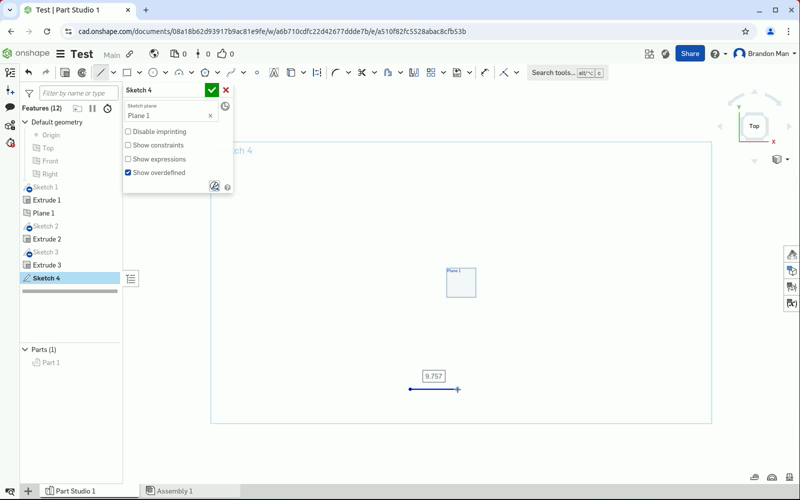
mouse_move(487, 389)
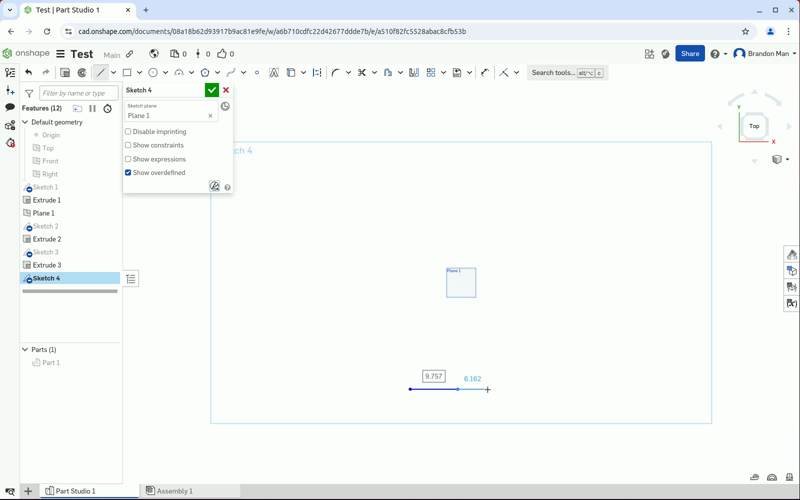
mouse_move(457, 342)
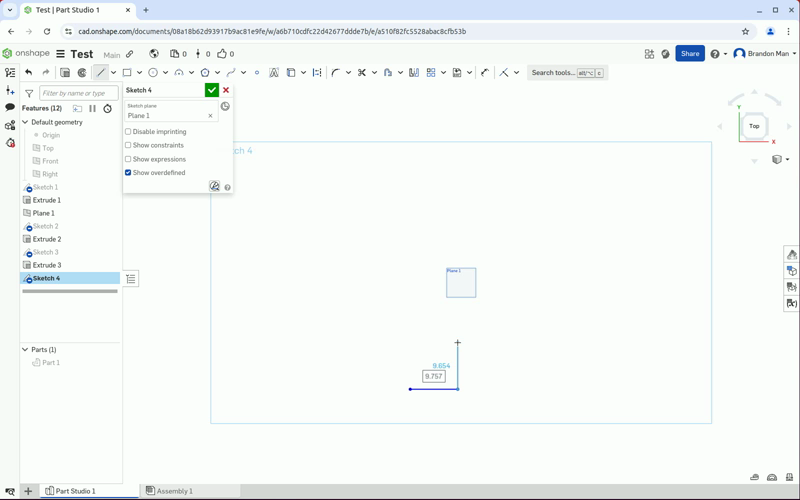
click(457, 342)
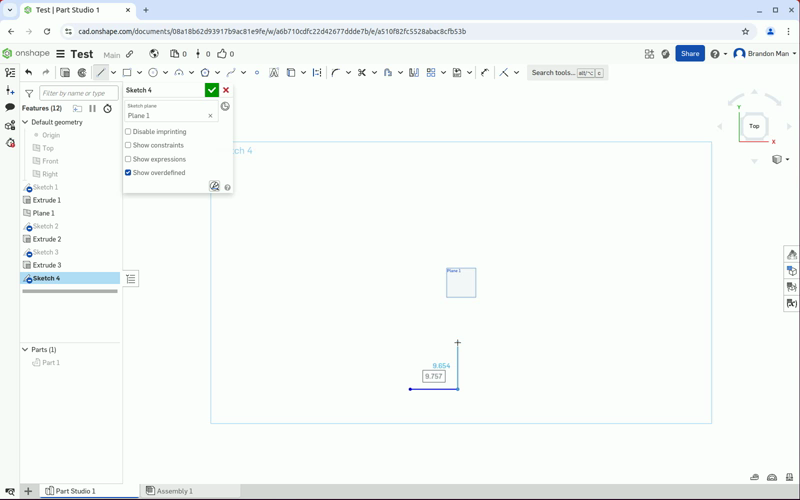
key_up(shift)
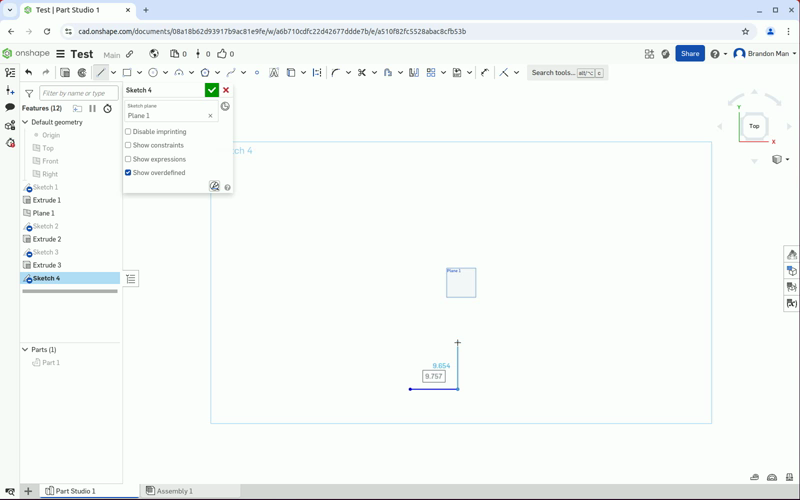
key_down(shift)
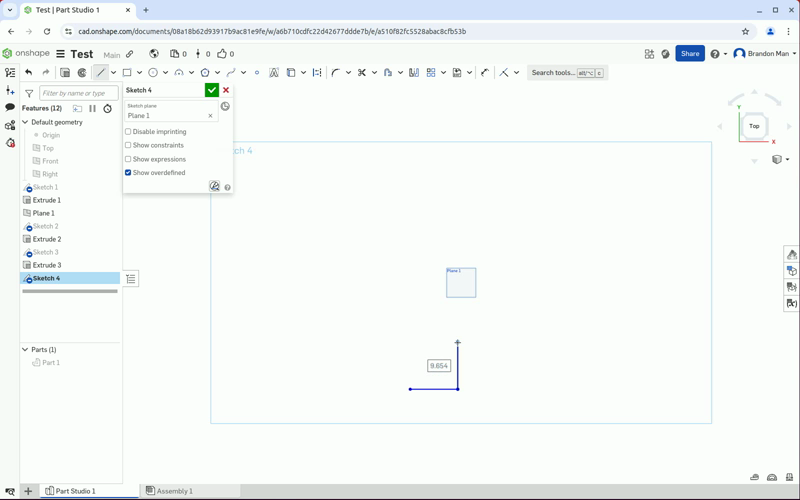
mouse_move(487, 342)
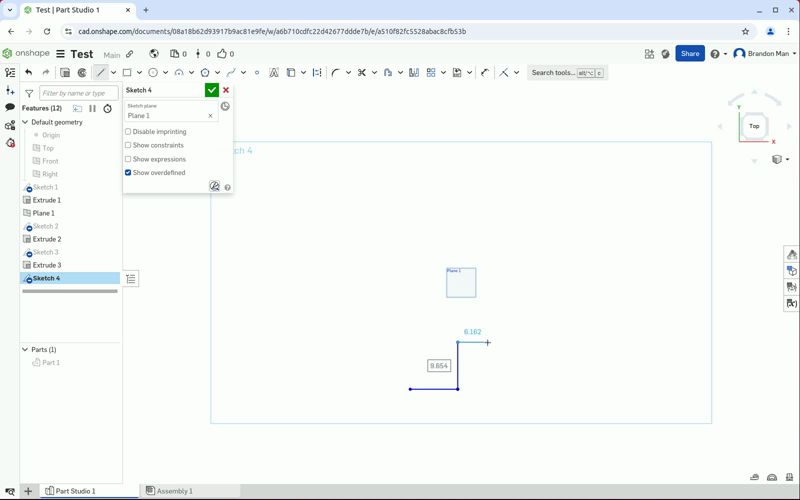
mouse_move(410, 342)
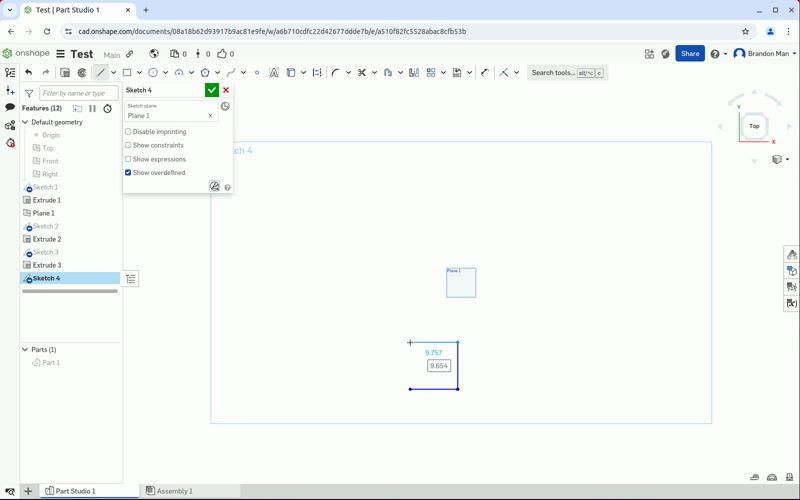
click(410, 342)
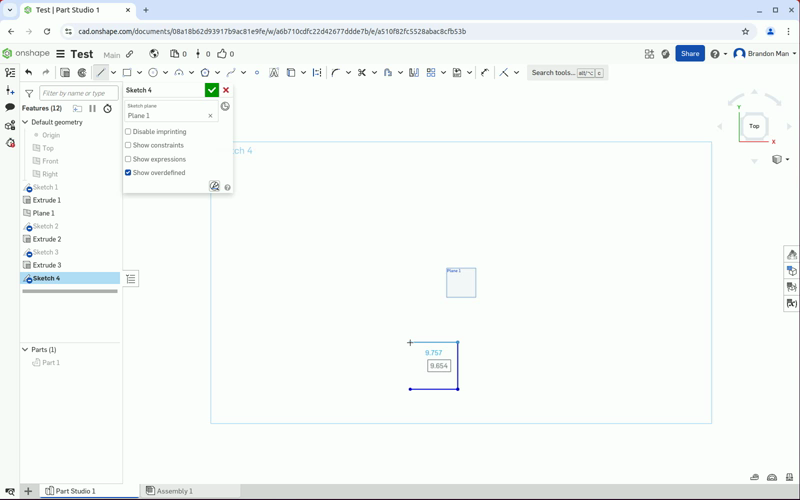
key_up(shift)
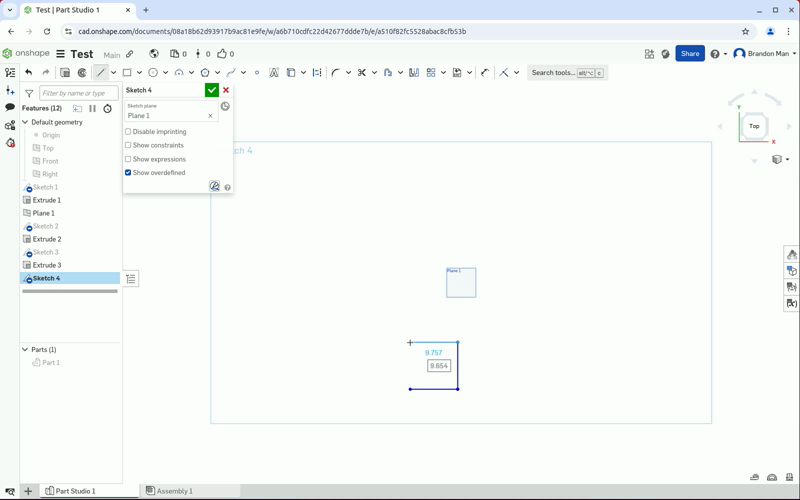
mouse_move(440, 342)
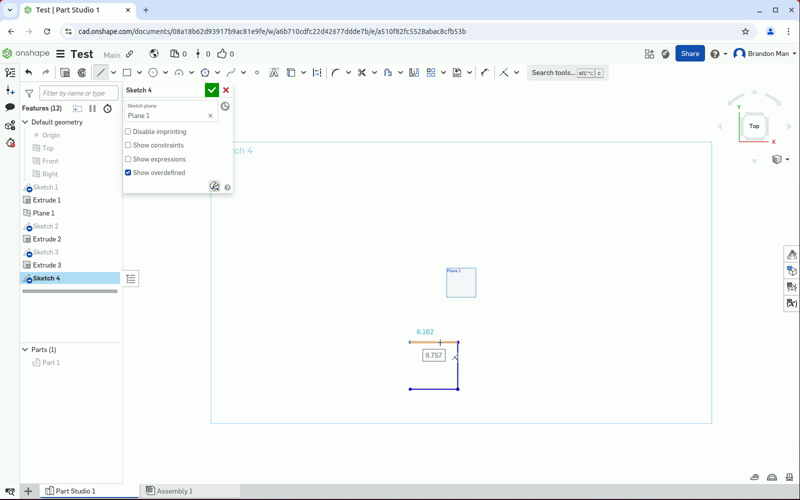
key_down(shift)
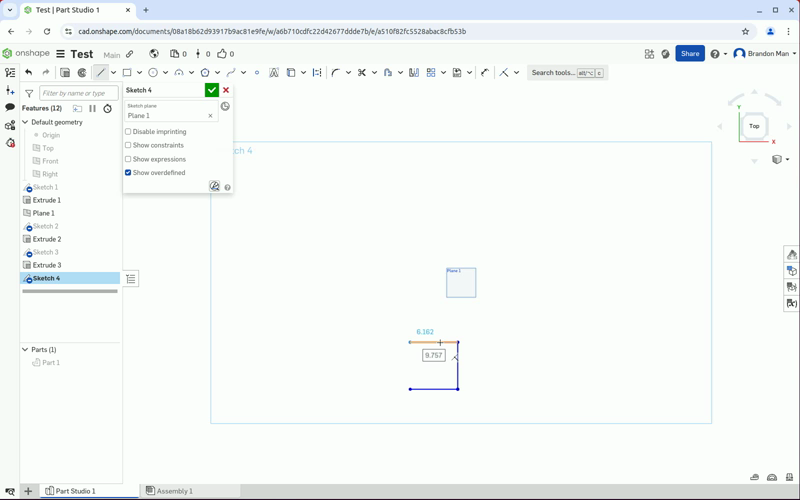
mouse_move(410, 389)
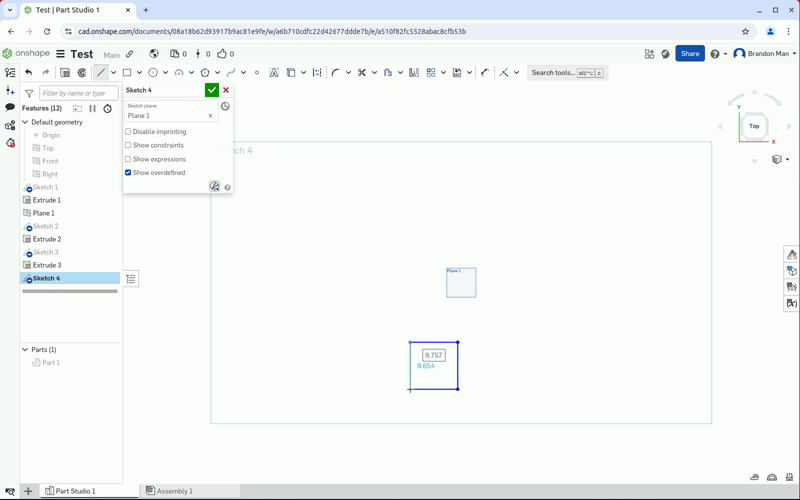
key_up(shift)
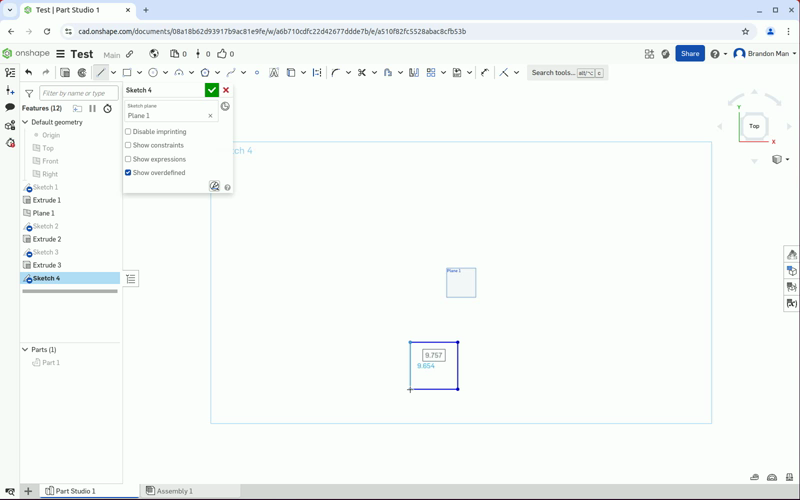
click(410, 389)
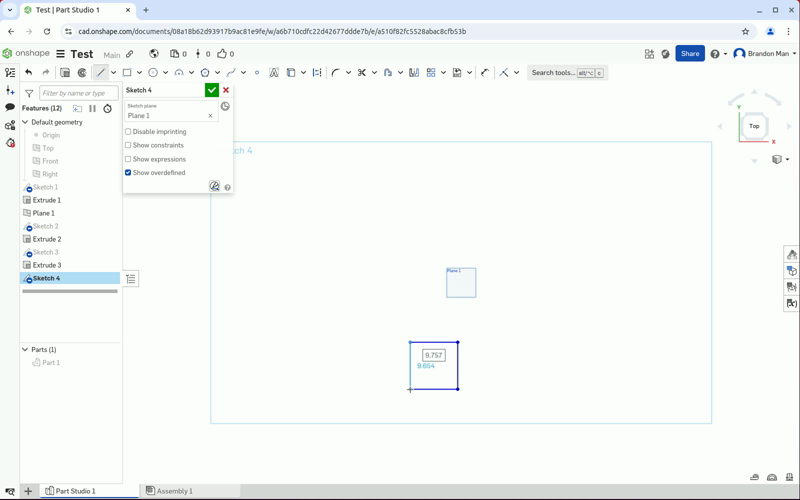
key(esc)
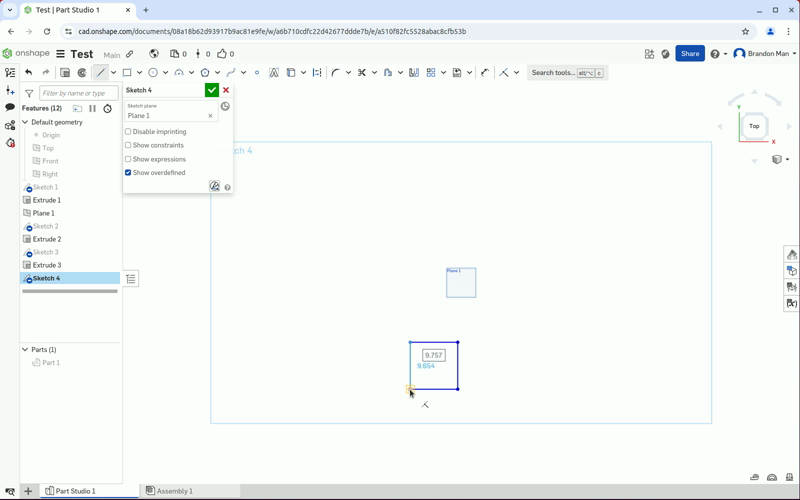
mouse_move(445, 346)
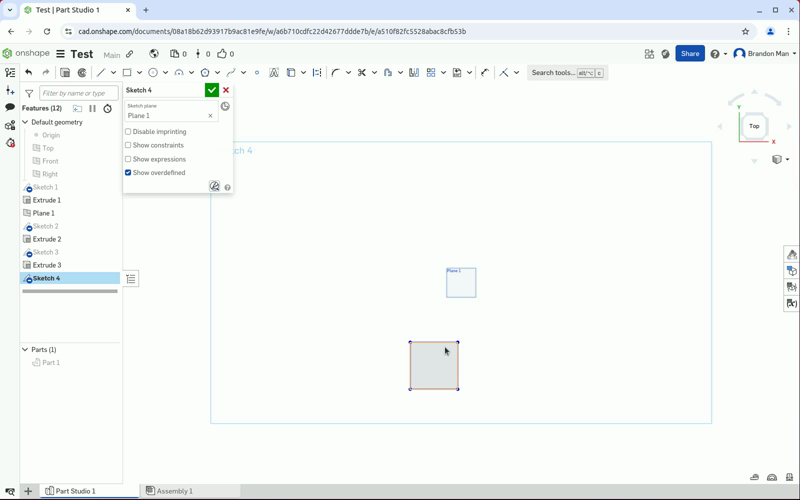
click(445, 346)
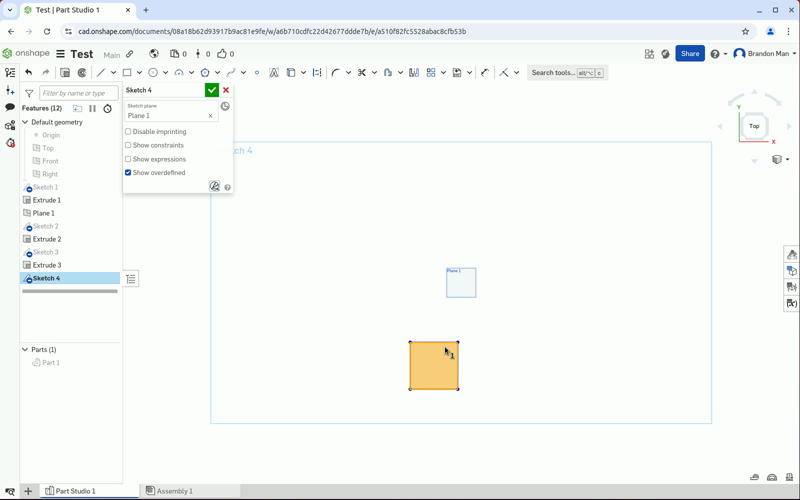
mouse_move(73, 352)
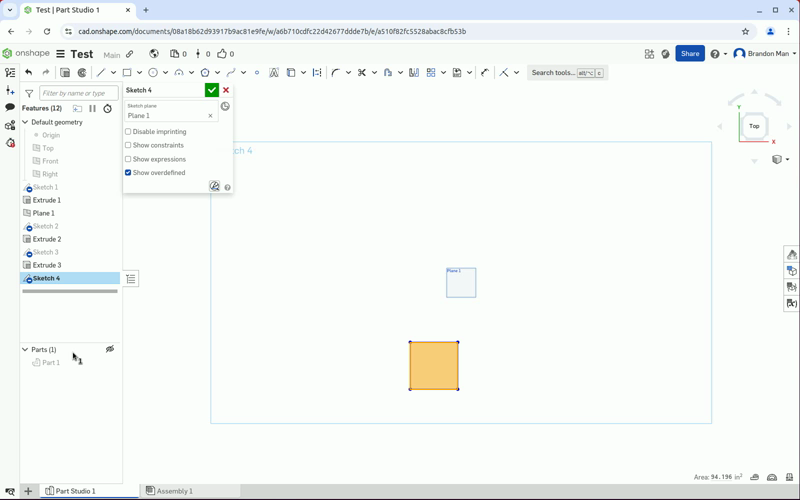
key(shift+y)
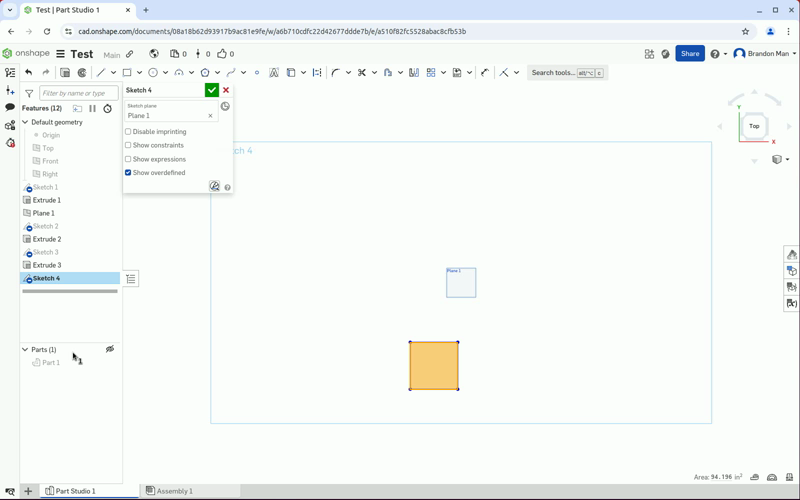
key(shift+e)
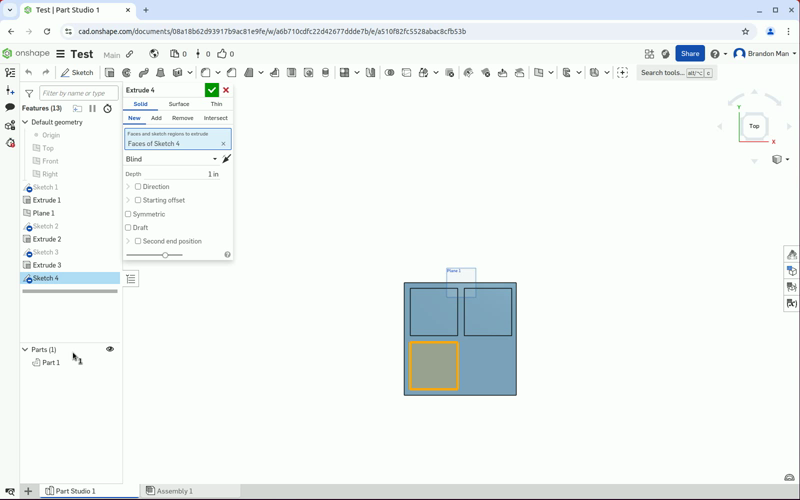
mouse_move(143, 106)
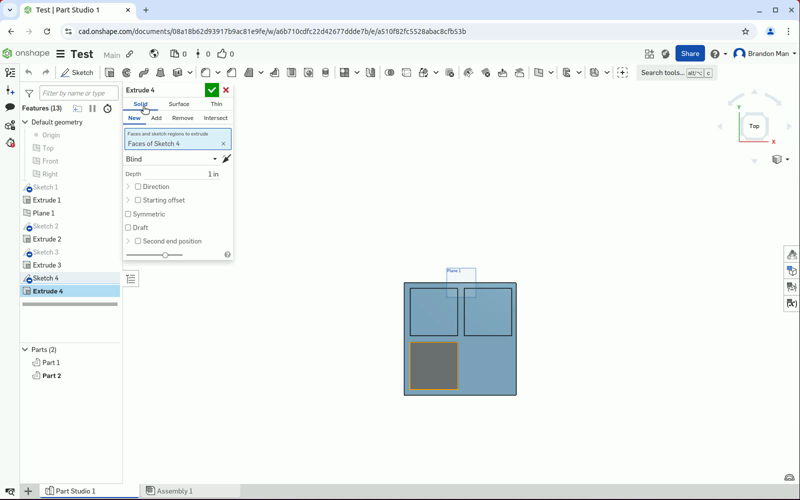
click(143, 106)
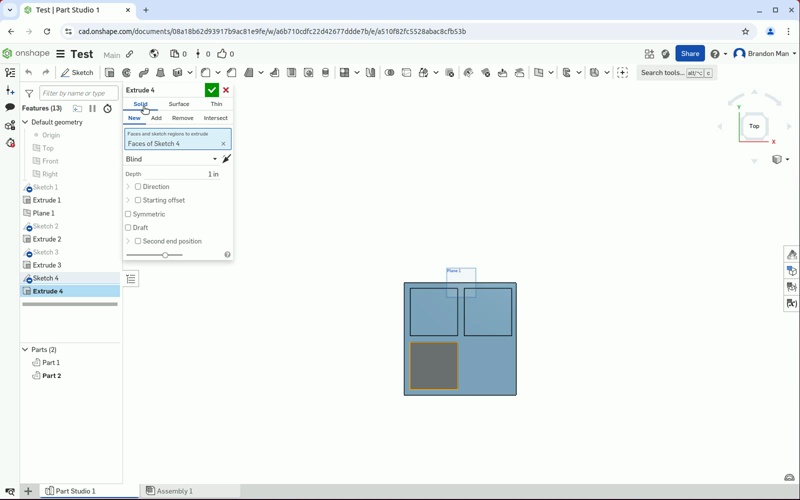
mouse_move(186, 120)
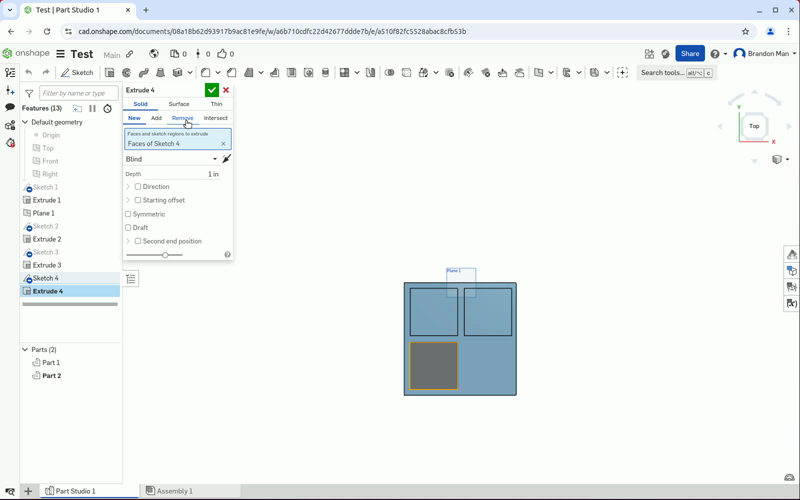
click(186, 120)
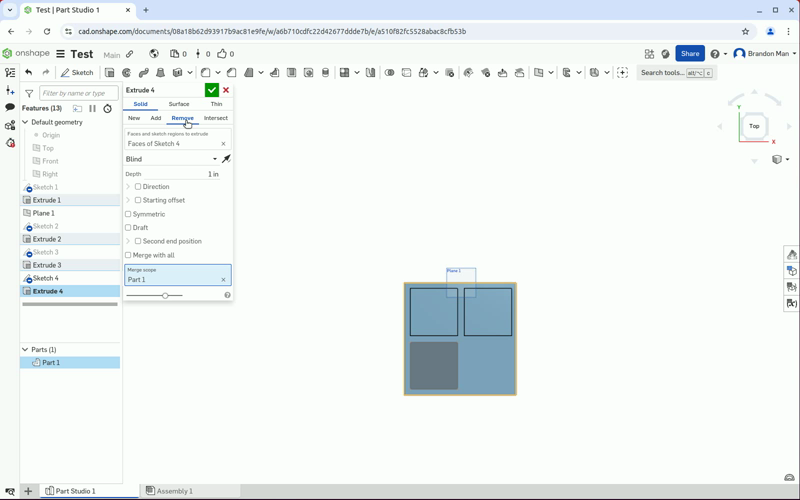
key(tab, 4)
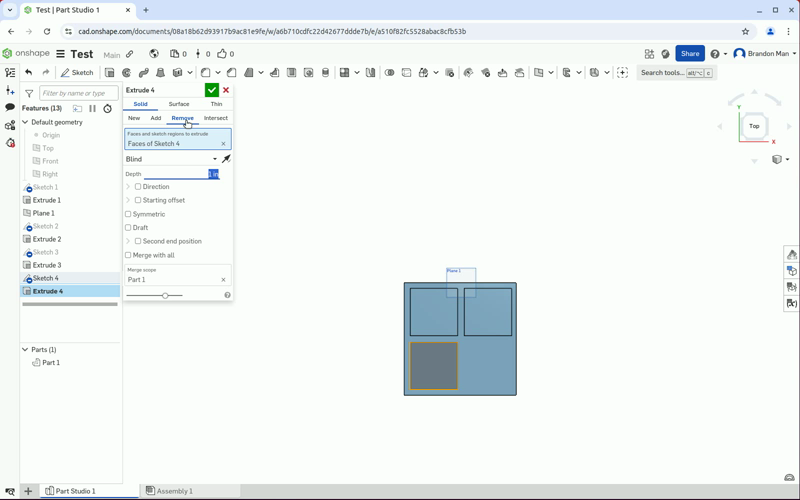
text(30.811)
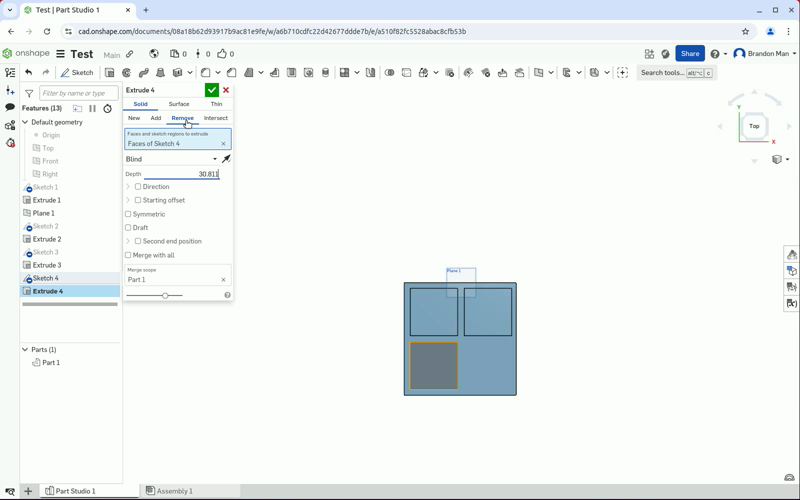
key(tab, 6)
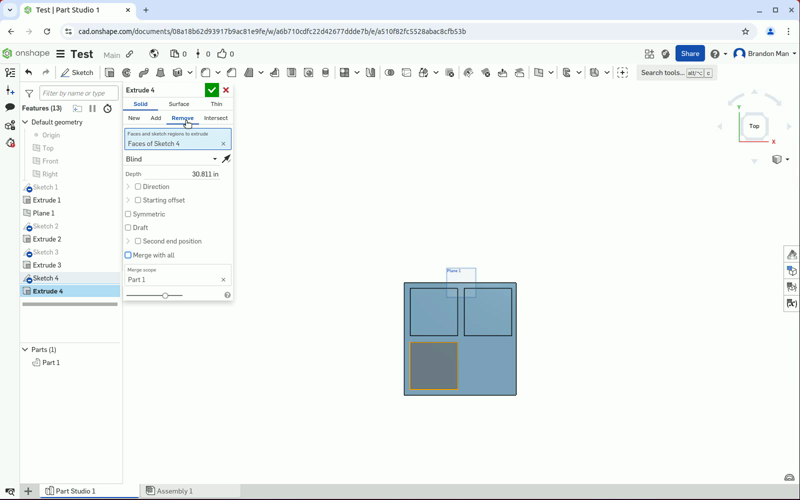
key(space)
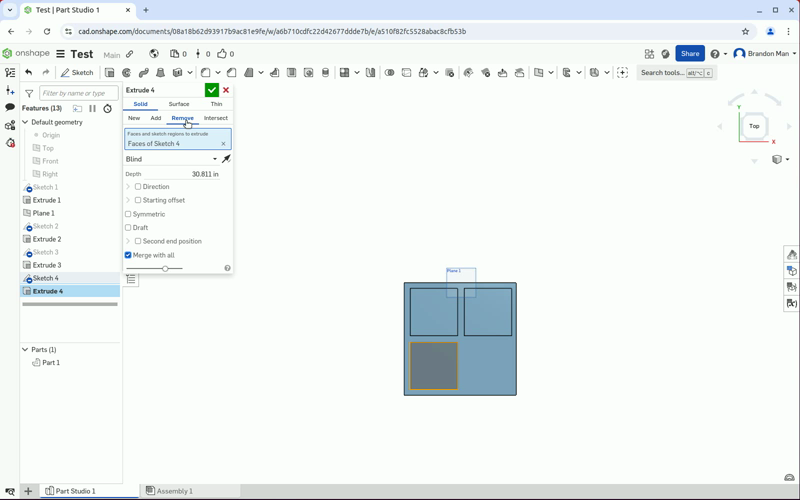
key(enter)
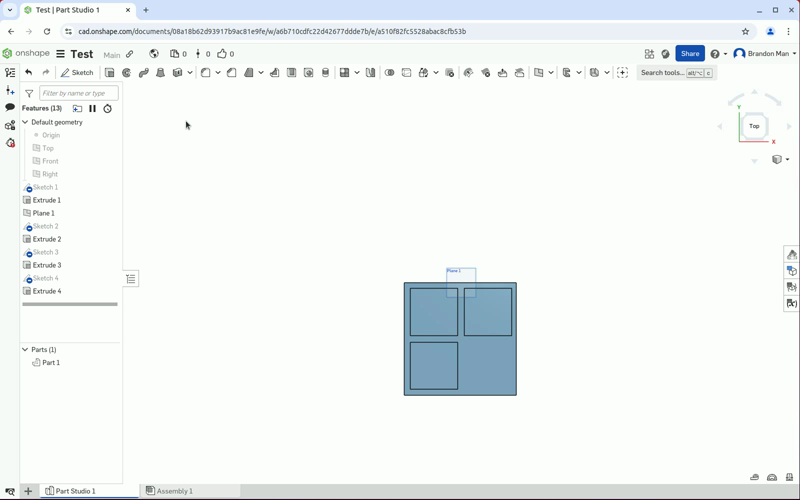
key(shift+h)
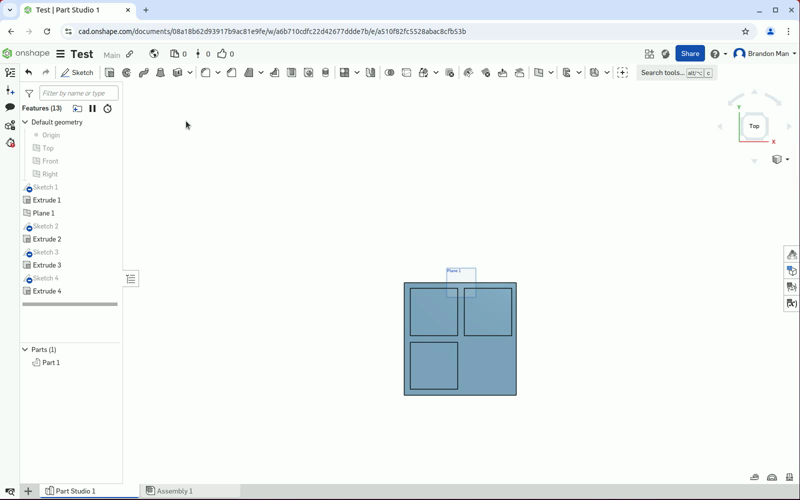
key(shift+h)
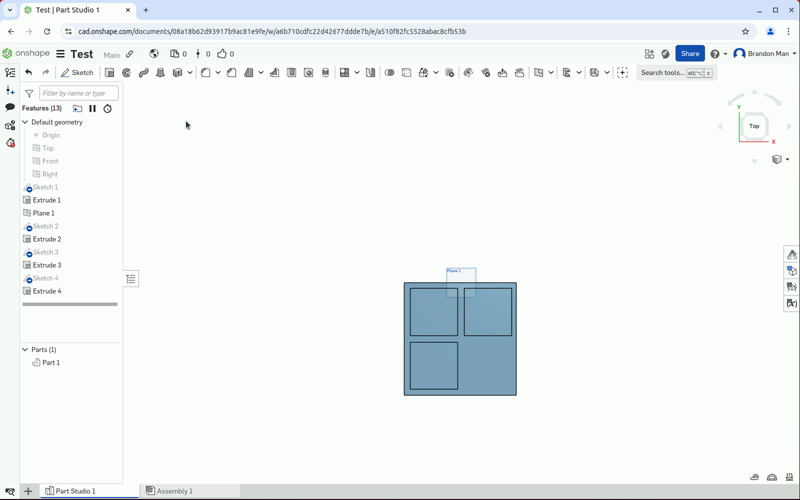
mouse_move(73, 189)
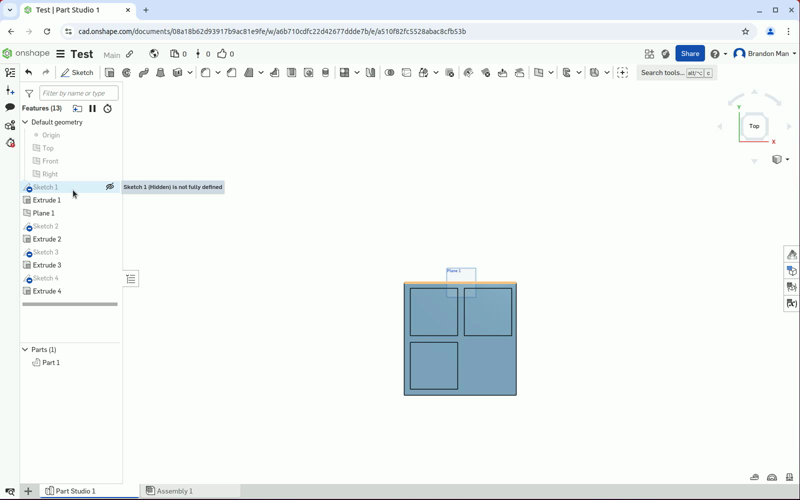
click(73, 189)
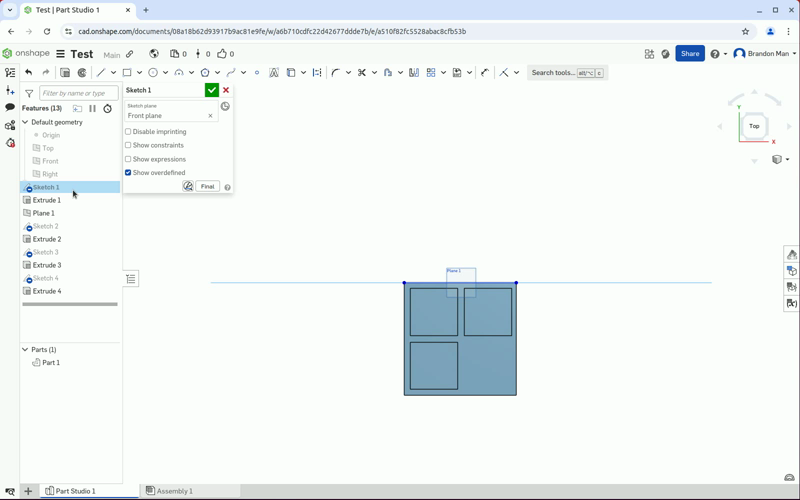
mouse_move(229, 92)
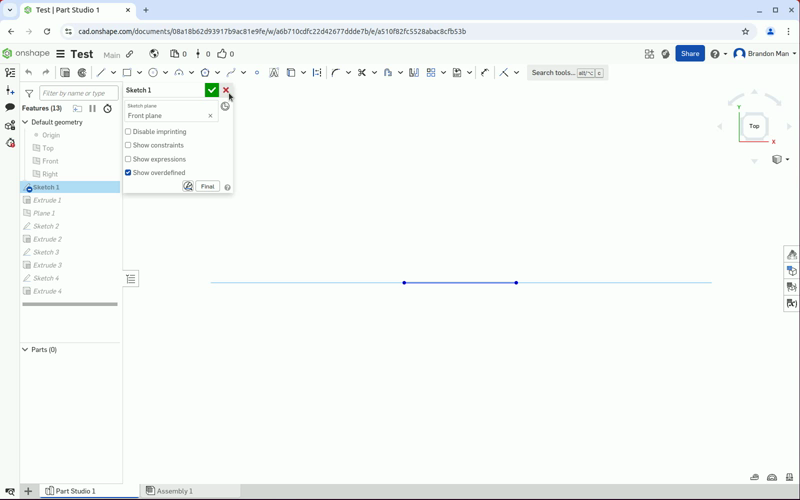
click(229, 92)
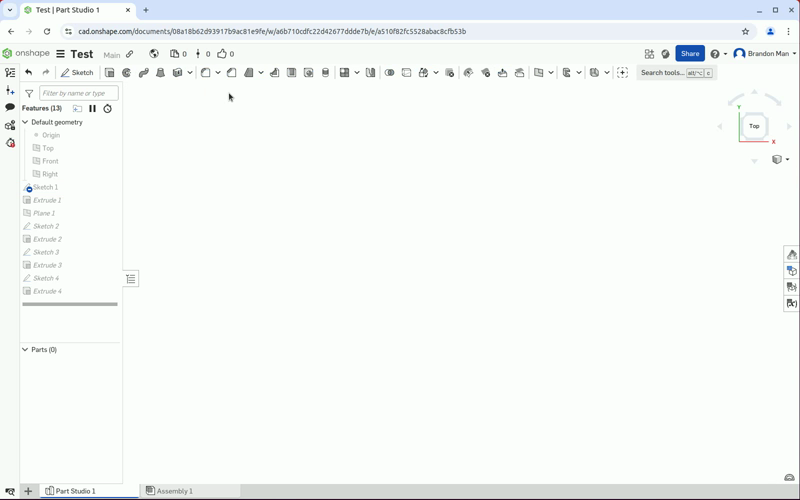
key(shift+s)
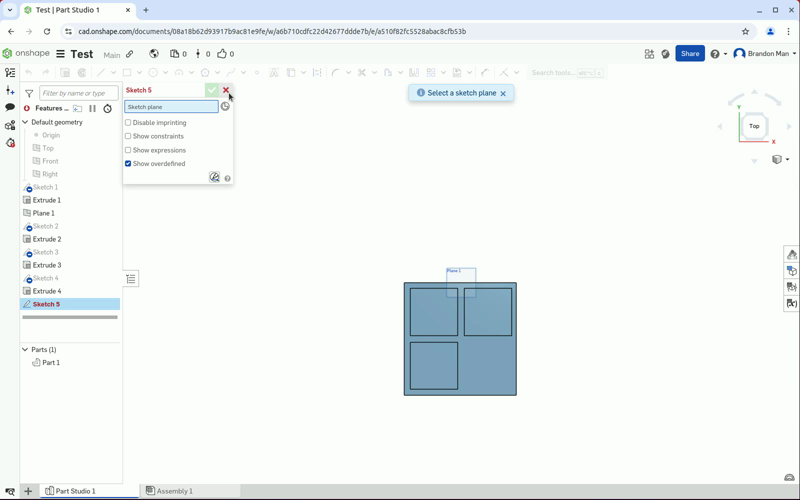
mouse_move(73, 215)
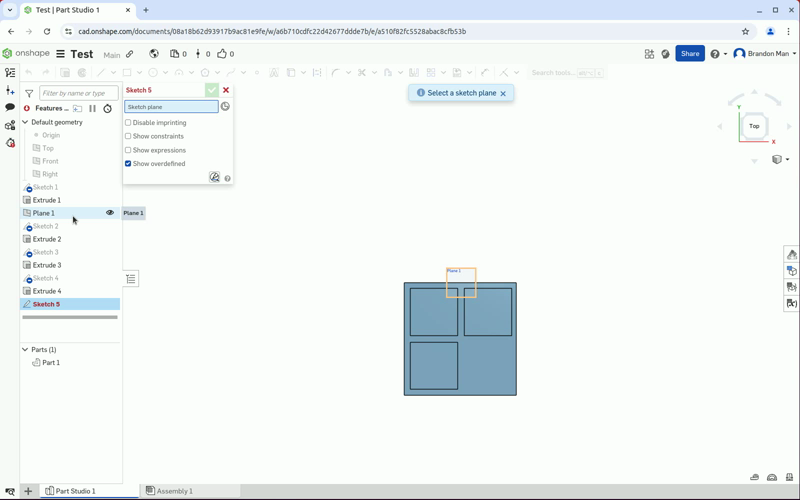
click(73, 215)
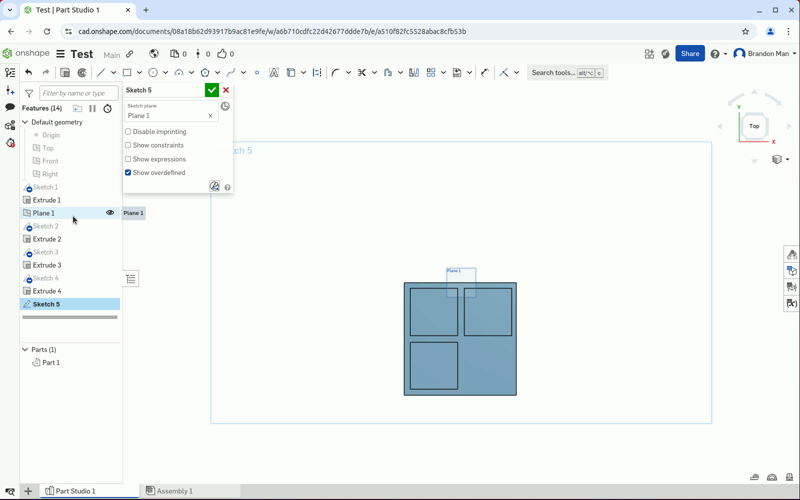
mouse_move(73, 352)
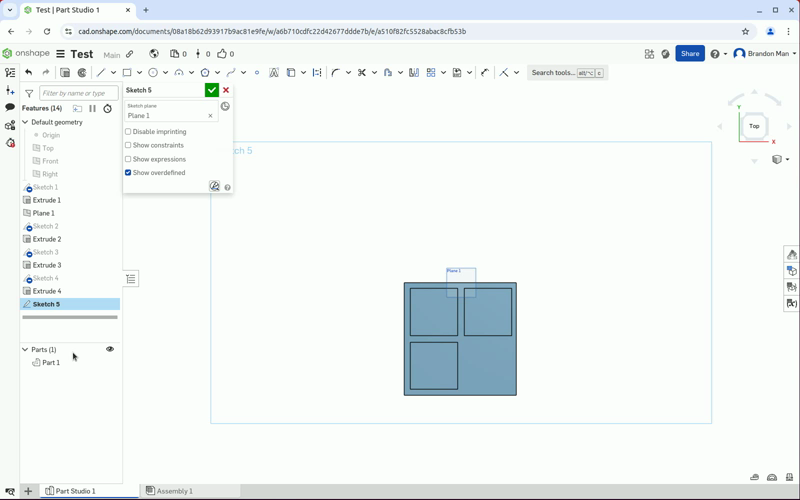
key(y)
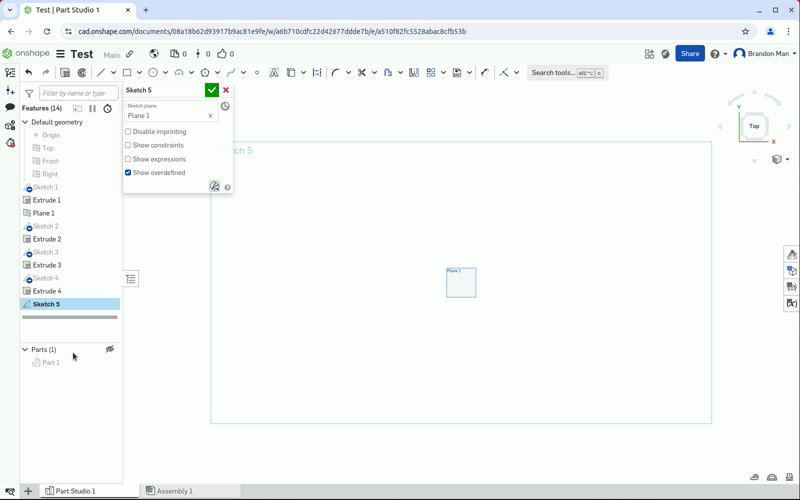
key(l)
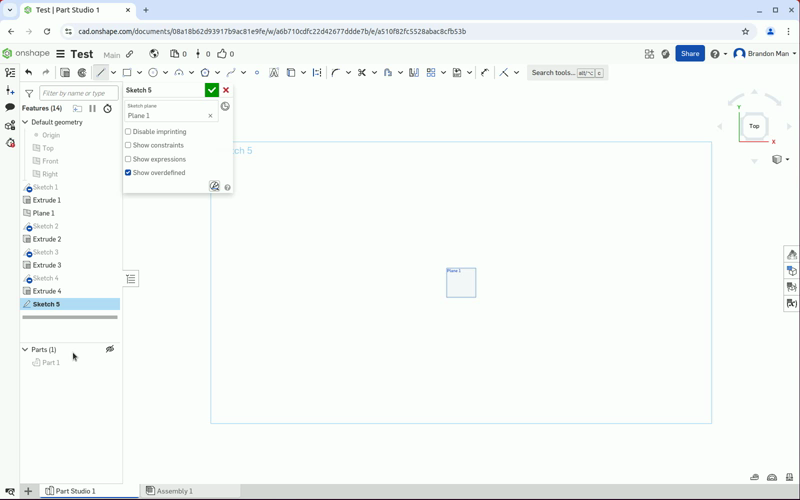
key_down(shift)
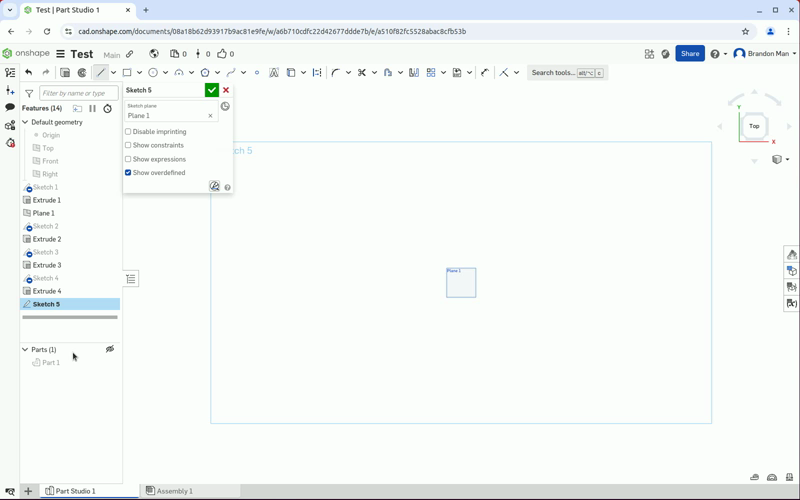
mouse_move(464, 389)
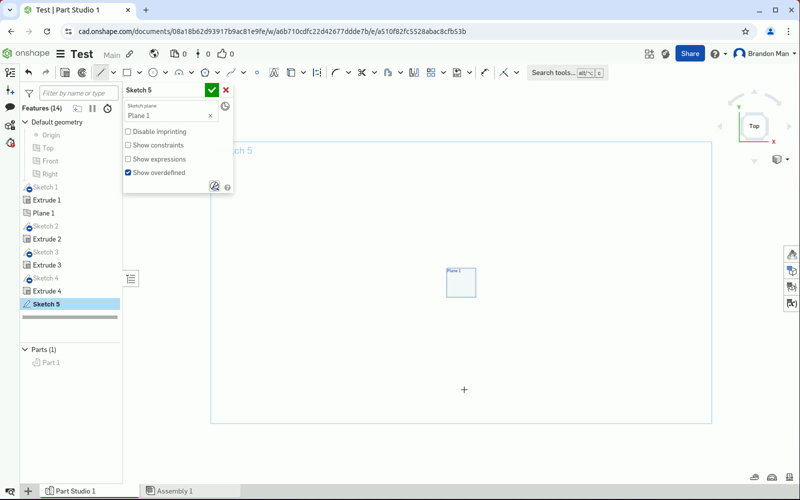
click(464, 389)
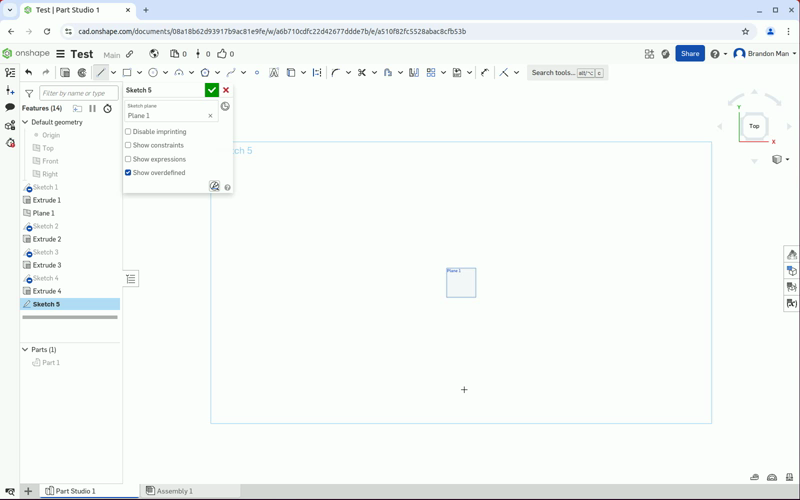
key_up(shift)
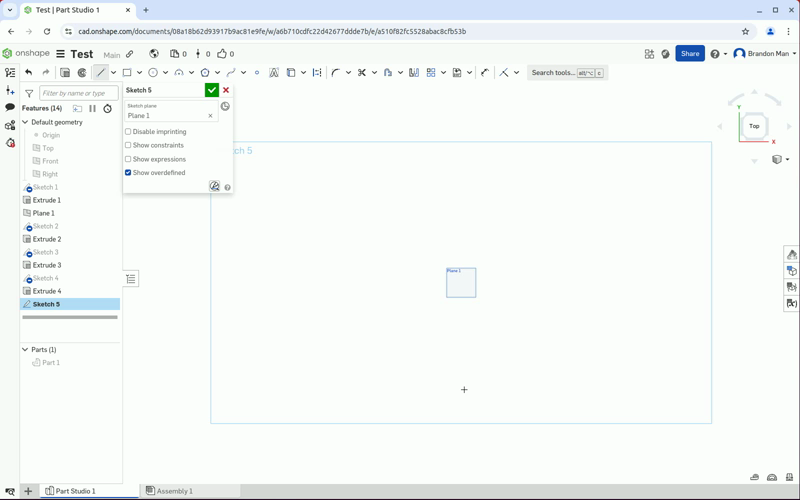
key_down(shift)
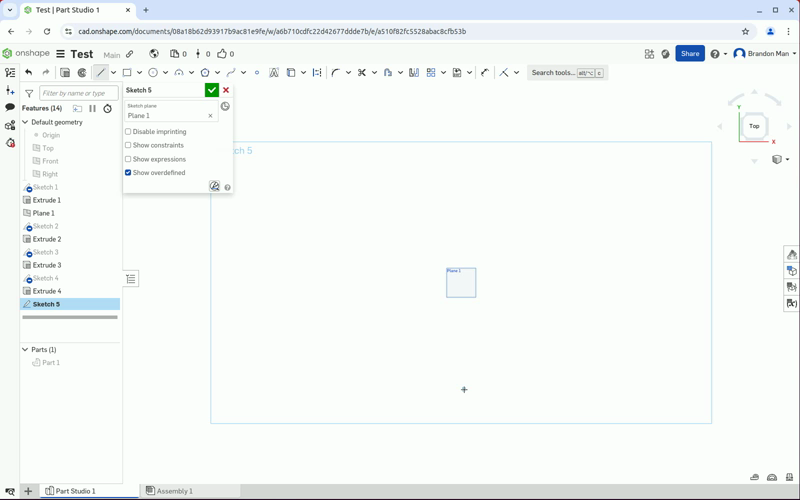
mouse_move(494, 389)
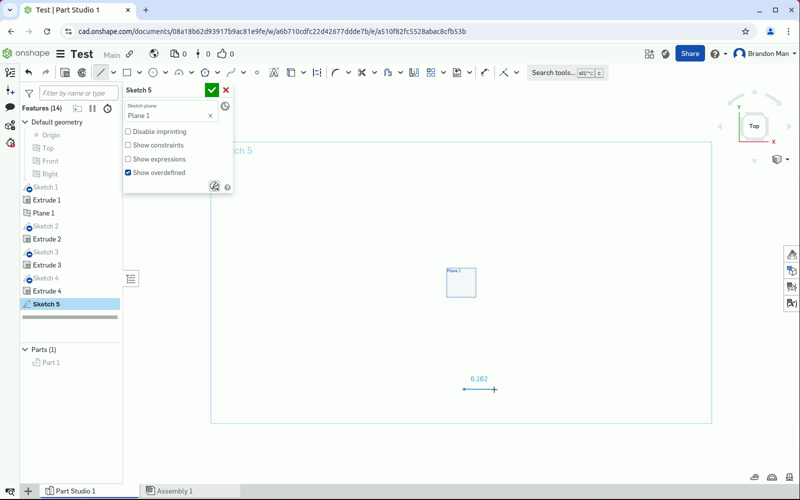
mouse_move(511, 389)
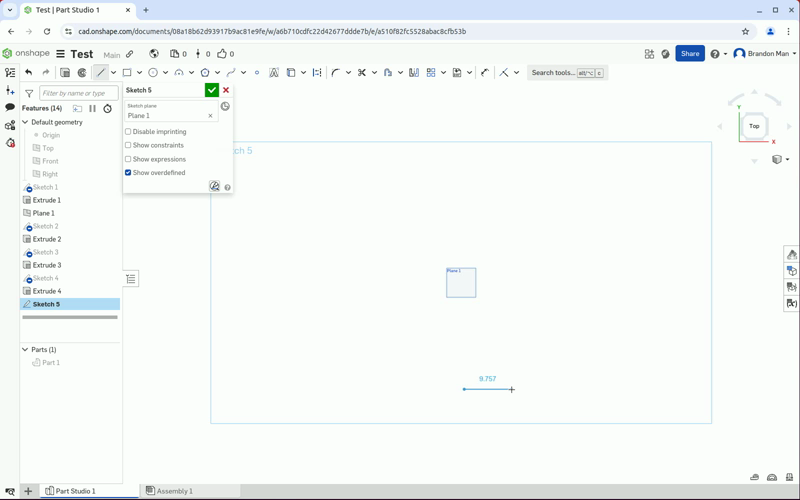
click(511, 389)
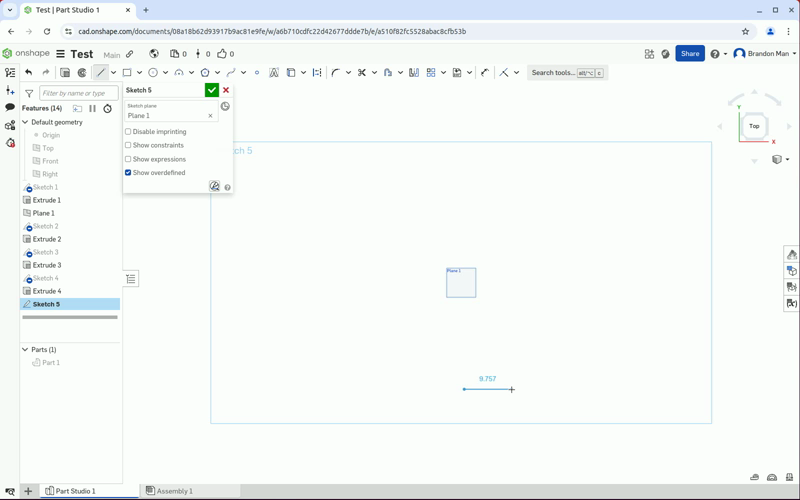
key_up(shift)
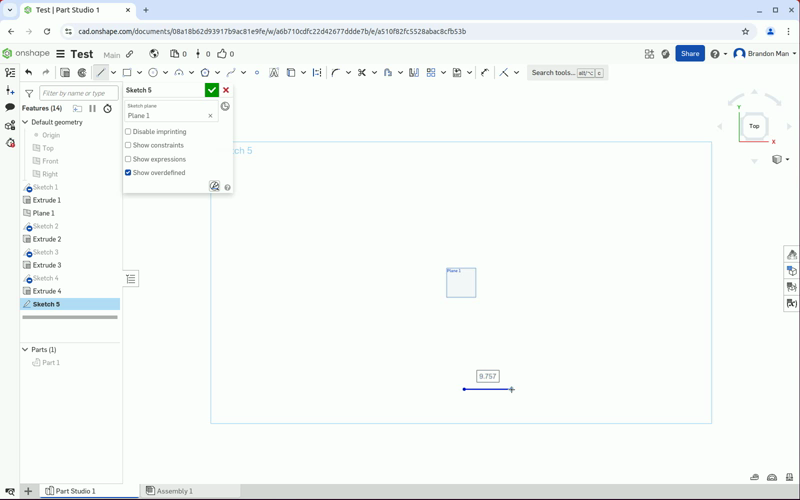
key_down(shift)
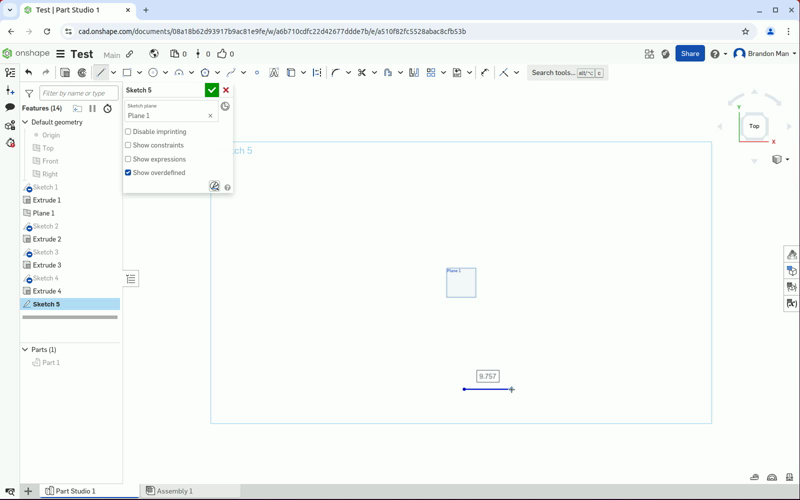
mouse_move(541, 389)
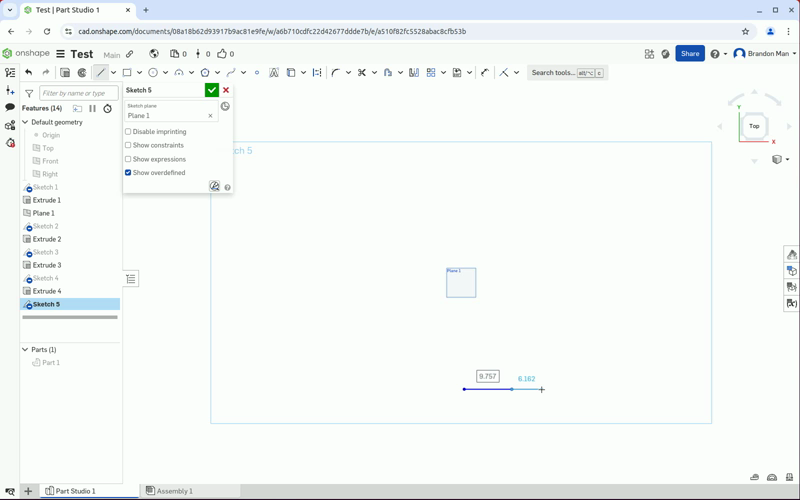
mouse_move(511, 342)
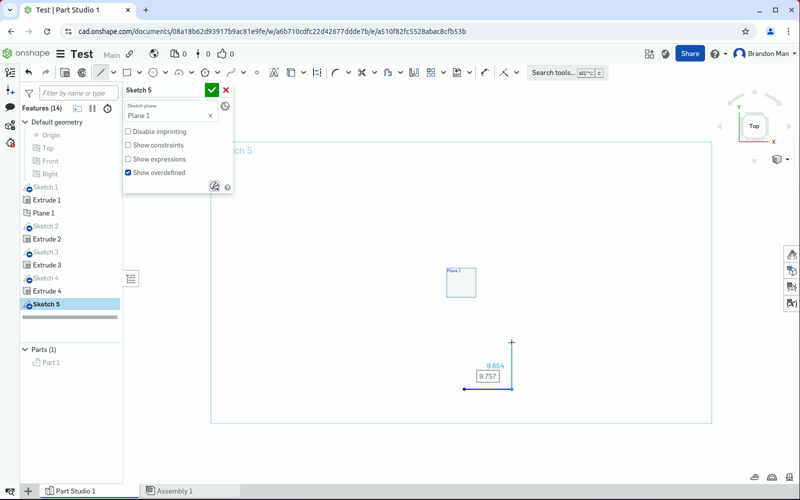
click(511, 342)
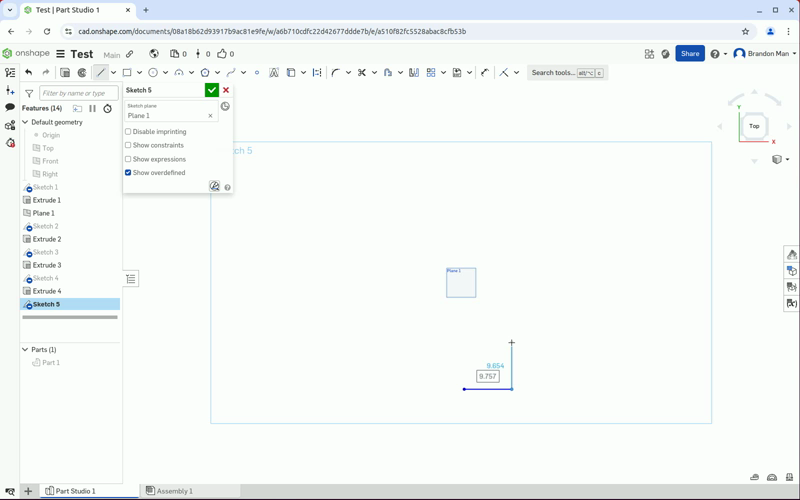
key_up(shift)
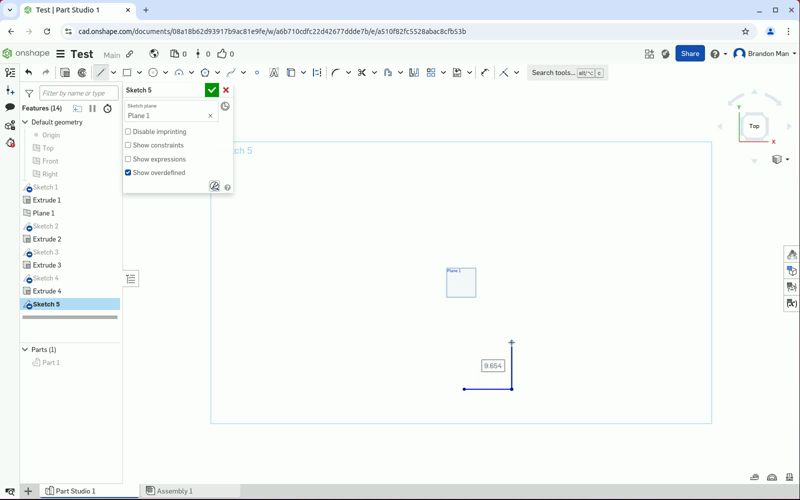
key_down(shift)
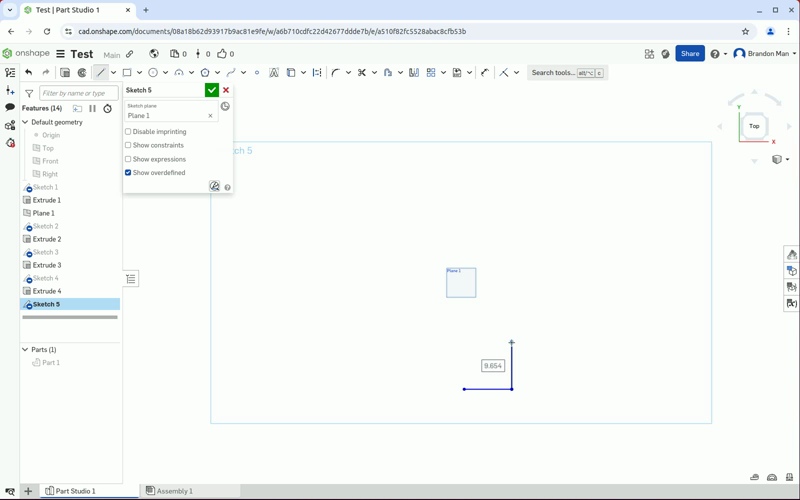
mouse_move(541, 342)
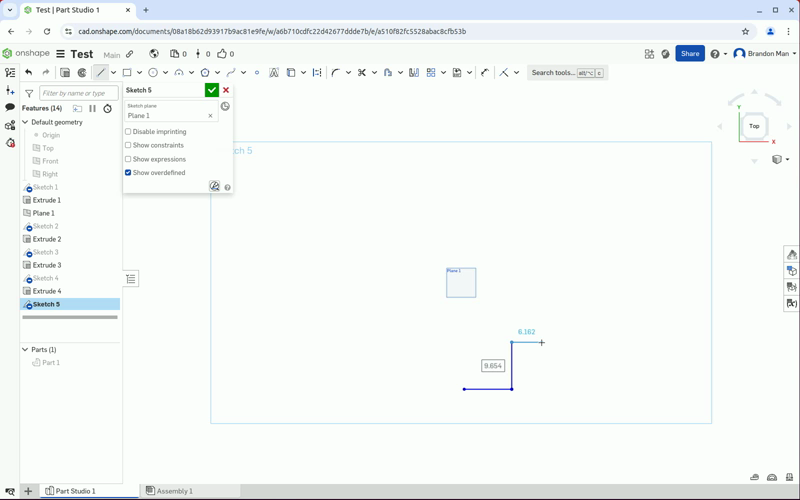
mouse_move(464, 342)
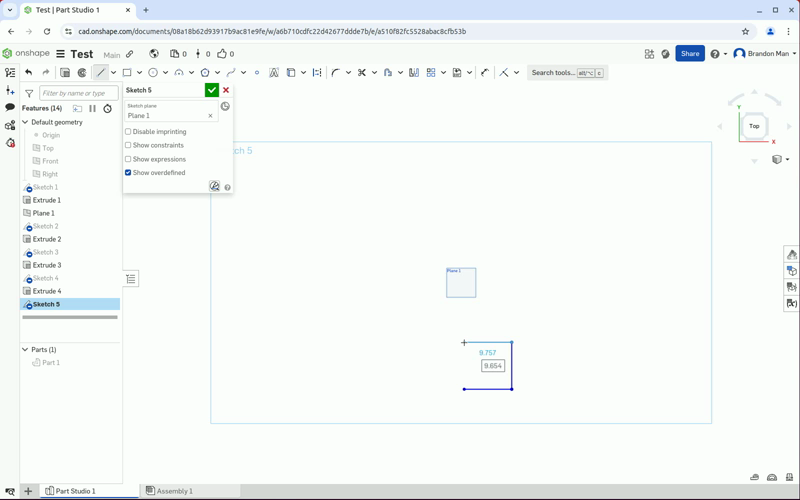
click(464, 342)
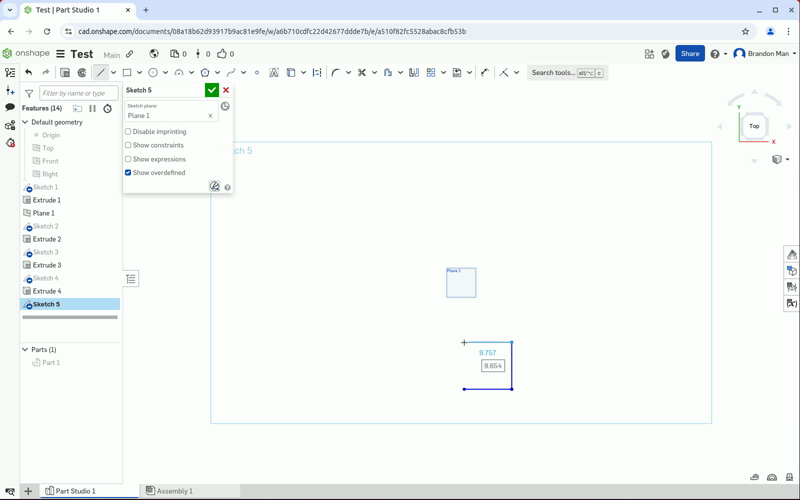
key_up(shift)
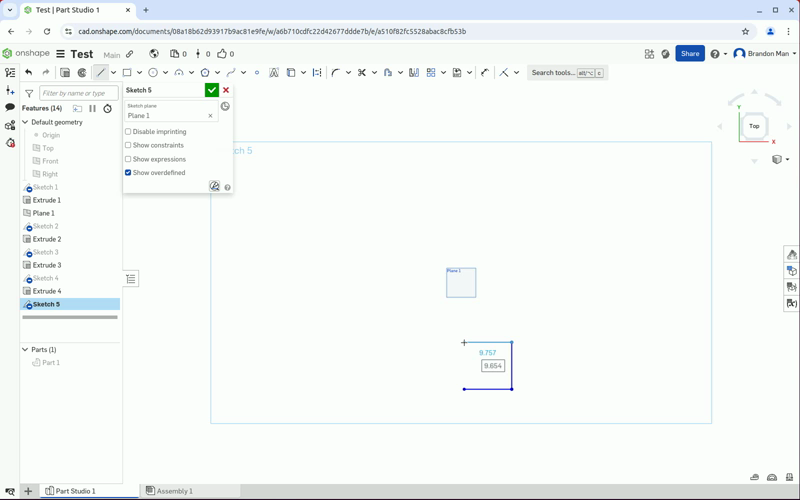
mouse_move(494, 342)
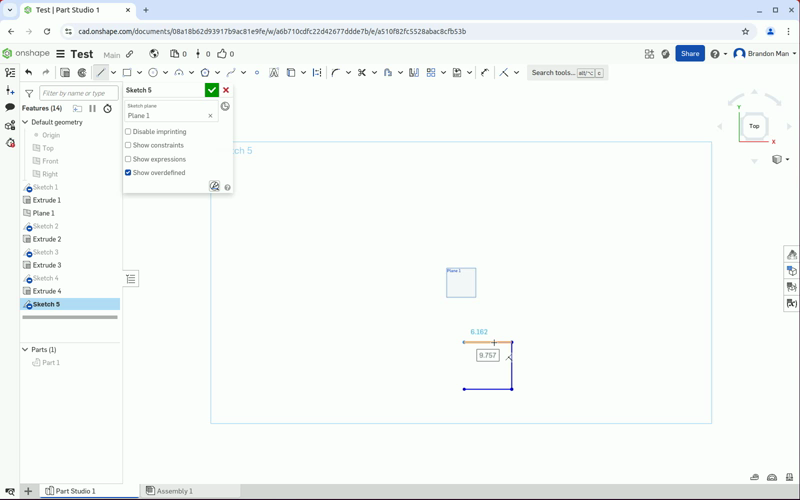
key_down(shift)
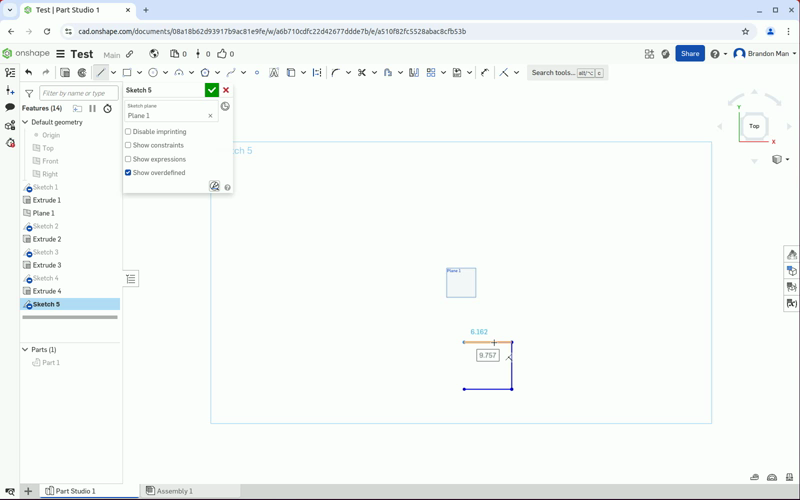
mouse_move(464, 389)
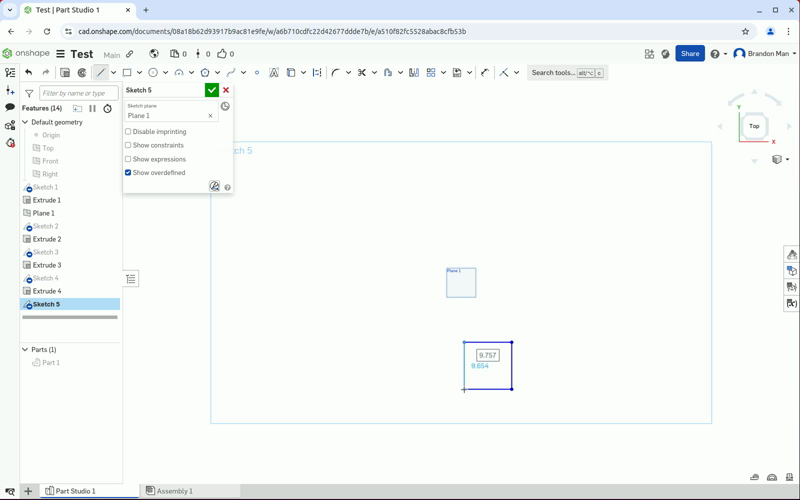
key_up(shift)
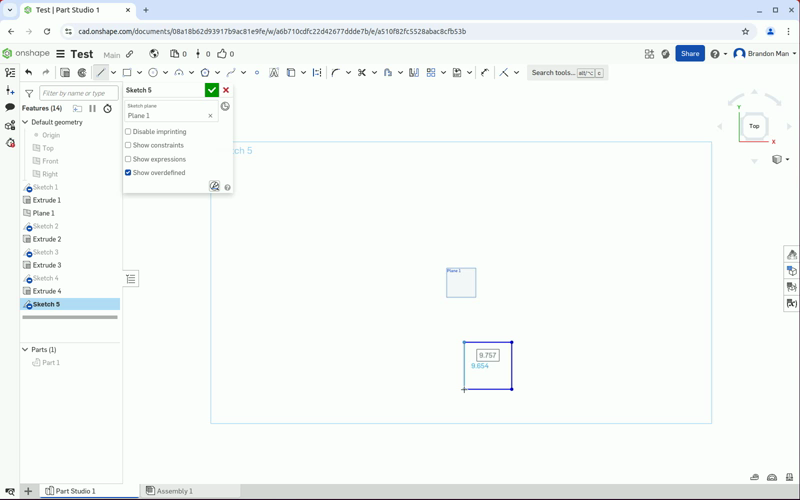
click(464, 389)
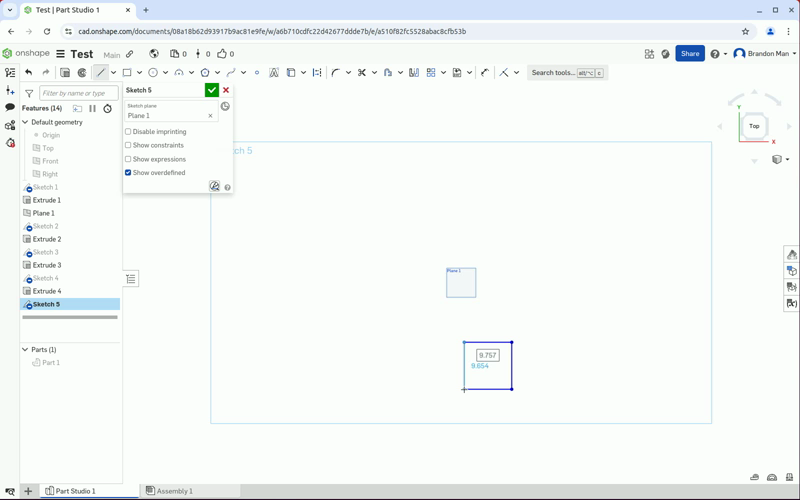
key(esc)
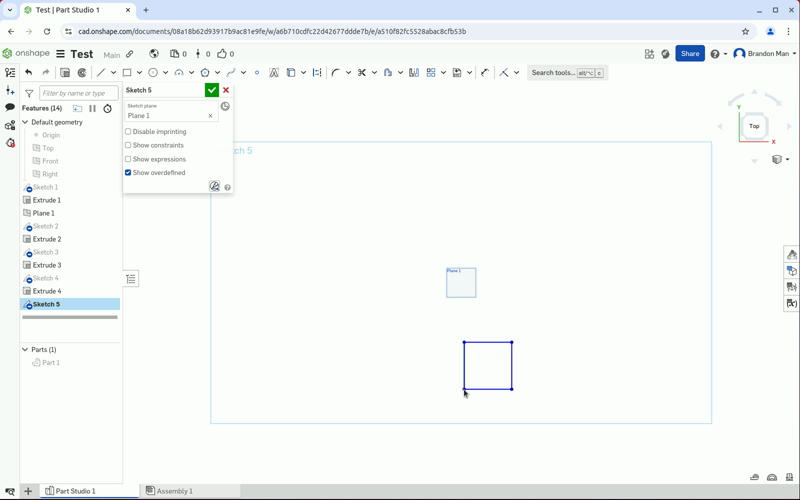
mouse_move(476, 354)
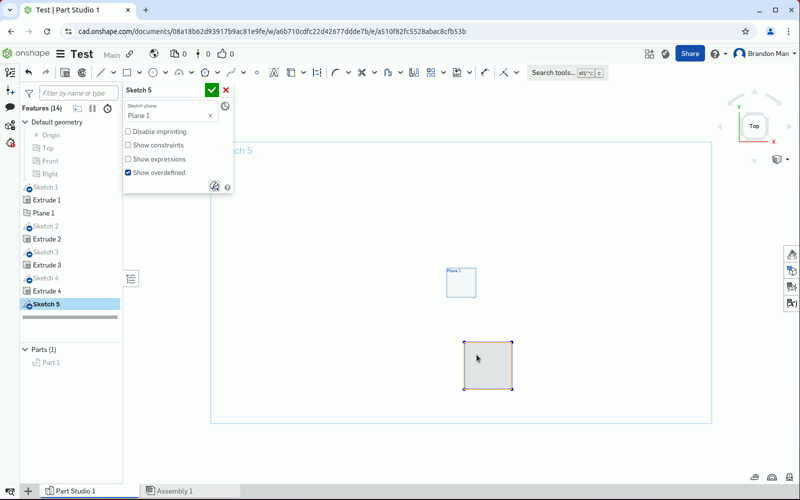
click(476, 354)
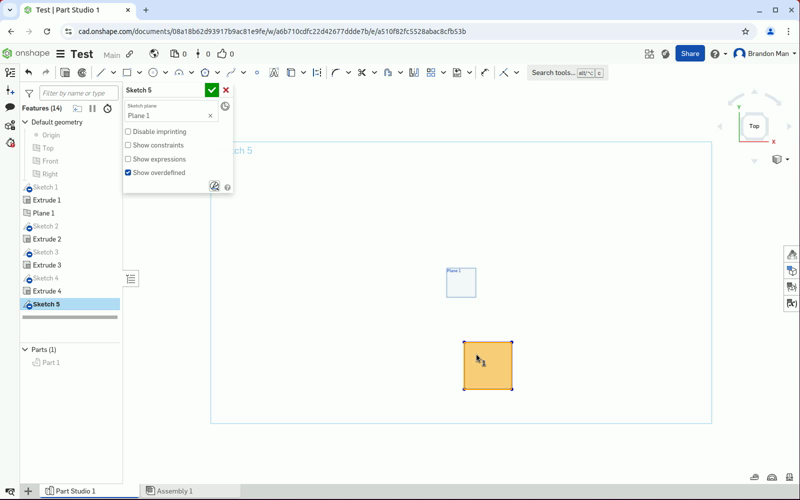
mouse_move(73, 352)
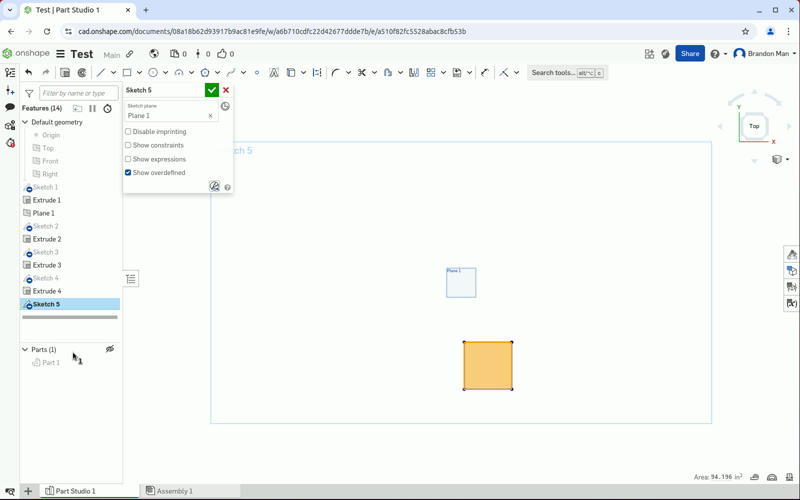
key(shift+y)
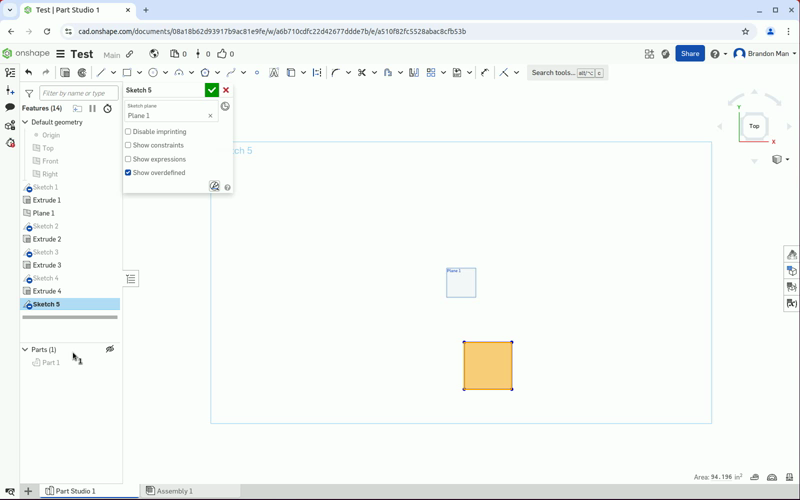
key(shift+e)
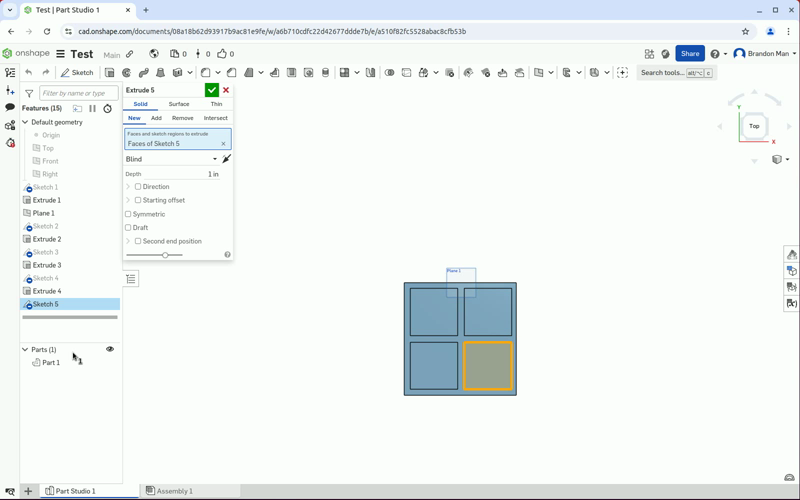
mouse_move(143, 106)
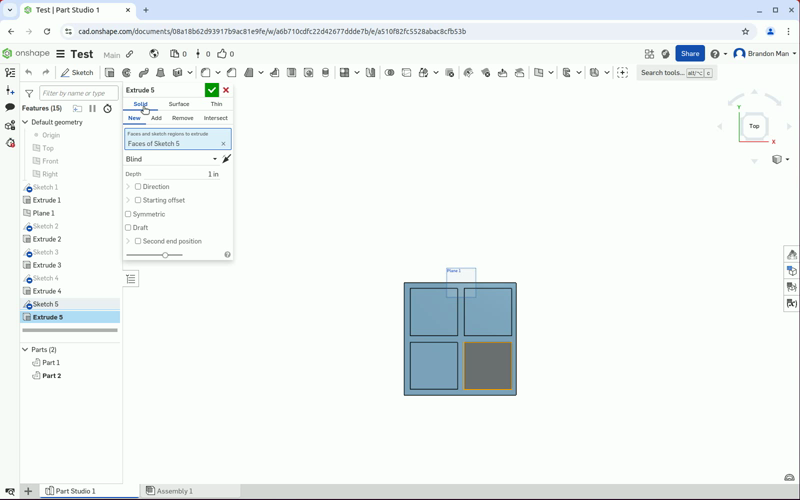
click(143, 106)
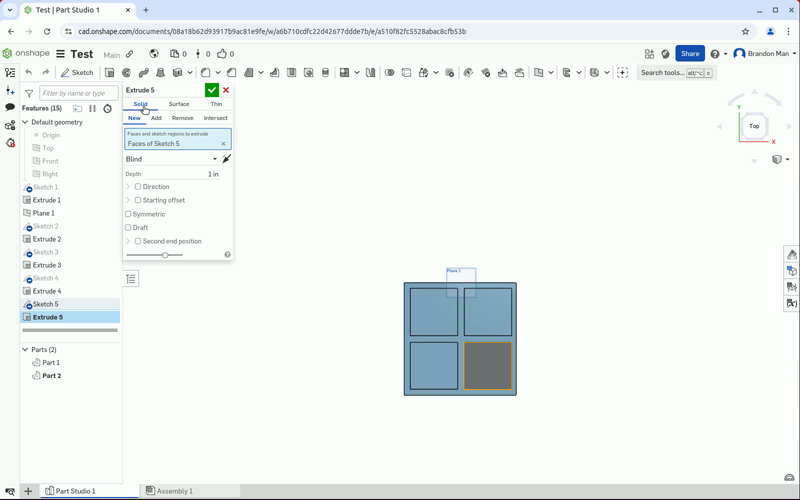
mouse_move(186, 120)
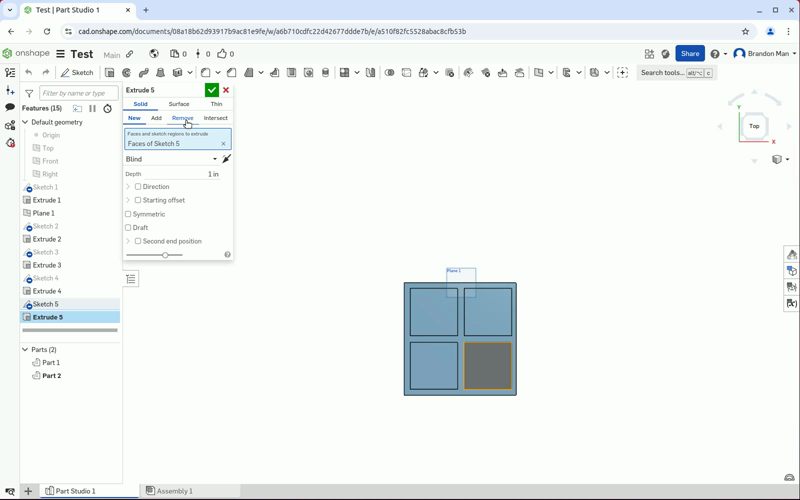
click(186, 120)
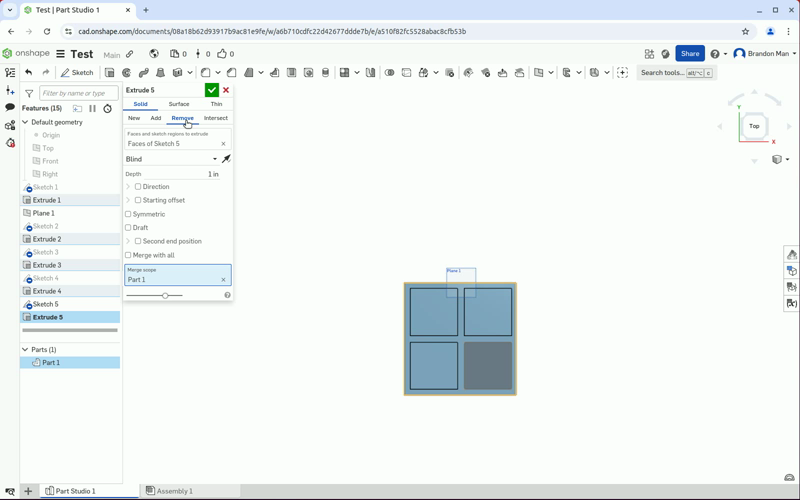
key(tab, 4)
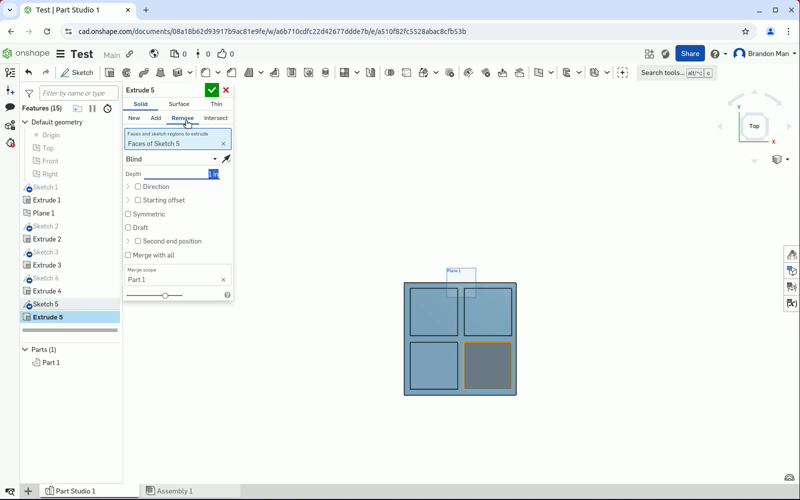
text(30.811)
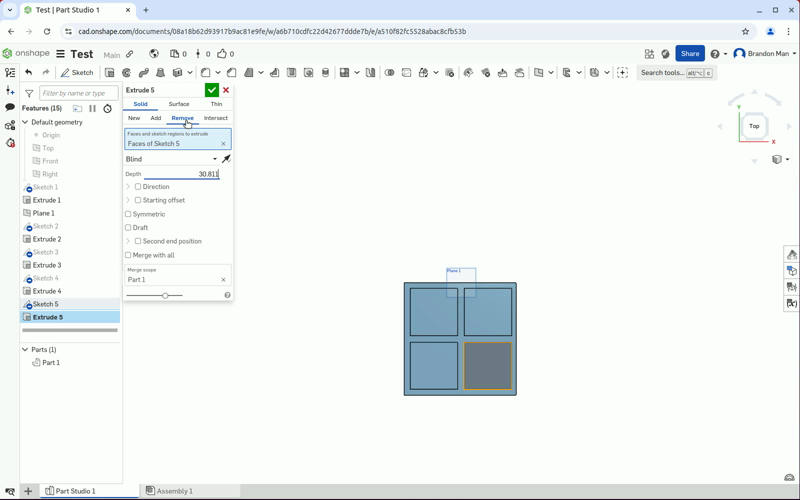
key(tab, 6)
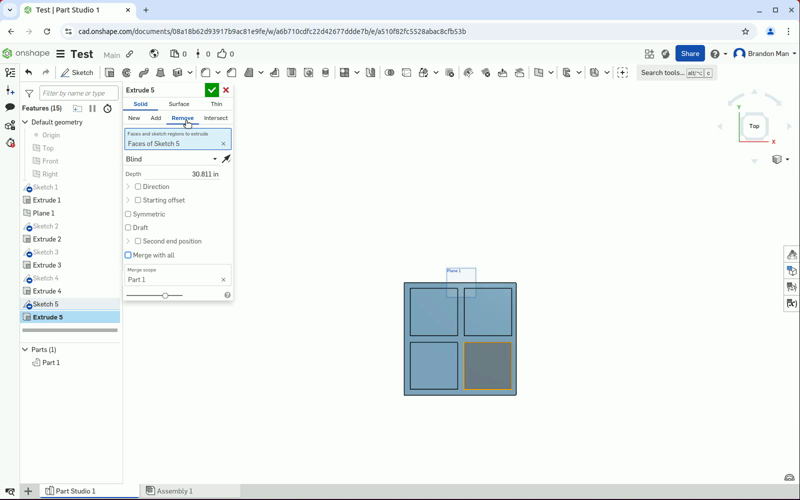
key(space)
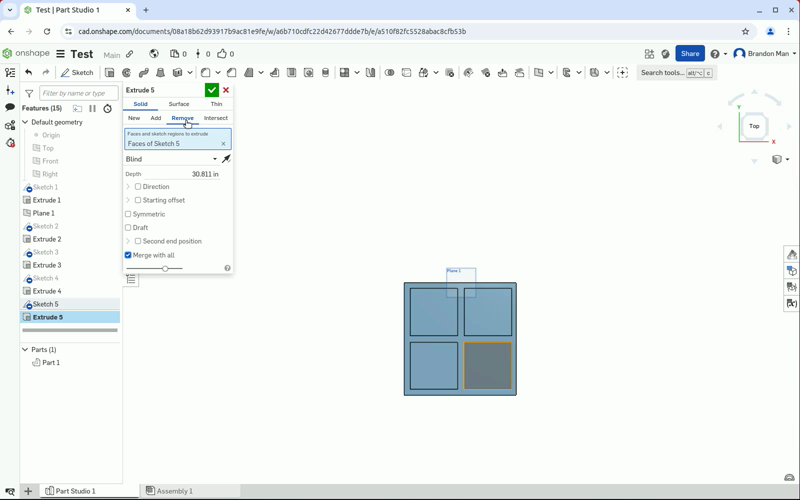
key(enter)
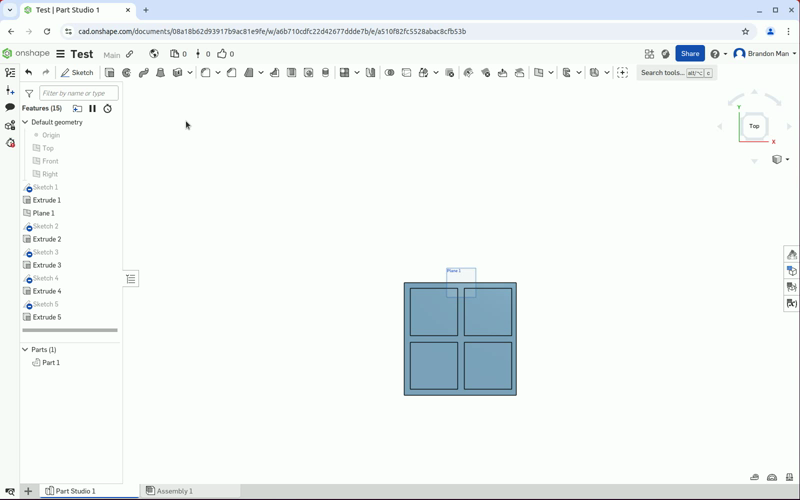
key(shift+h)
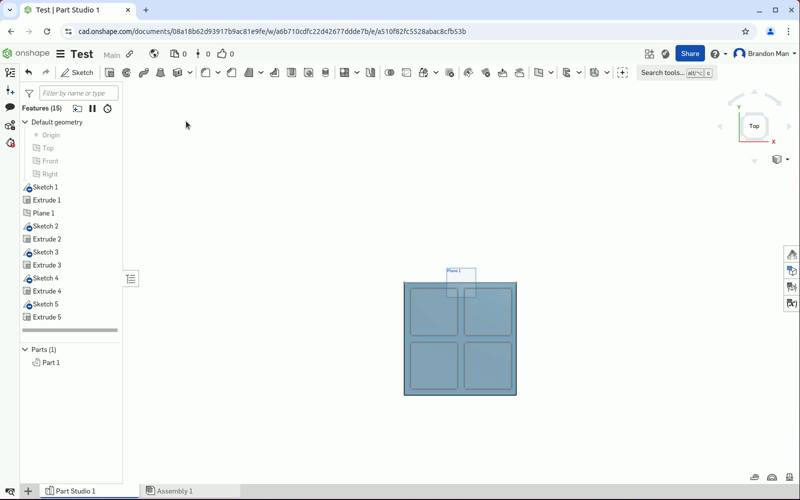
key(shift+h)
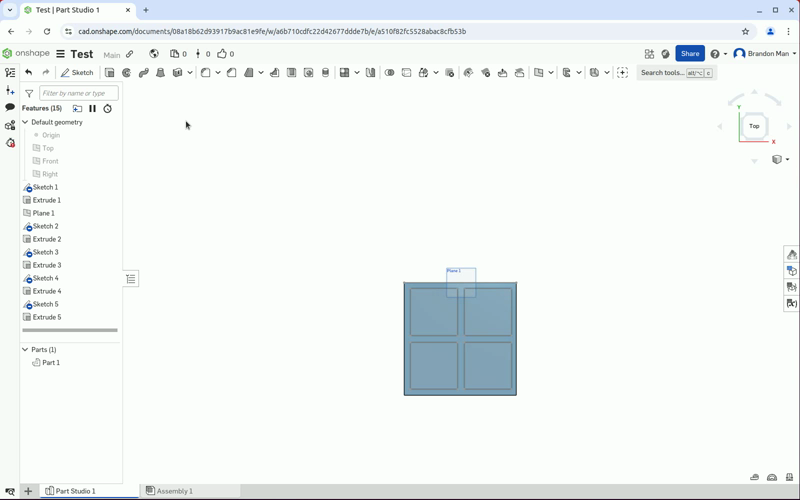
key(shift+7)
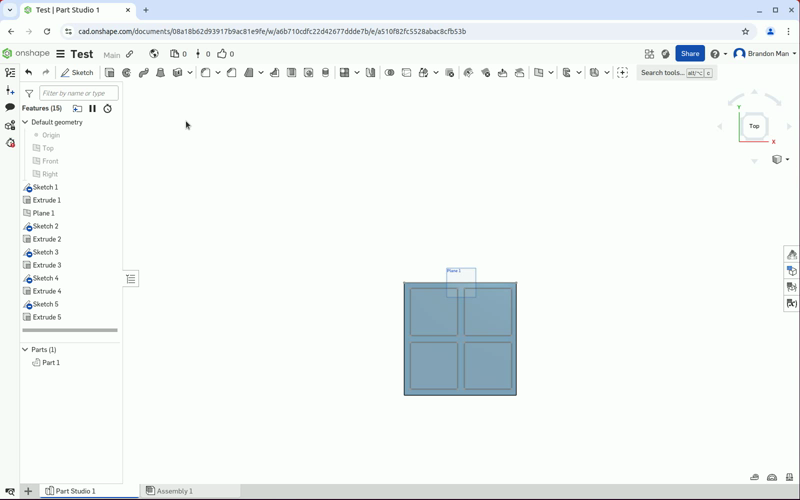
key(up, 3)
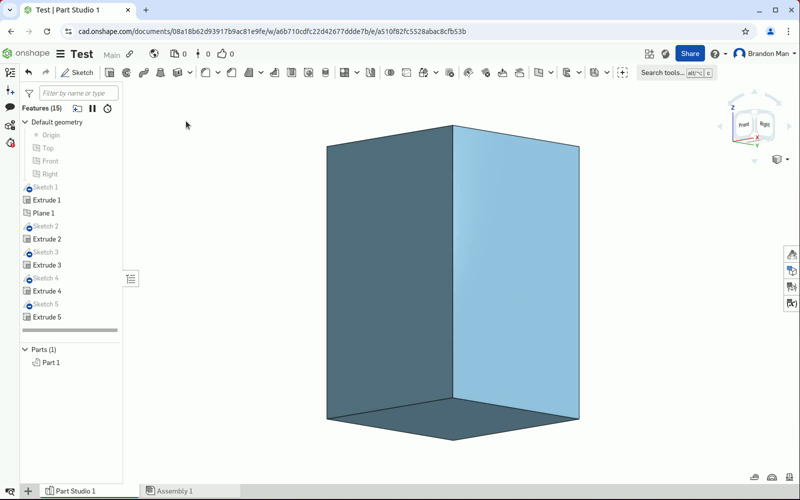
key(left, 3)
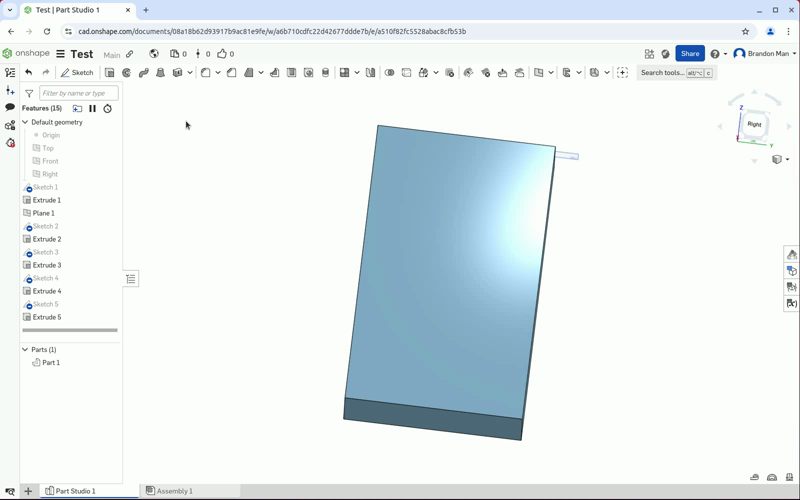
key(right, 3)
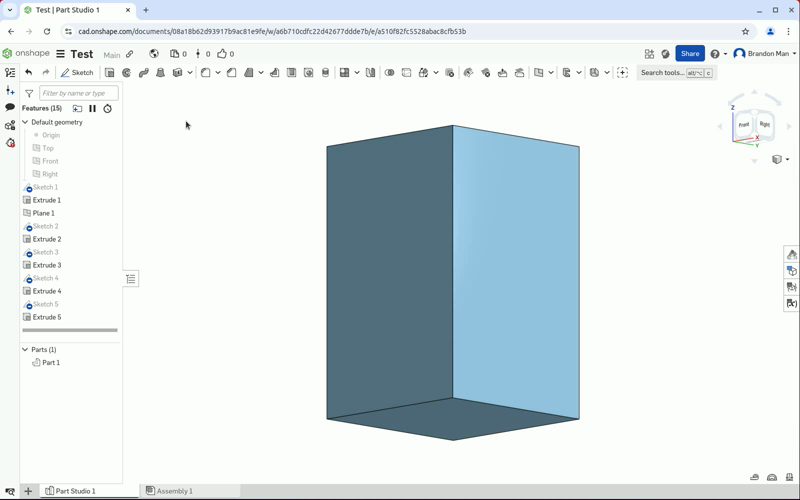
key(down, 3)
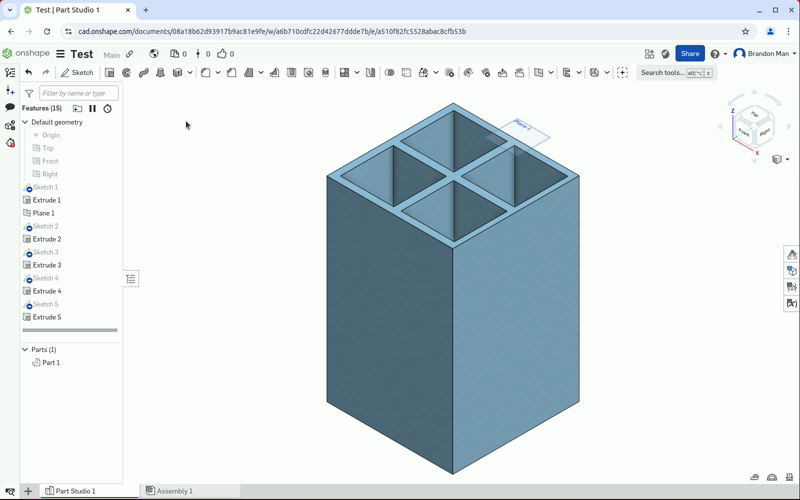
mouse_move(73, 189)
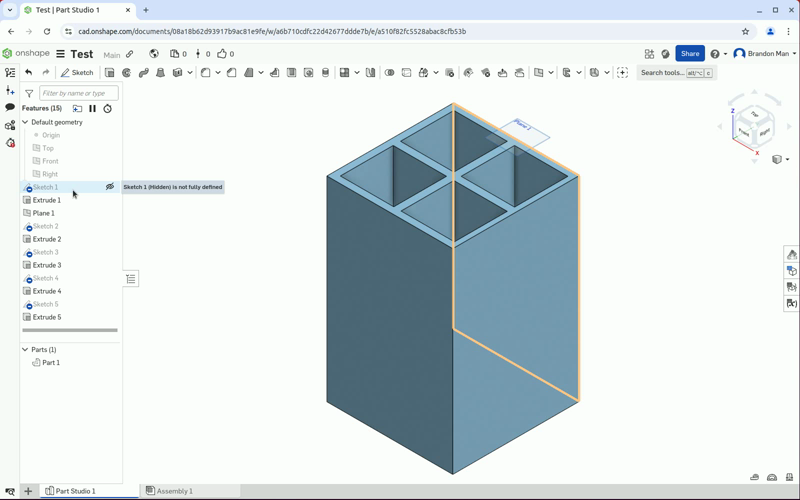
click(73, 189)